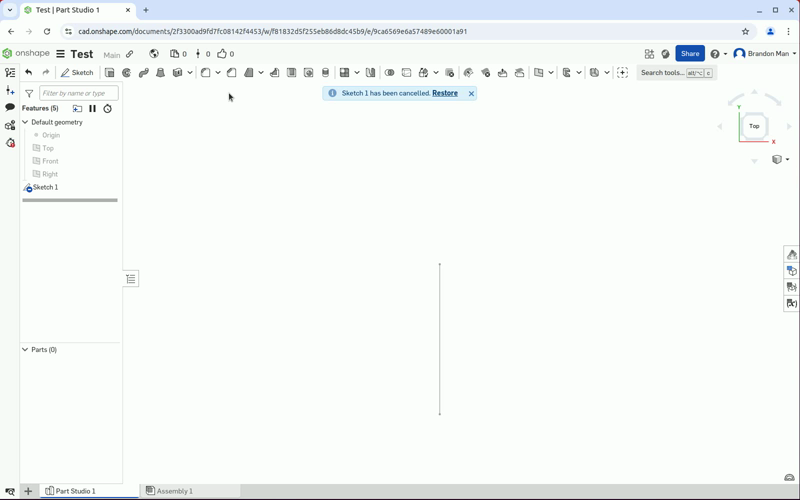
key(shift+h)
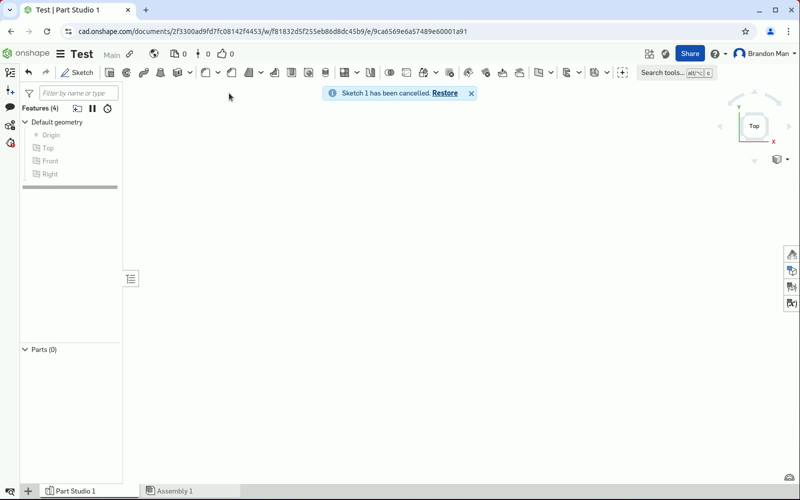
mouse_move(73, 352)
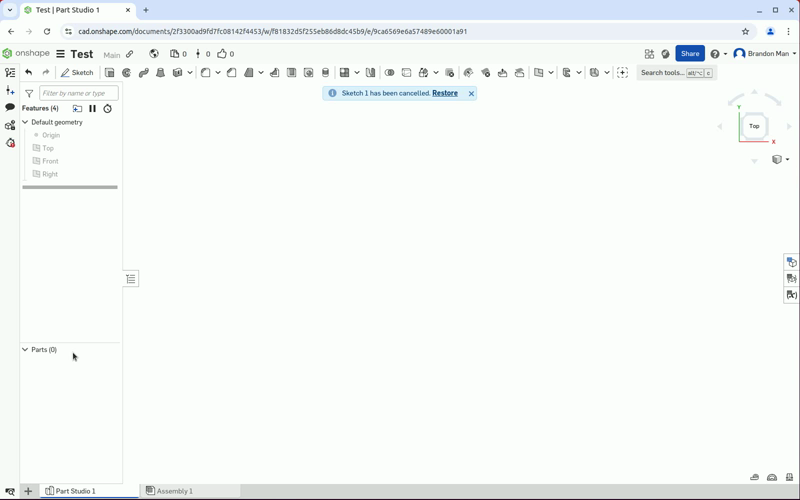
key(y)
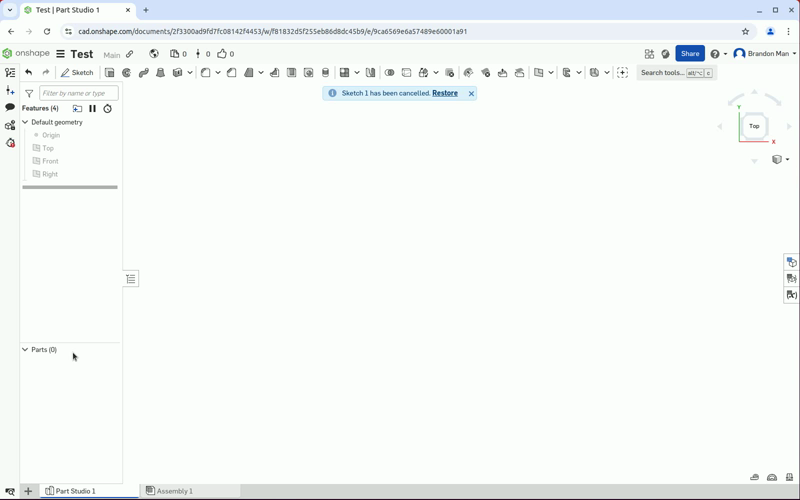
key(shift+p)
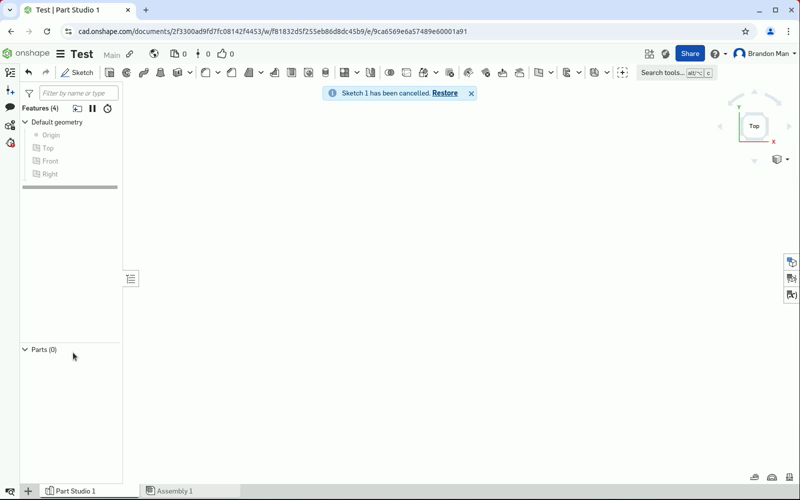
key(space)
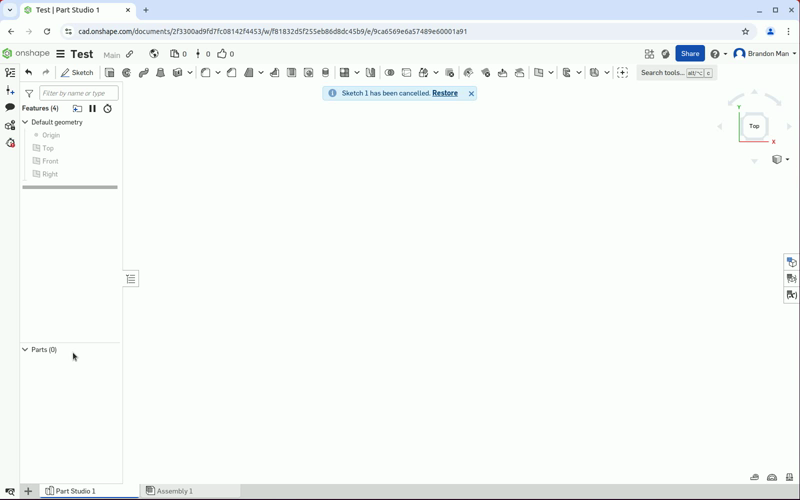
key_down(shift)
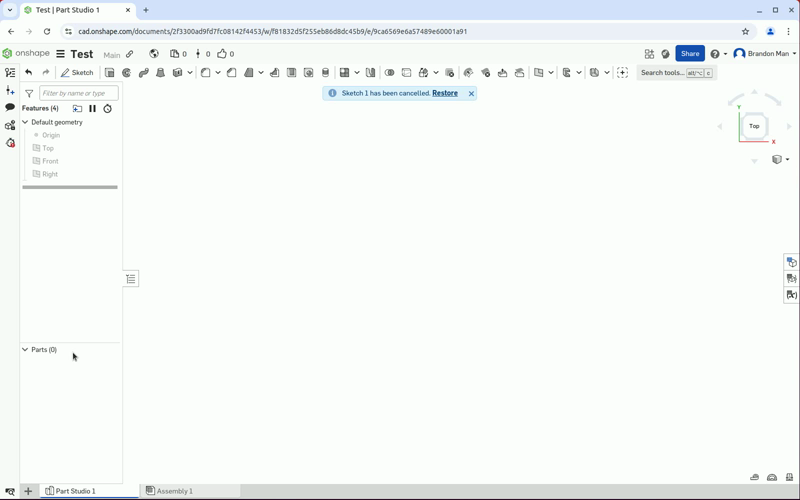
key(up)
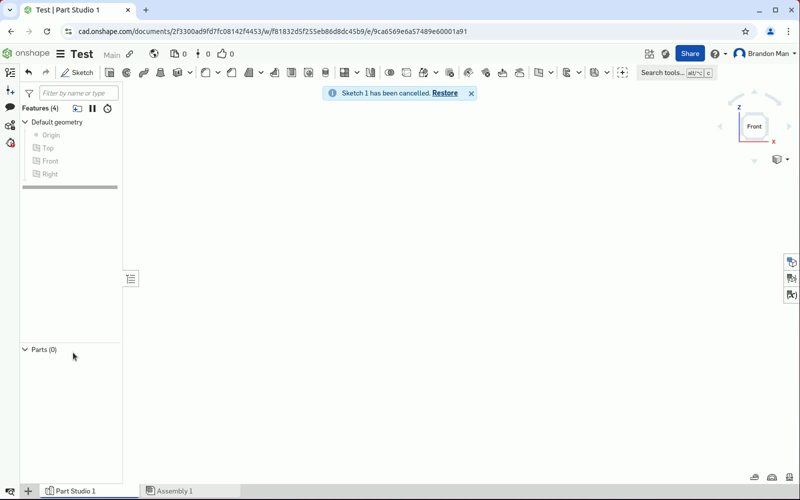
key_up(shift)
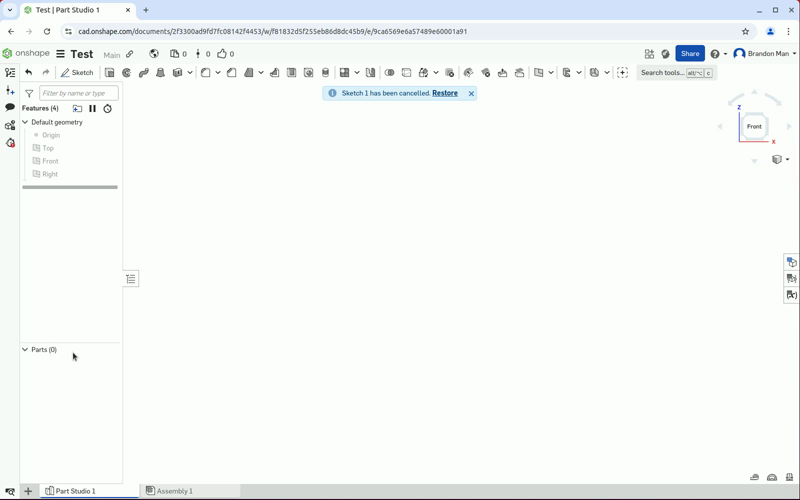
mouse_move(73, 352)
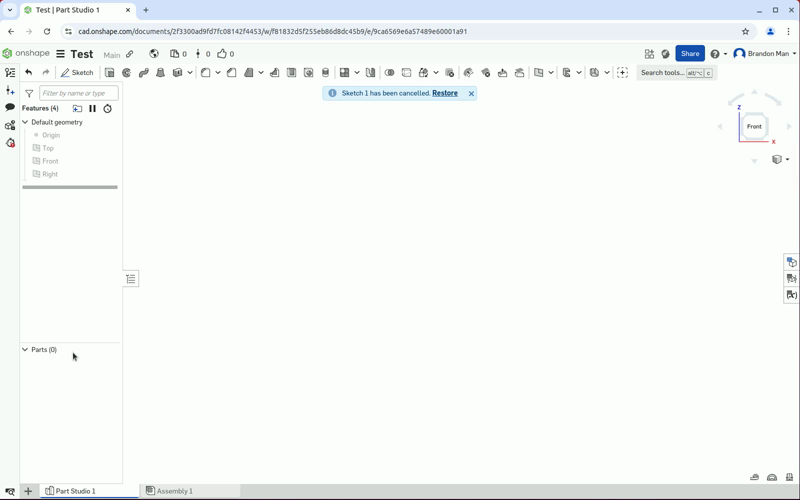
key(shift+y)
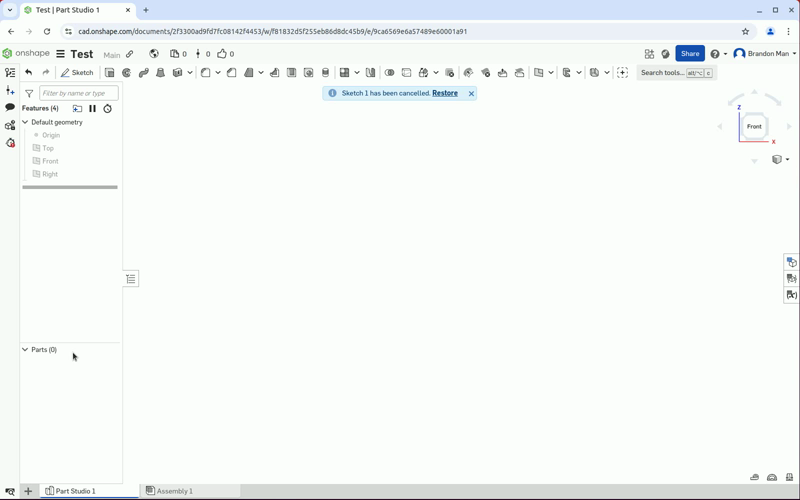
key(shift+s)
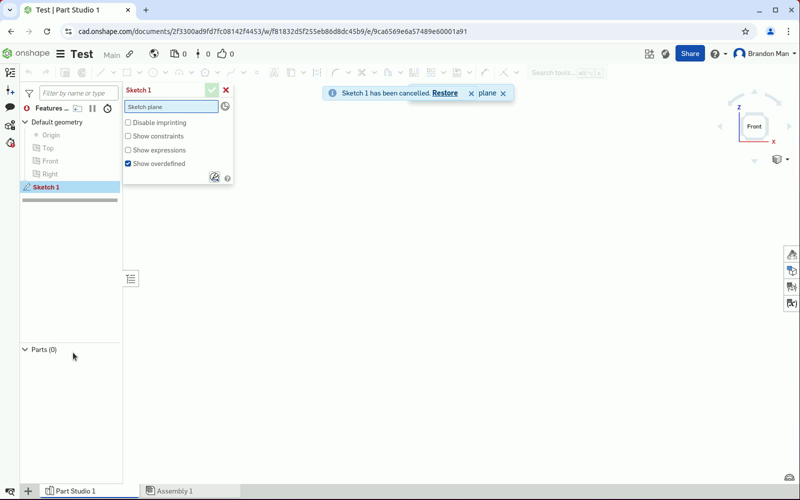
mouse_move(73, 163)
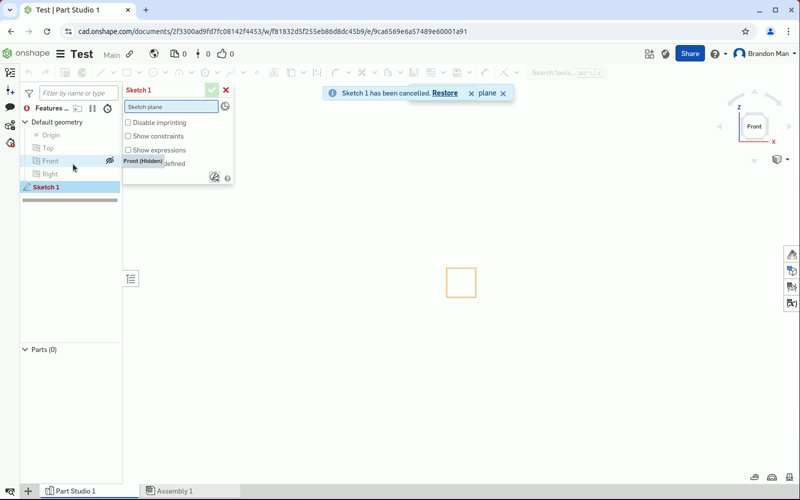
click(73, 163)
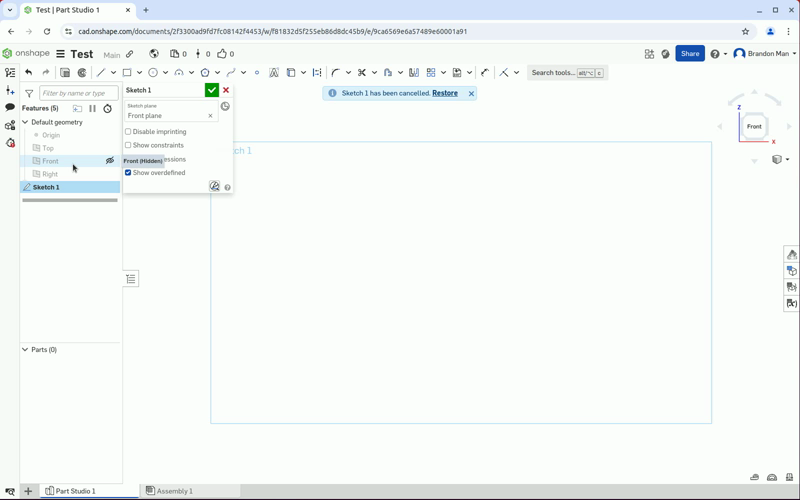
mouse_move(73, 352)
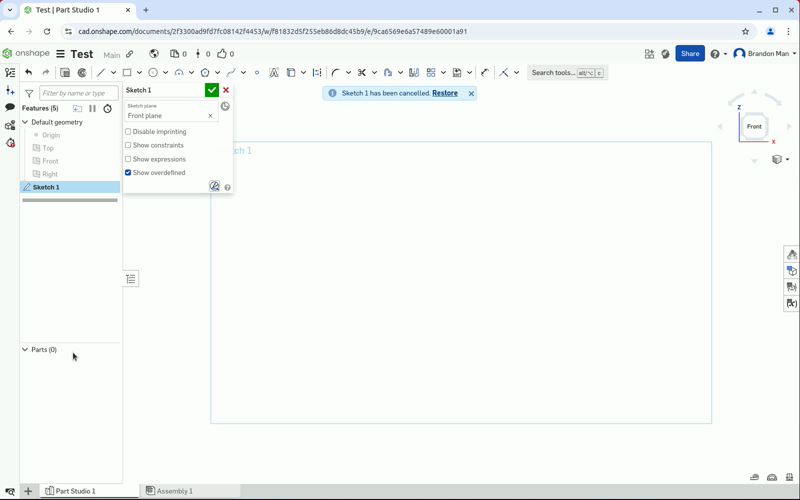
key(y)
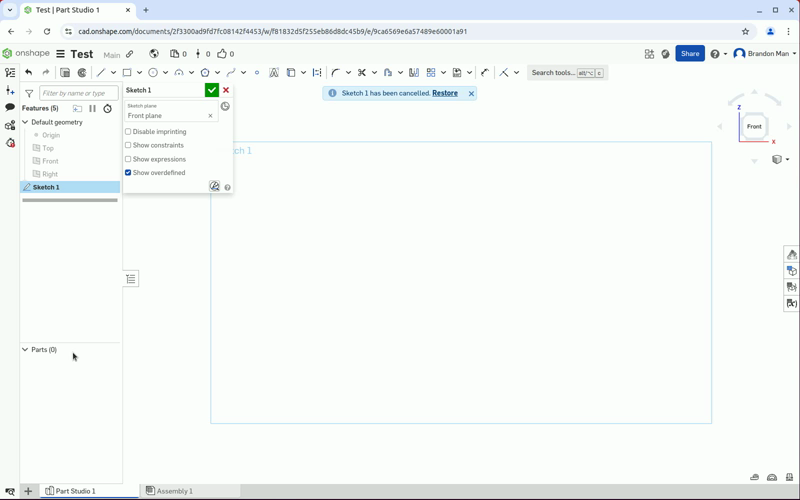
key(l)
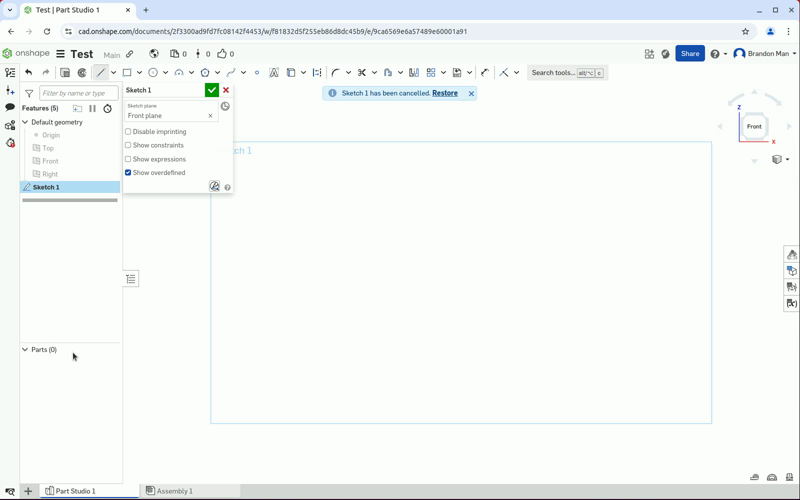
key_down(shift)
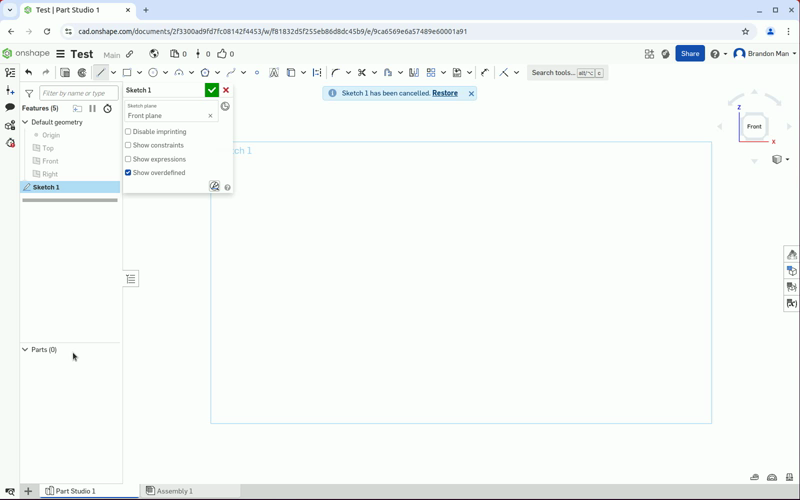
mouse_move(359, 382)
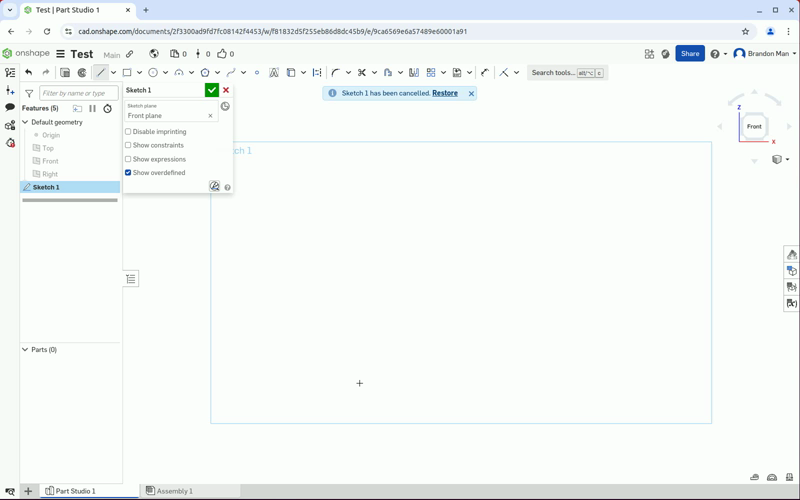
click(359, 382)
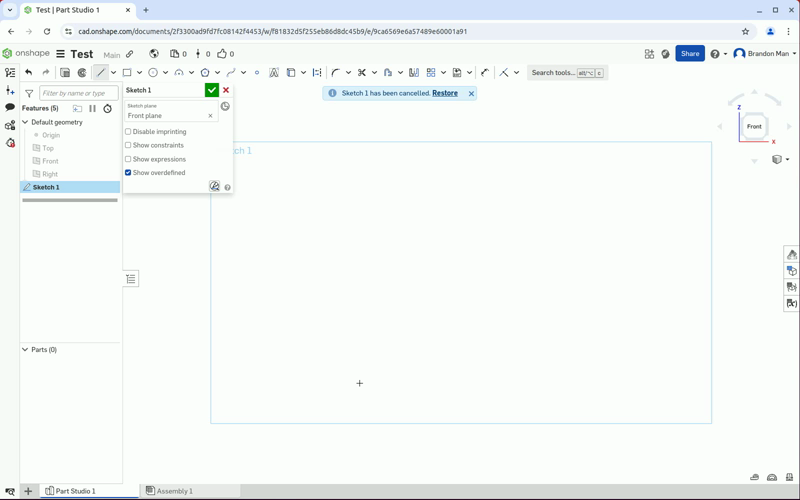
key_up(shift)
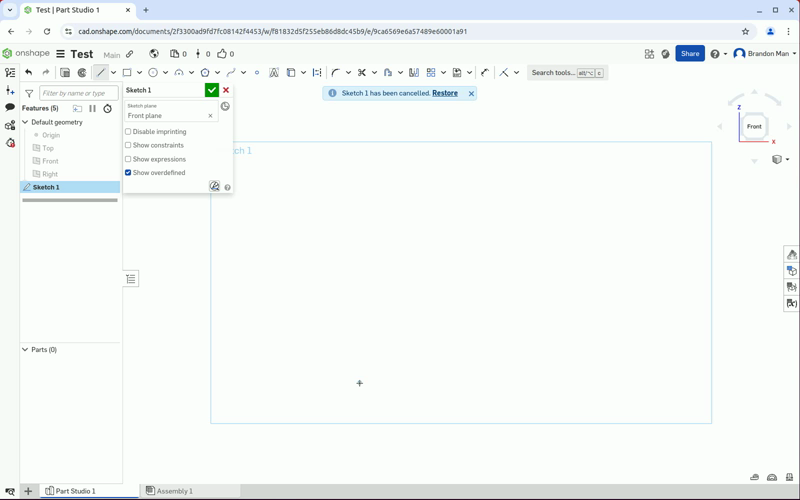
key_down(shift)
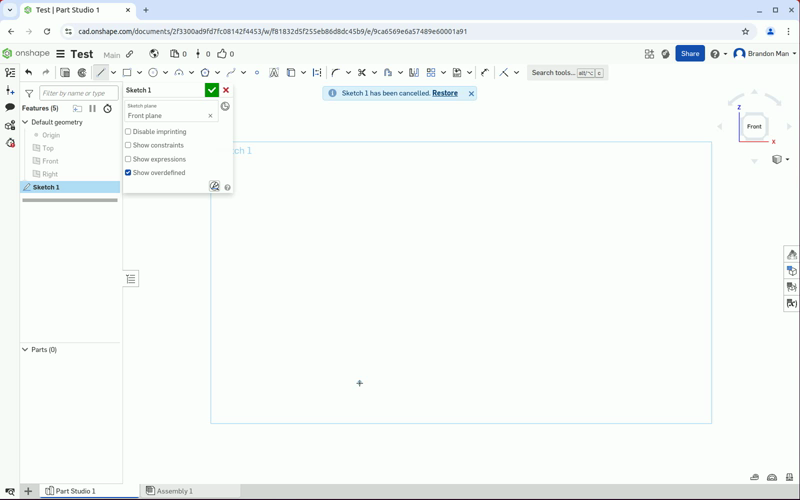
mouse_move(535, 382)
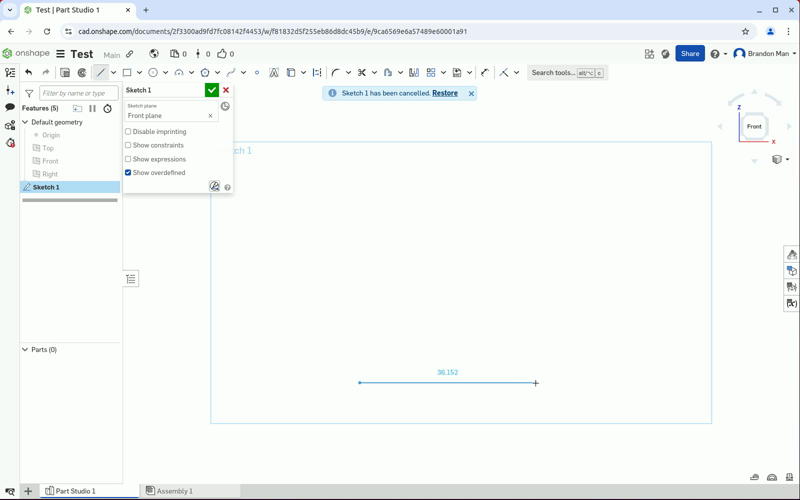
click(535, 382)
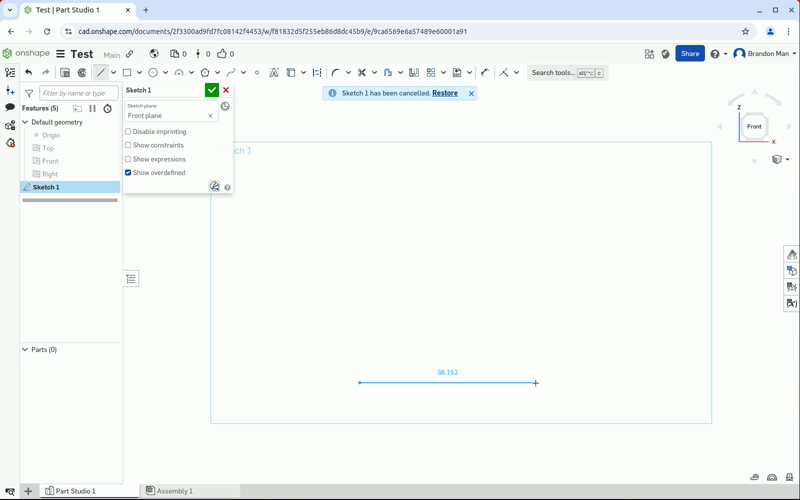
key_up(shift)
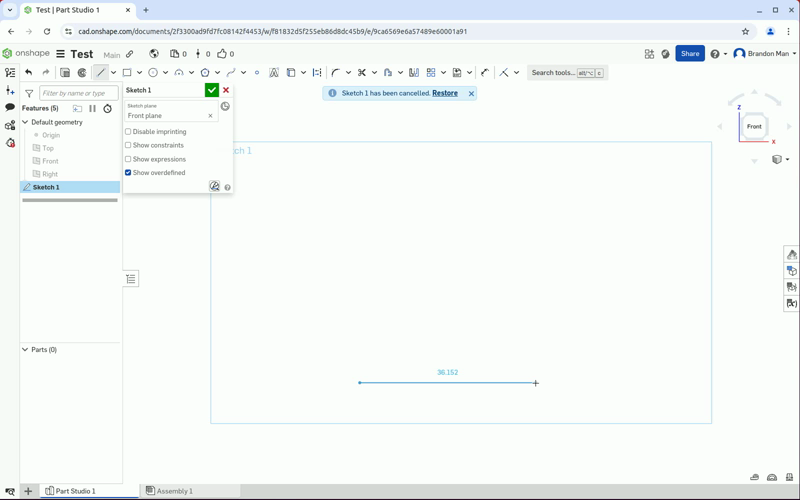
key_down(shift)
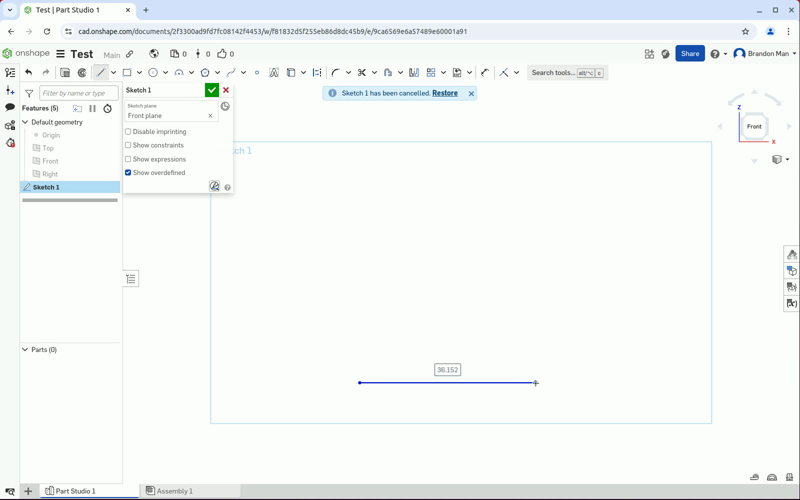
mouse_move(553, 251)
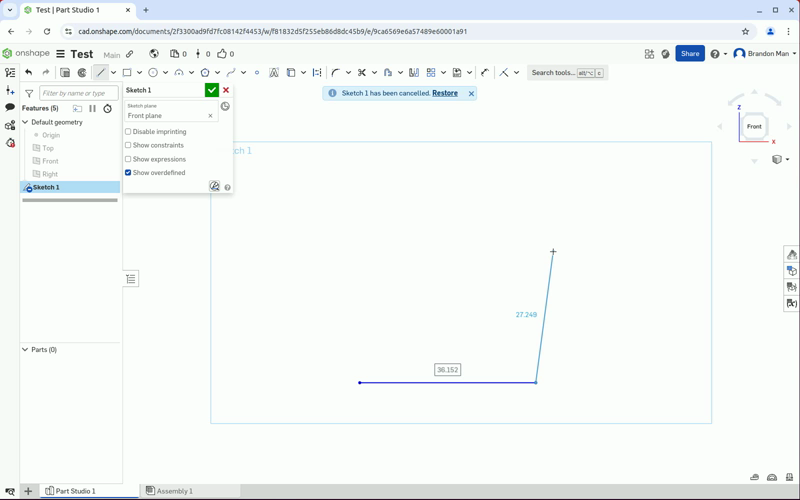
click(553, 251)
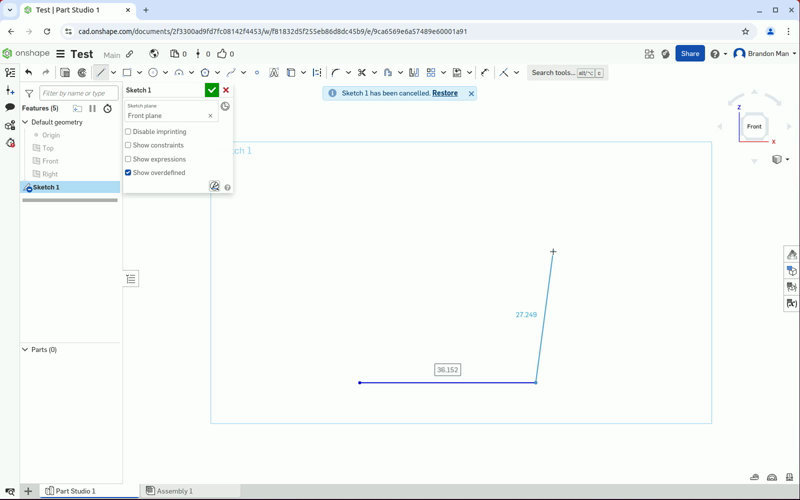
key_up(shift)
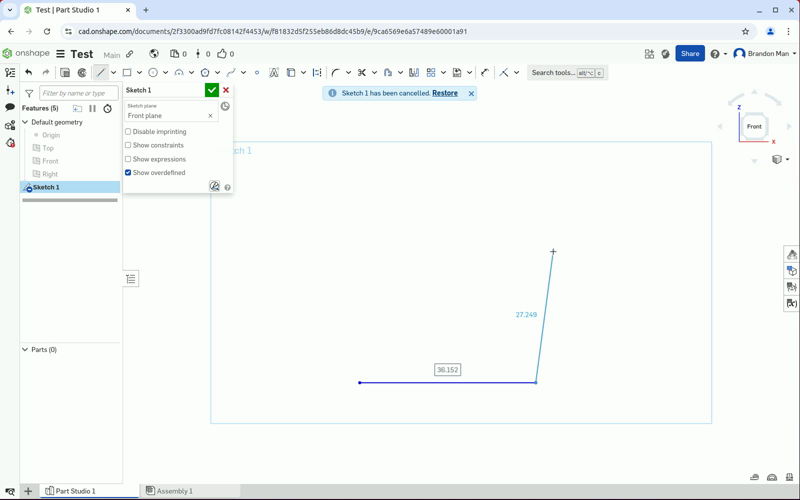
key_down(shift)
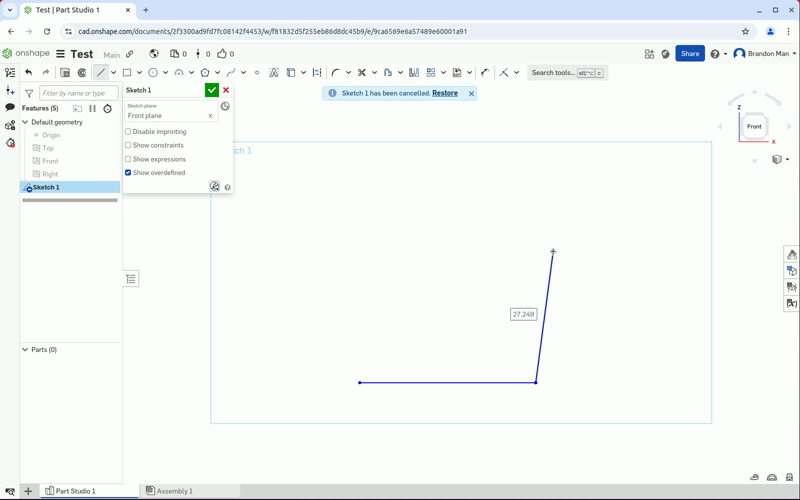
mouse_move(493, 324)
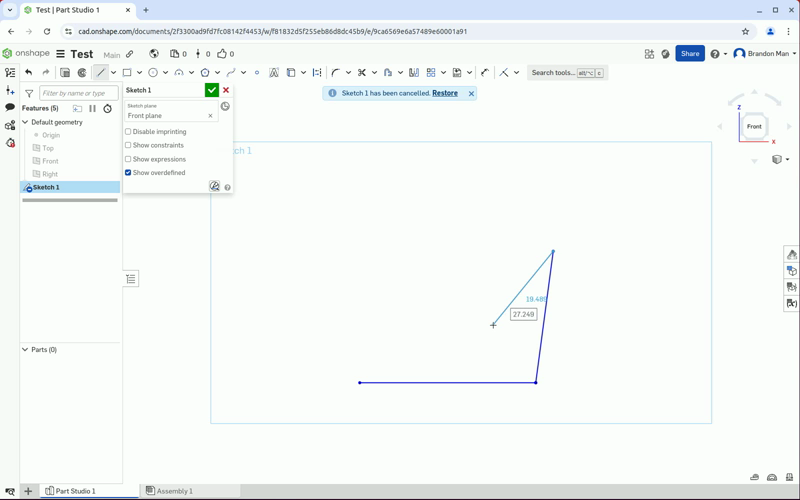
click(493, 324)
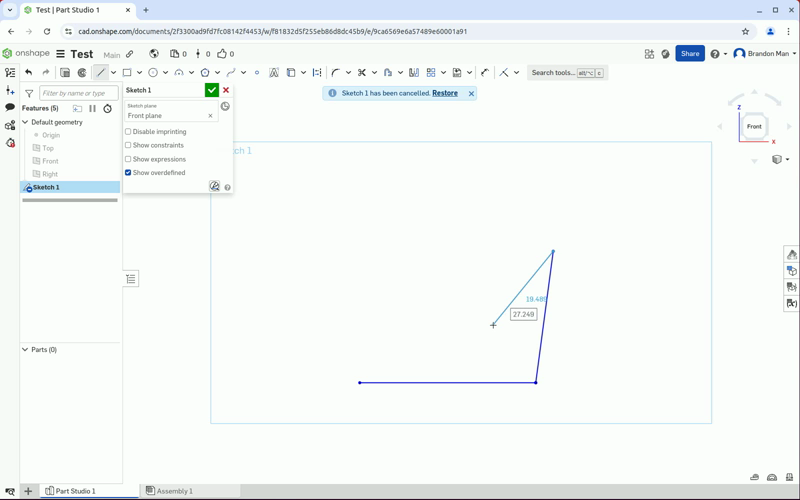
key_up(shift)
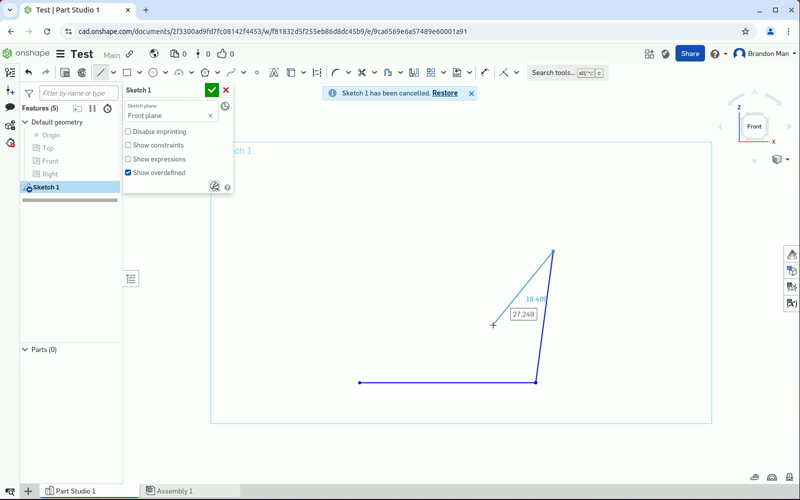
key_down(shift)
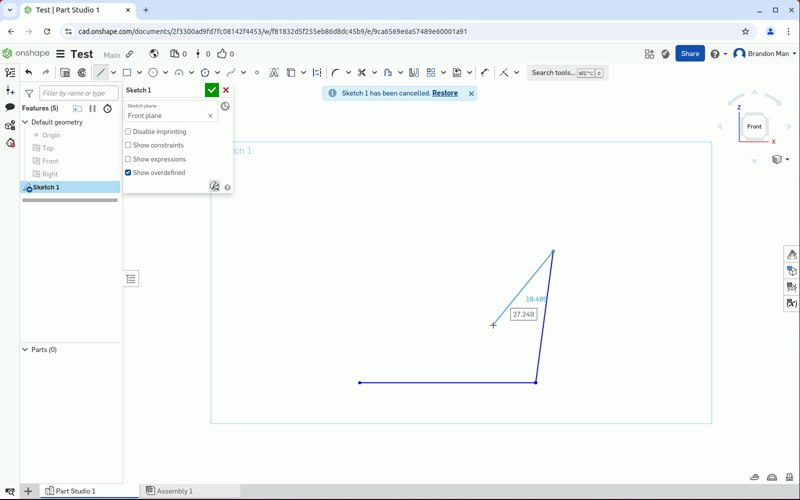
mouse_move(523, 324)
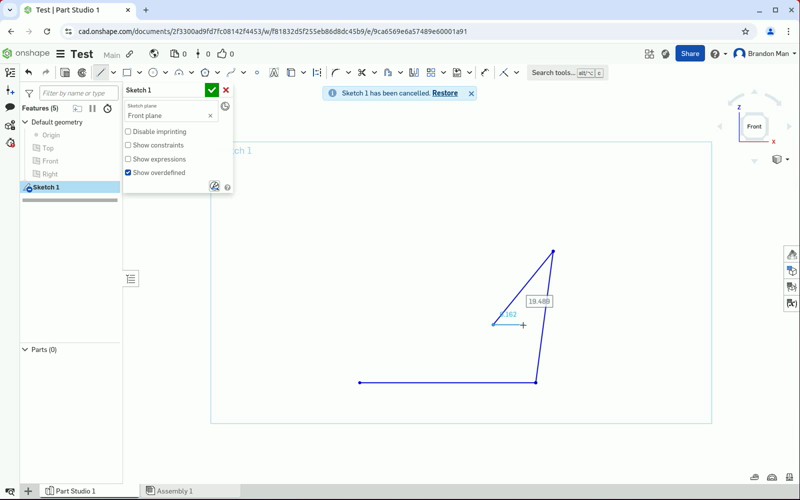
mouse_move(459, 324)
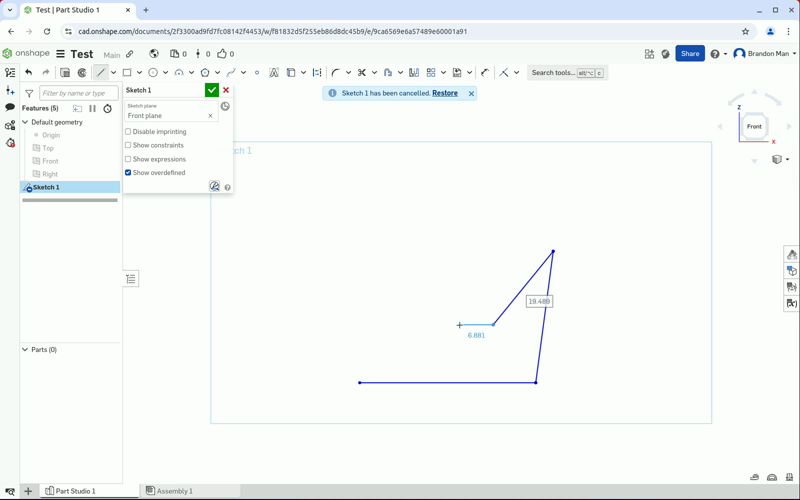
click(459, 324)
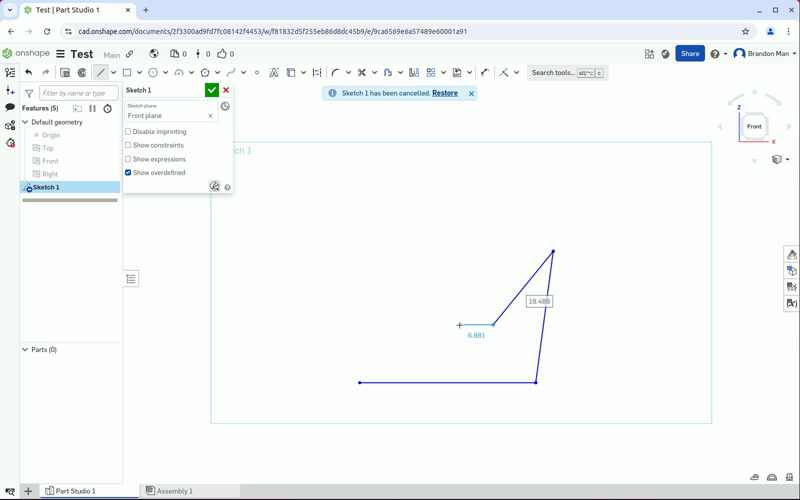
key_up(shift)
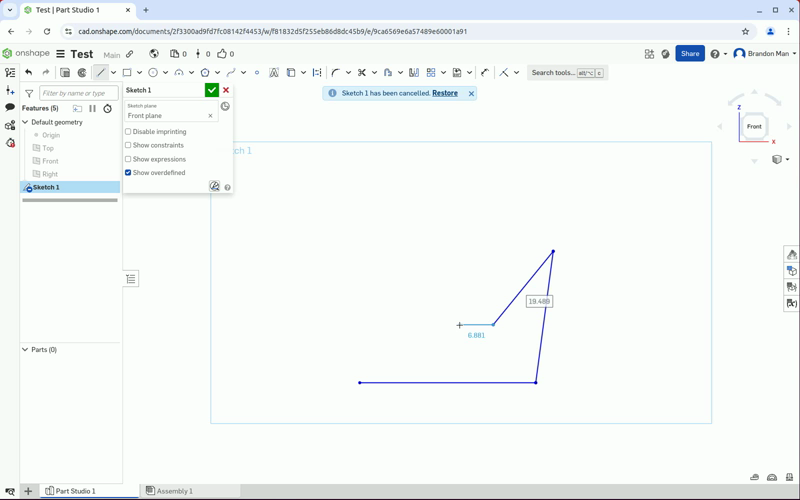
key_down(shift)
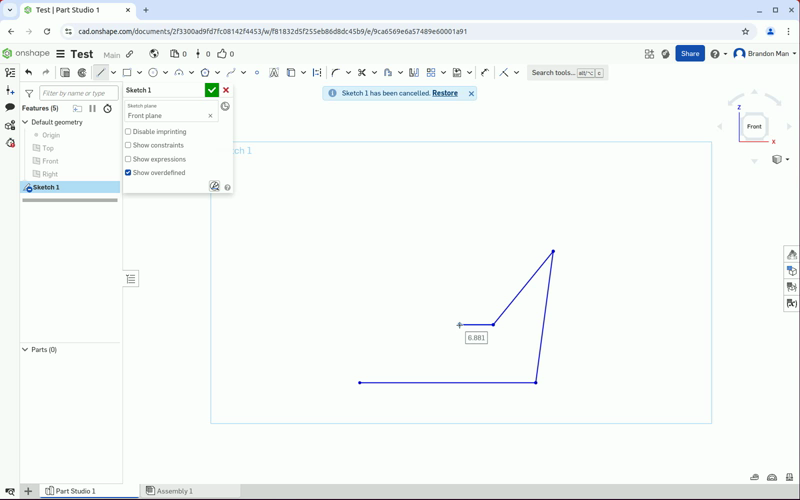
mouse_move(489, 324)
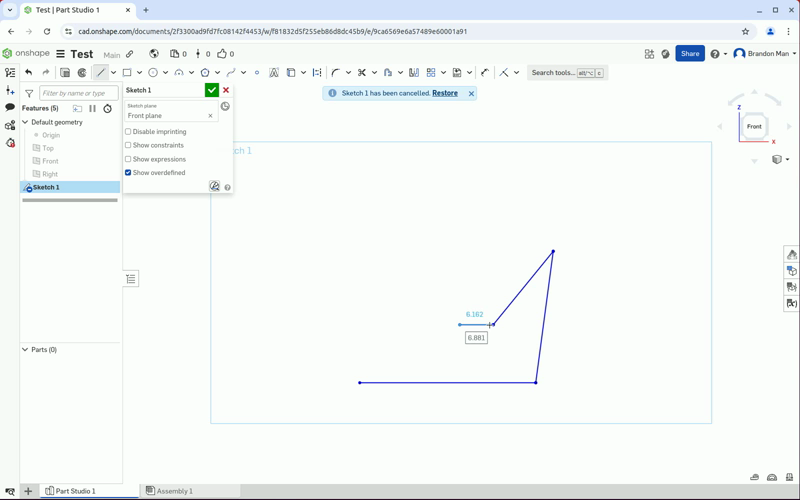
mouse_move(470, 300)
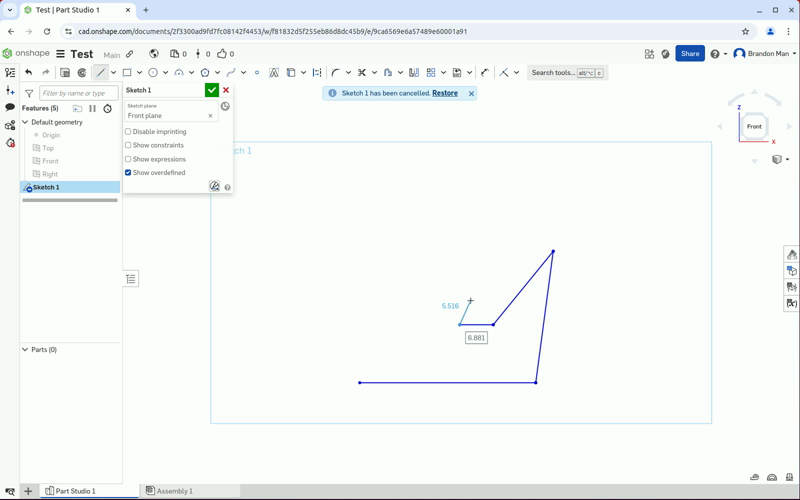
click(470, 300)
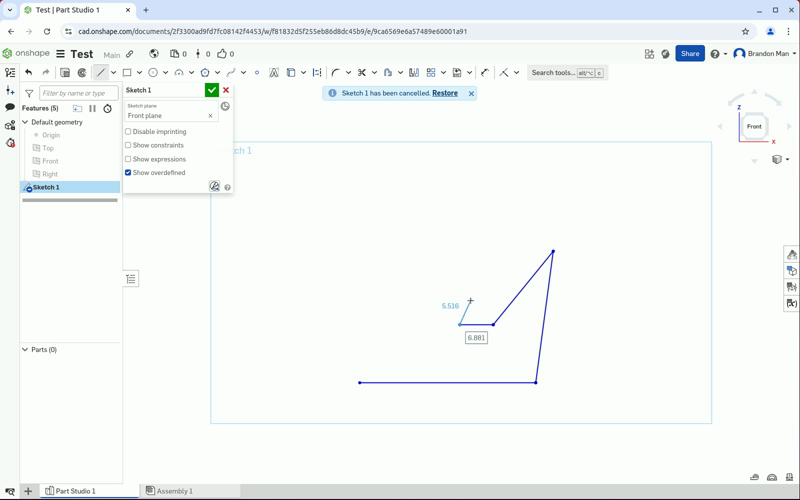
key_up(shift)
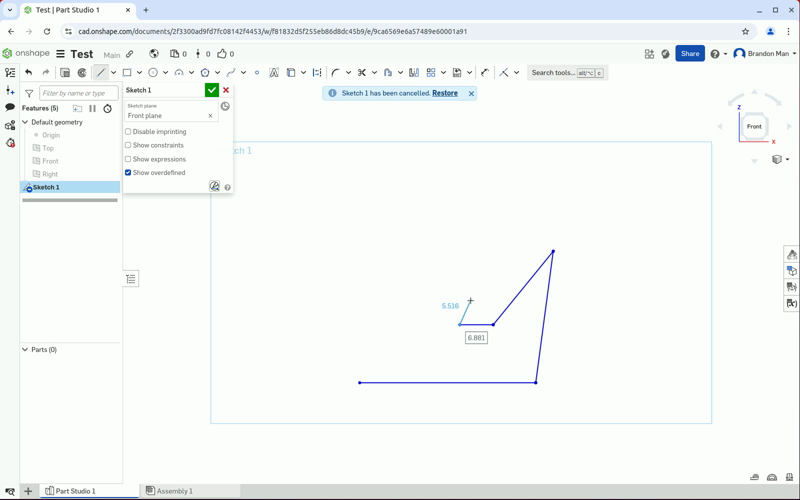
key_down(shift)
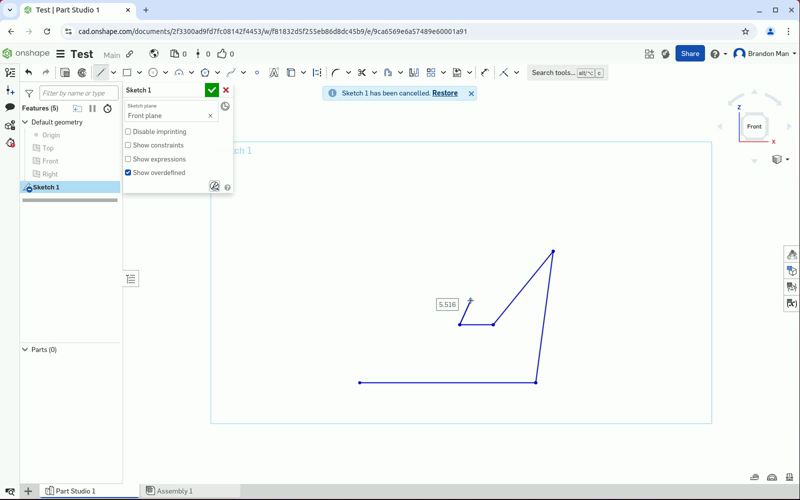
mouse_move(501, 300)
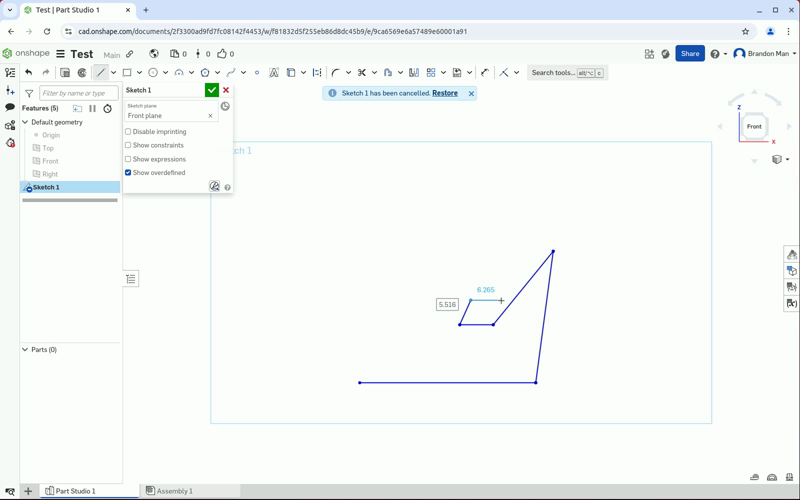
mouse_move(477, 284)
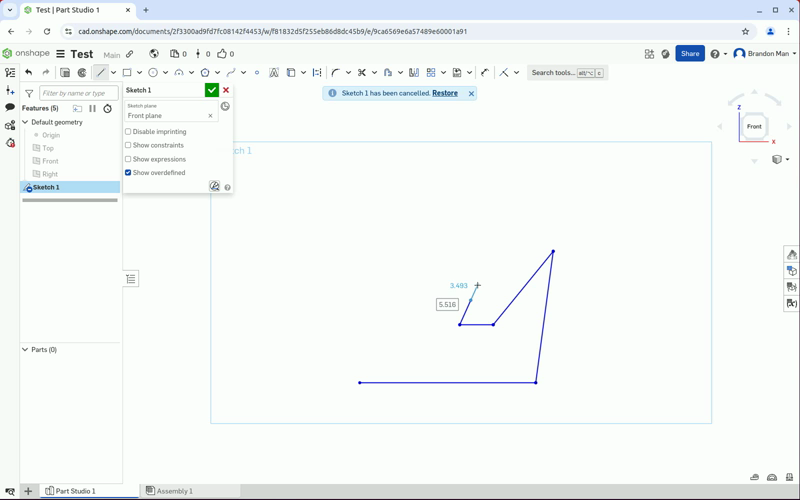
click(477, 284)
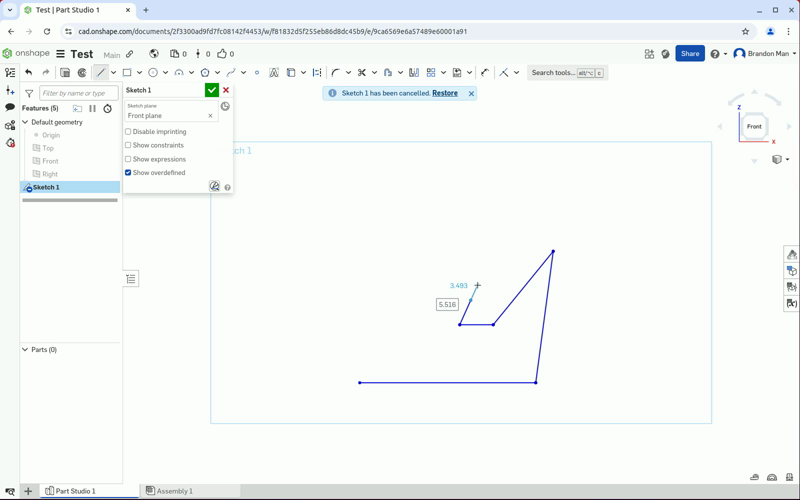
key_up(shift)
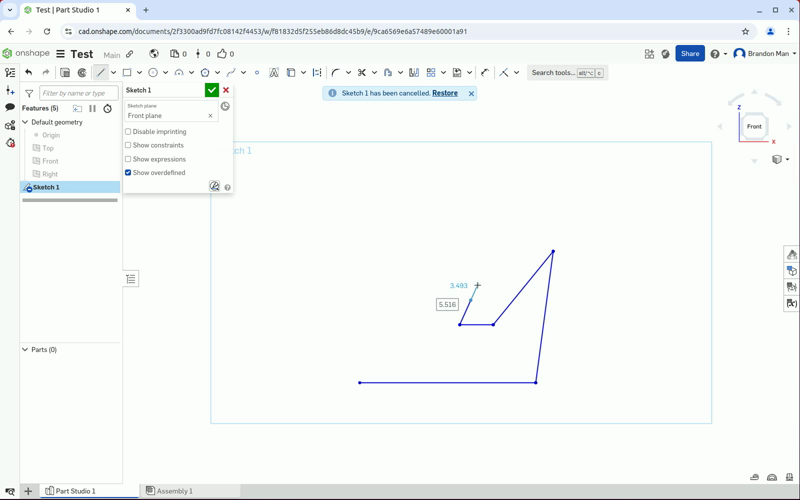
key_down(shift)
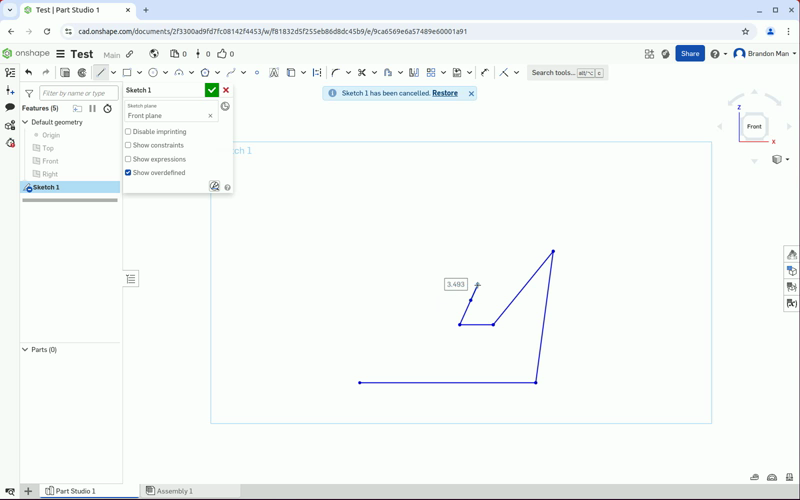
mouse_move(528, 171)
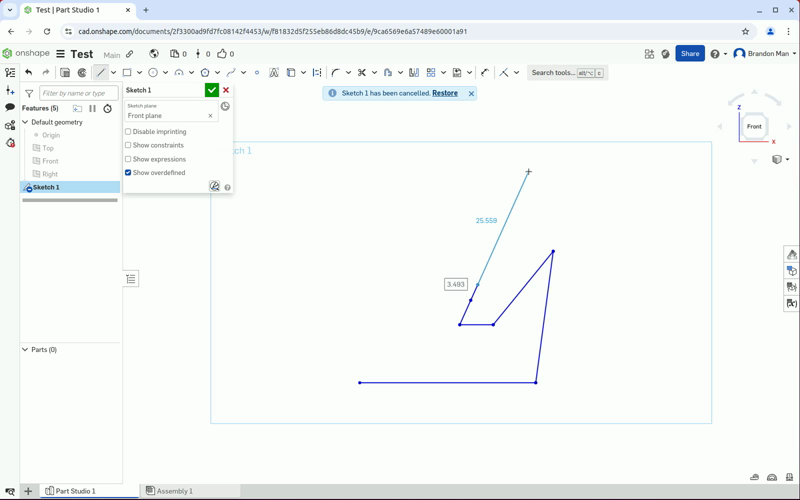
click(528, 171)
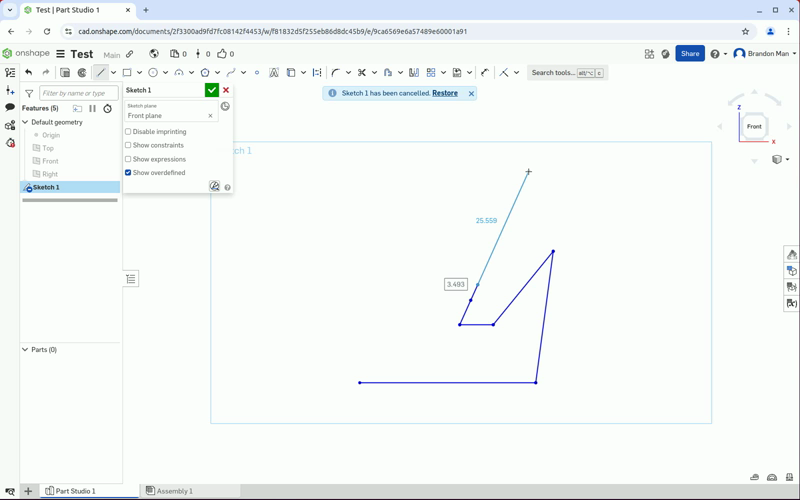
key_up(shift)
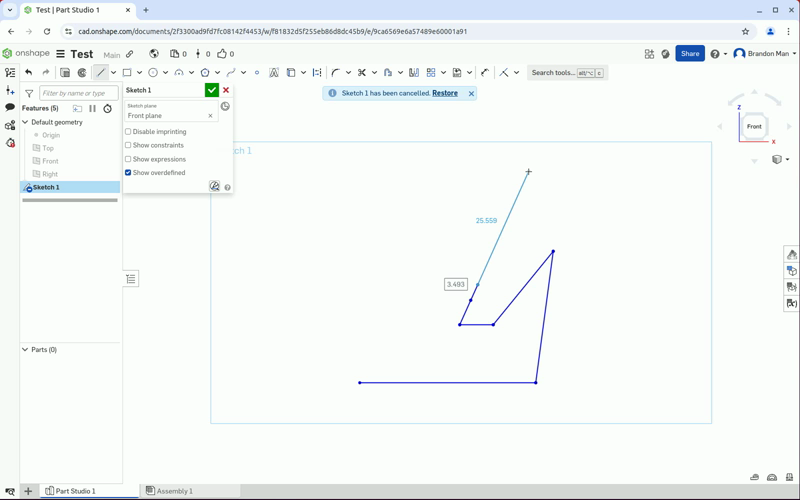
key_down(shift)
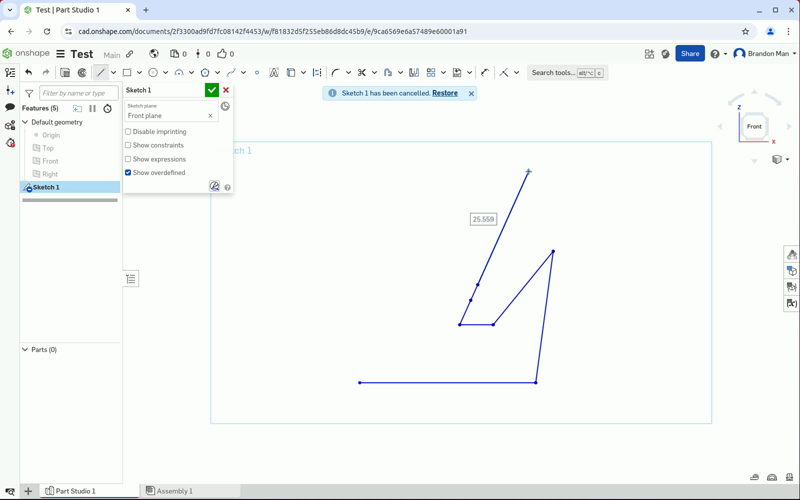
mouse_move(375, 171)
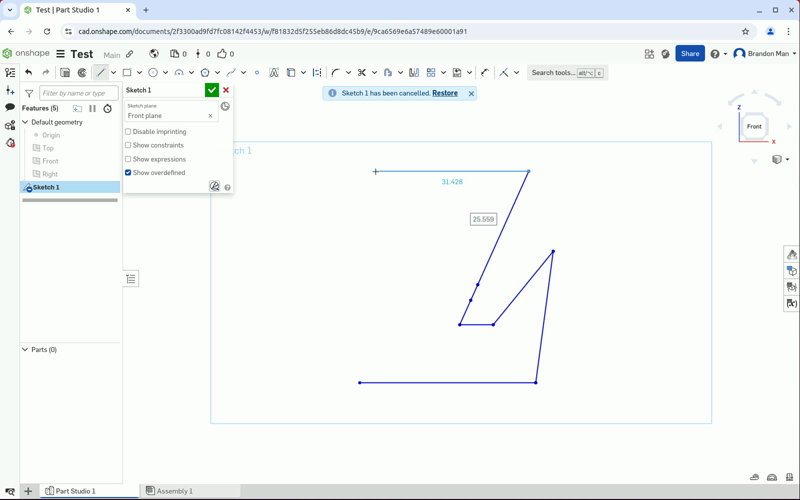
click(375, 171)
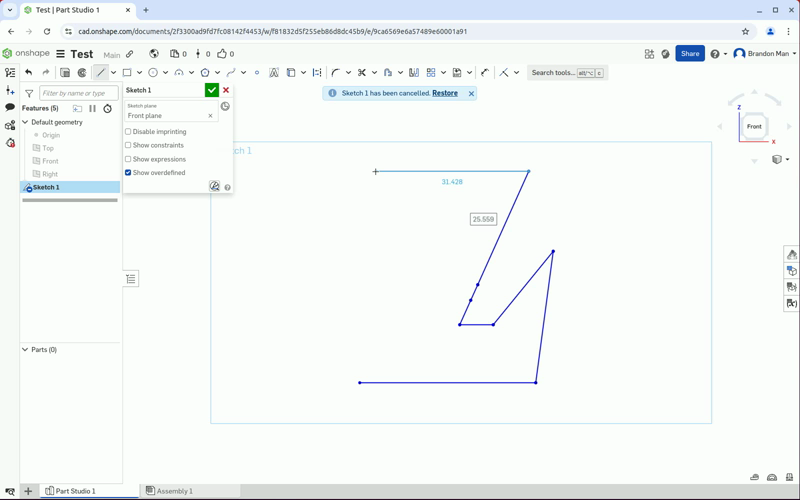
key_up(shift)
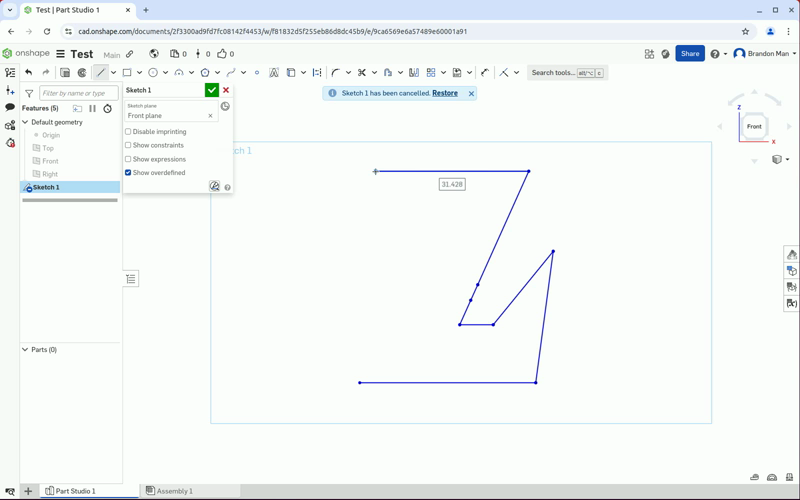
key_down(shift)
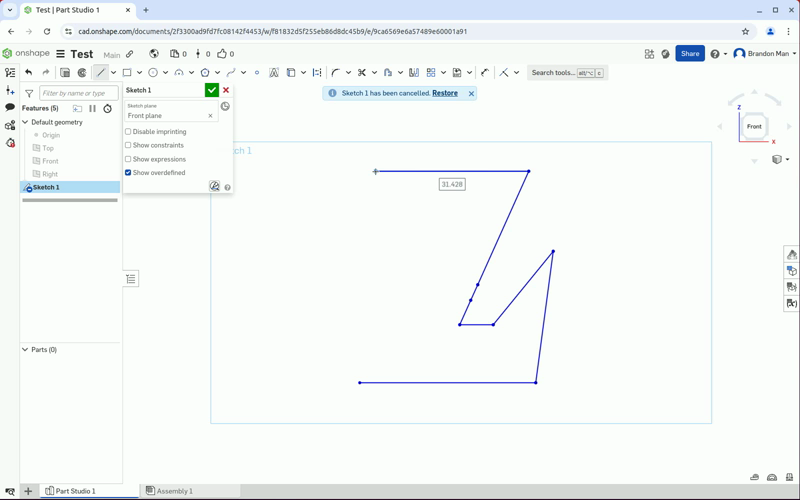
mouse_move(368, 273)
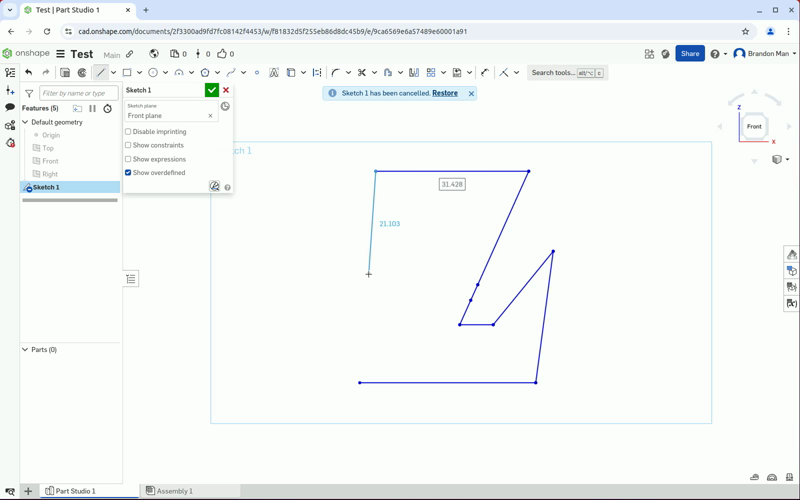
click(368, 273)
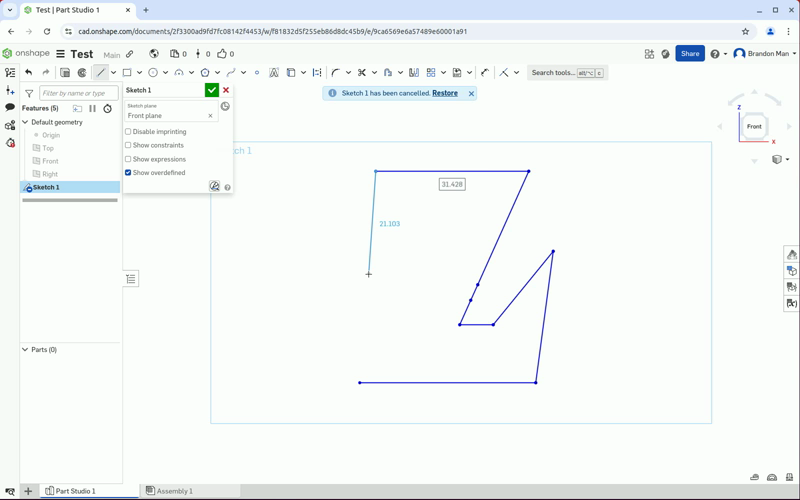
key_up(shift)
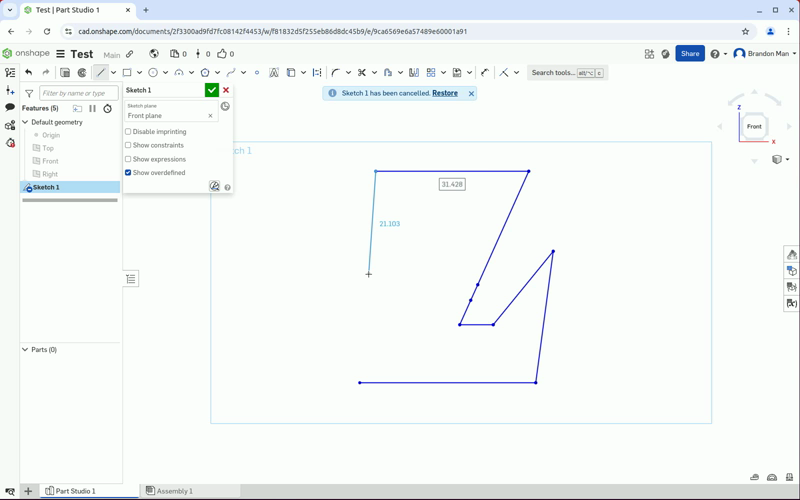
key_down(shift)
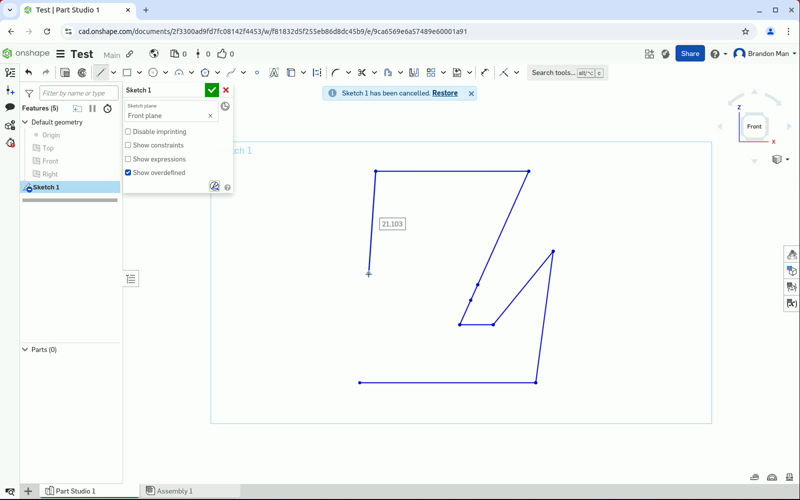
mouse_move(415, 211)
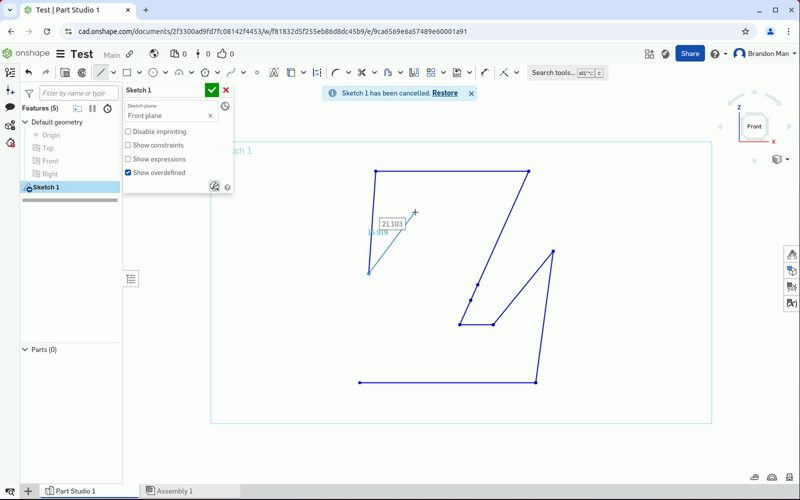
click(415, 211)
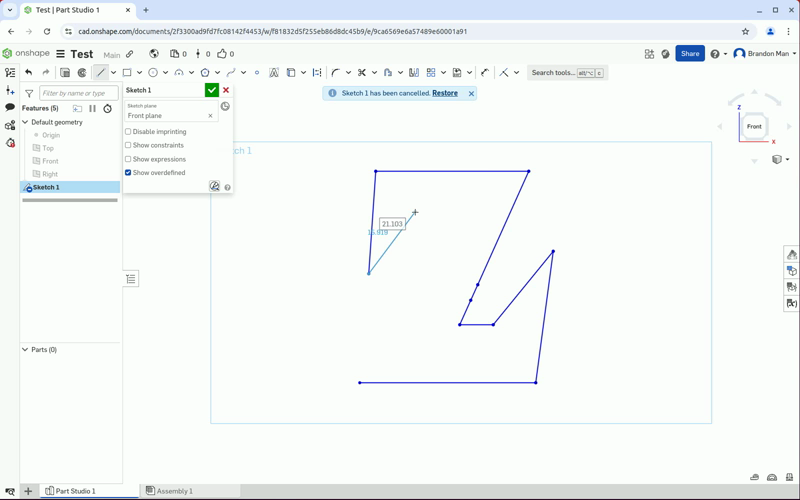
key_up(shift)
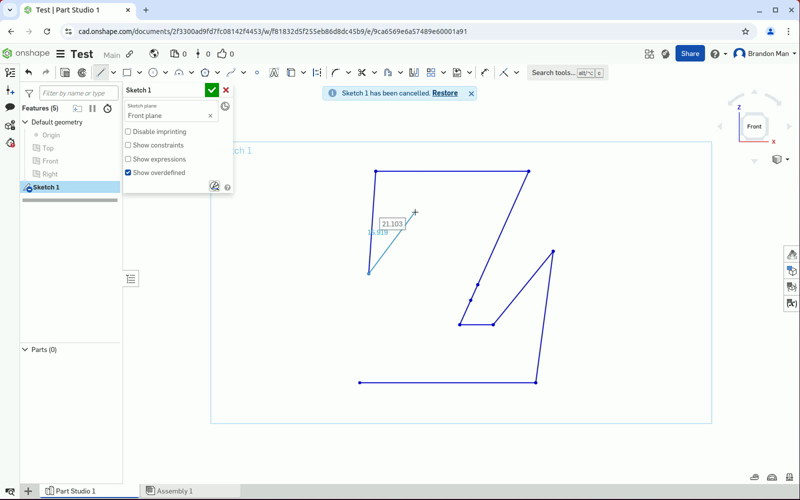
key_down(shift)
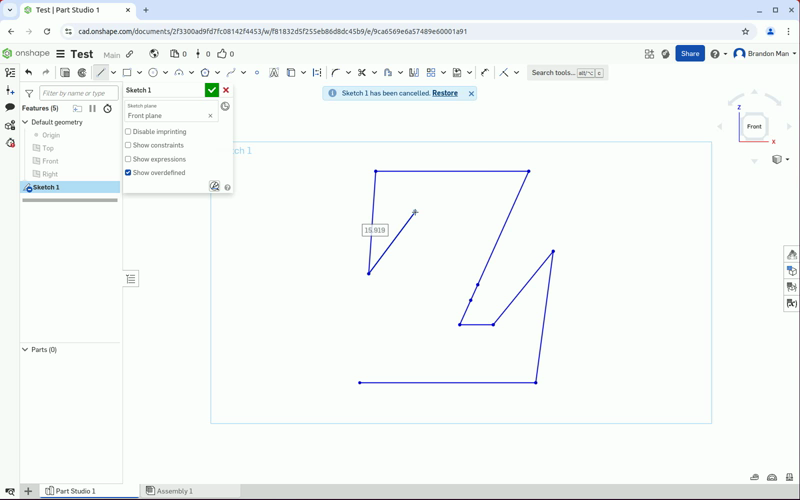
mouse_move(445, 211)
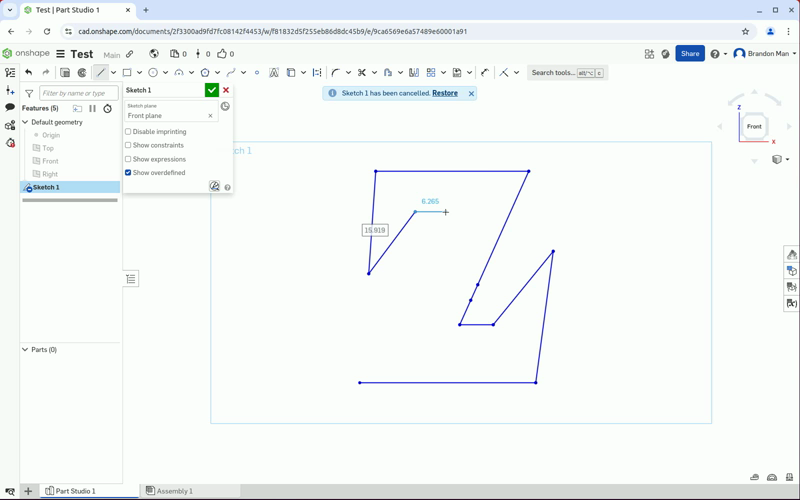
mouse_move(459, 211)
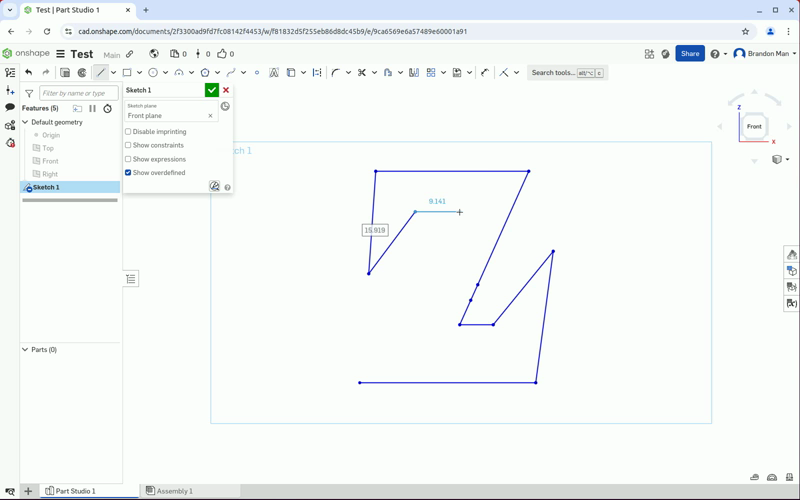
click(459, 211)
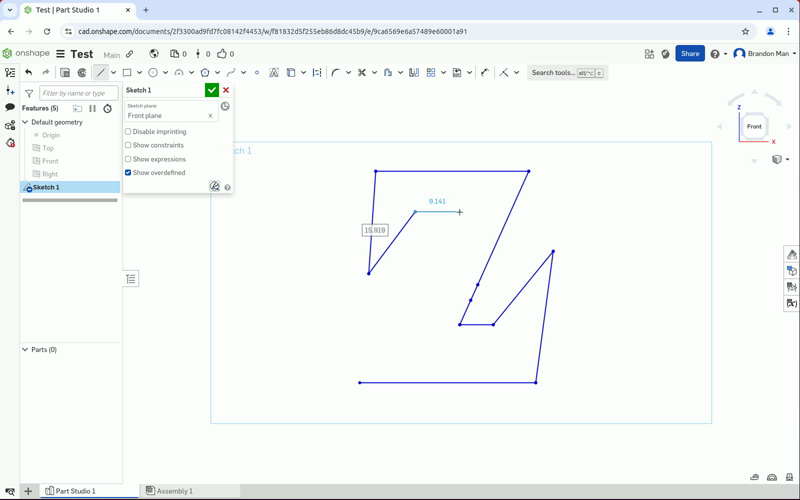
key_up(shift)
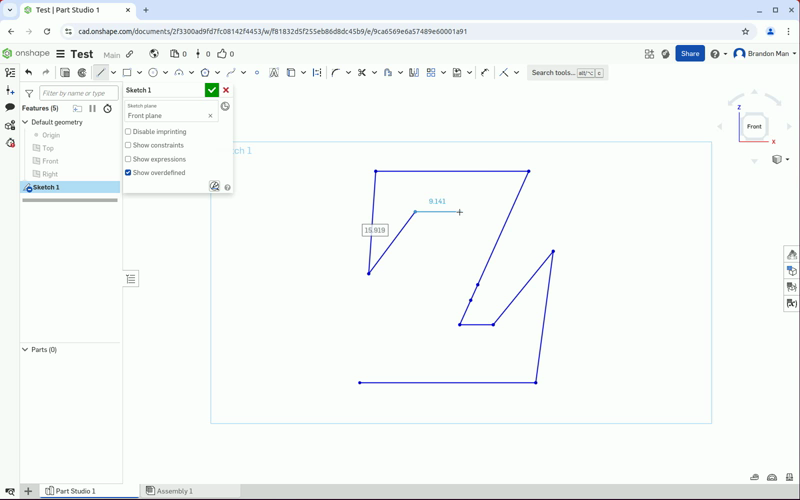
key_down(shift)
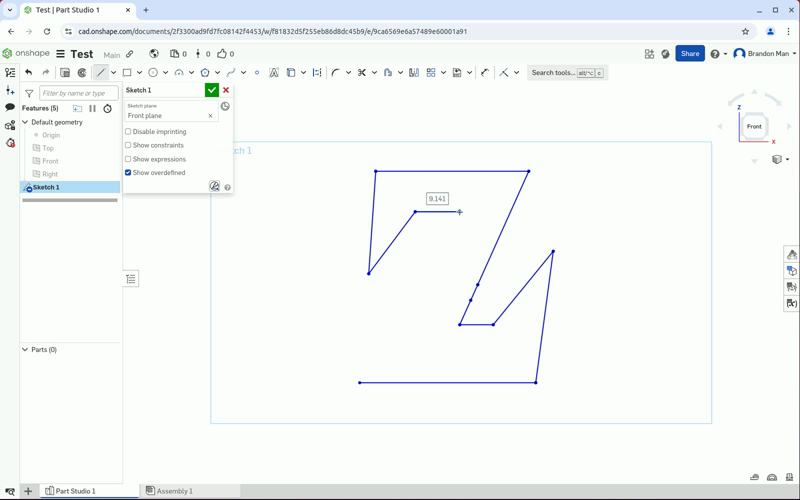
mouse_move(426, 267)
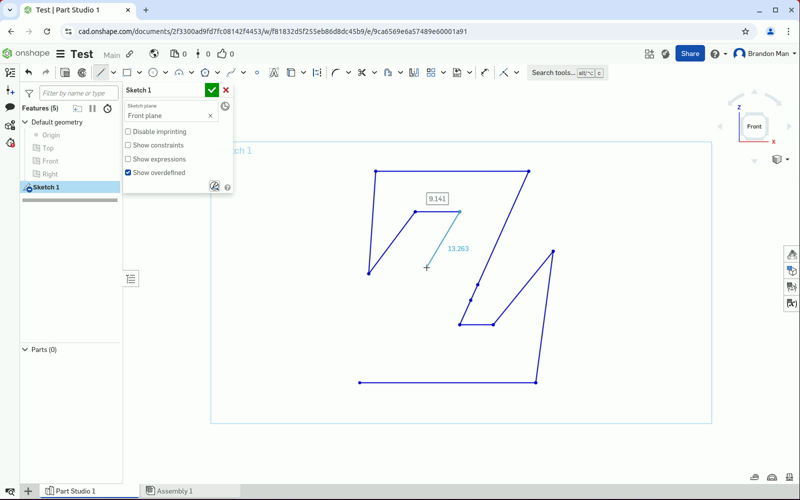
click(426, 267)
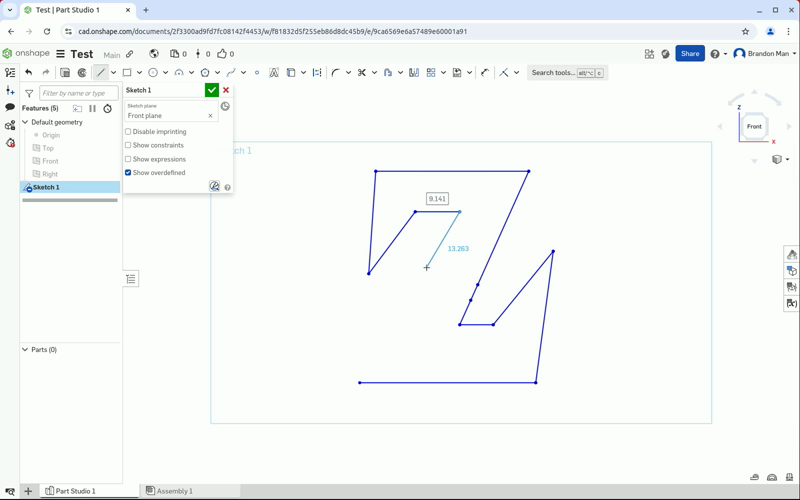
key_up(shift)
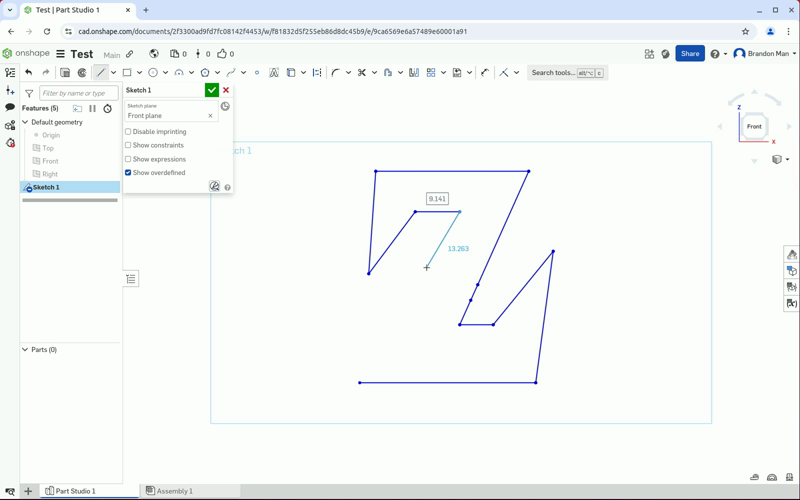
key_down(shift)
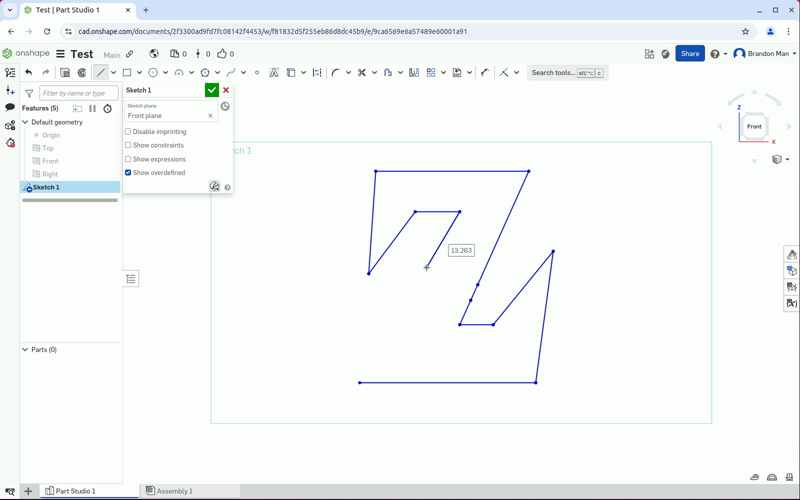
mouse_move(456, 267)
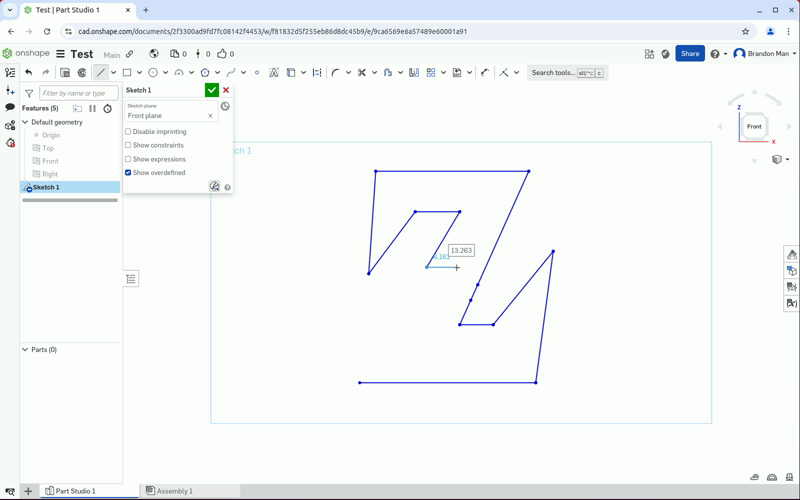
mouse_move(417, 284)
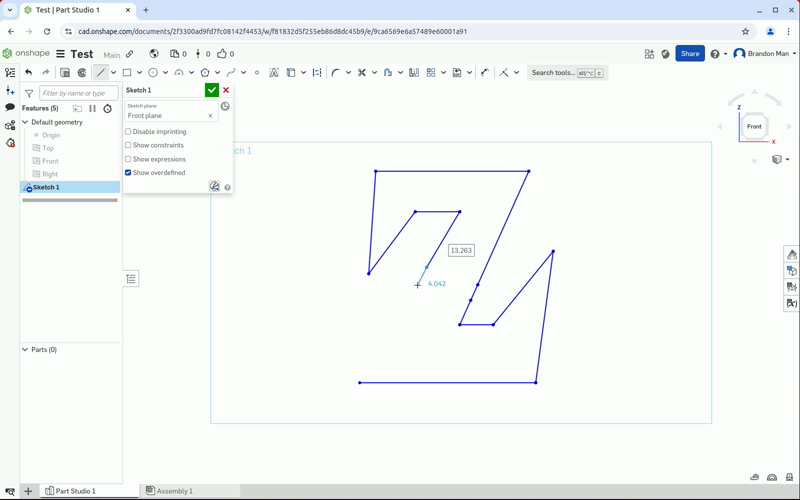
click(417, 284)
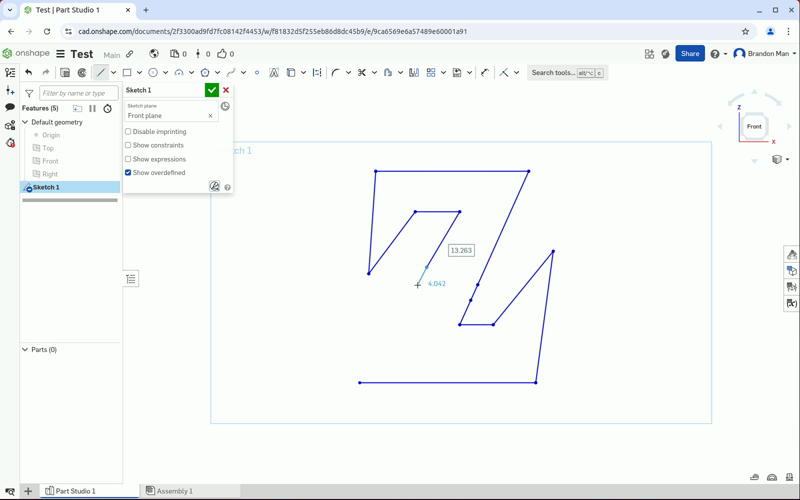
key_up(shift)
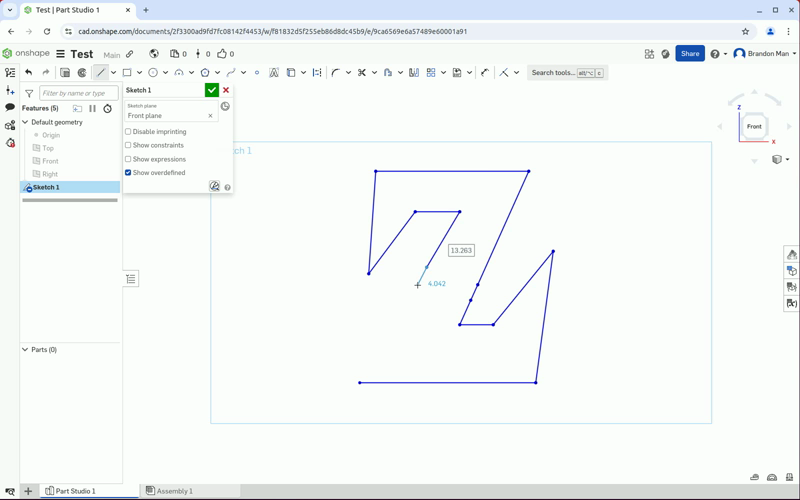
key_down(shift)
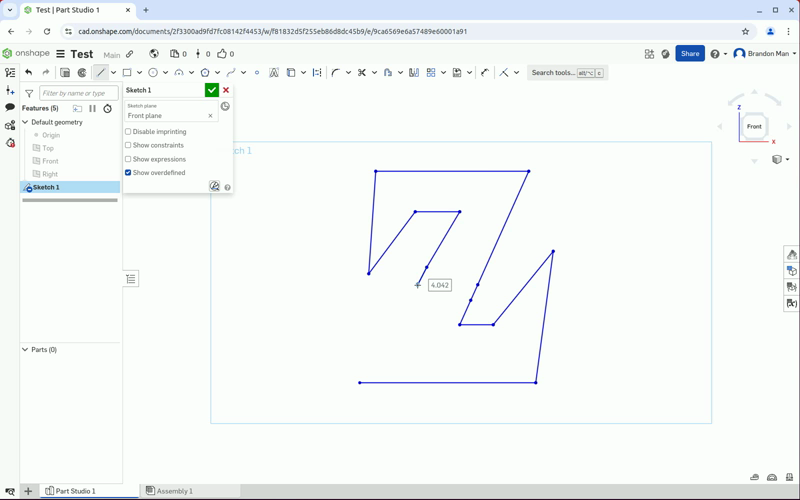
mouse_move(359, 382)
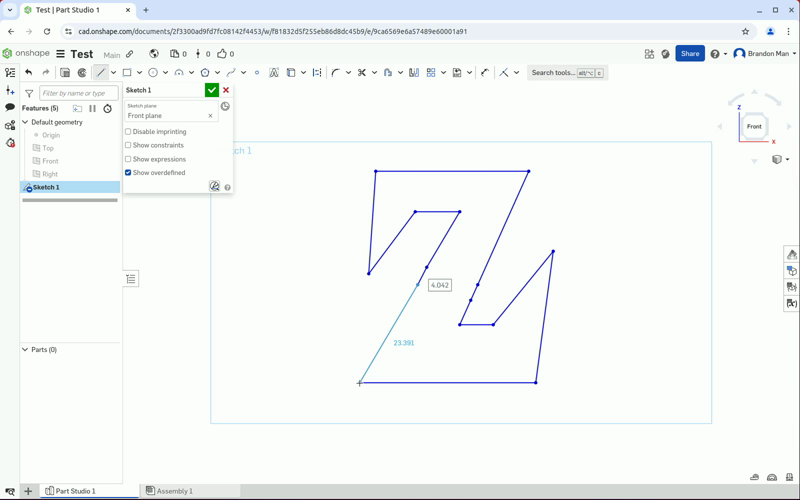
key_up(shift)
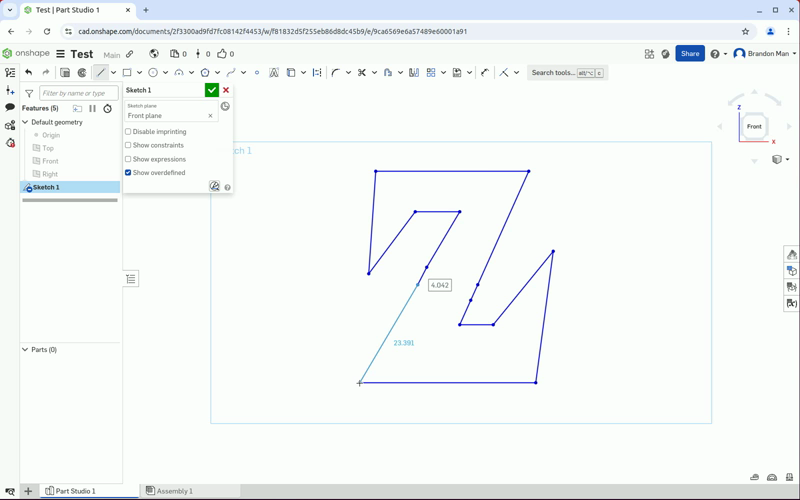
click(359, 382)
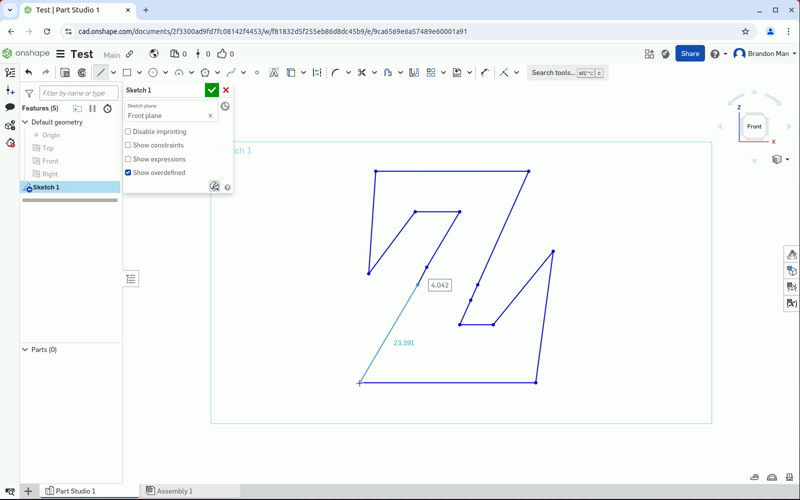
key(esc)
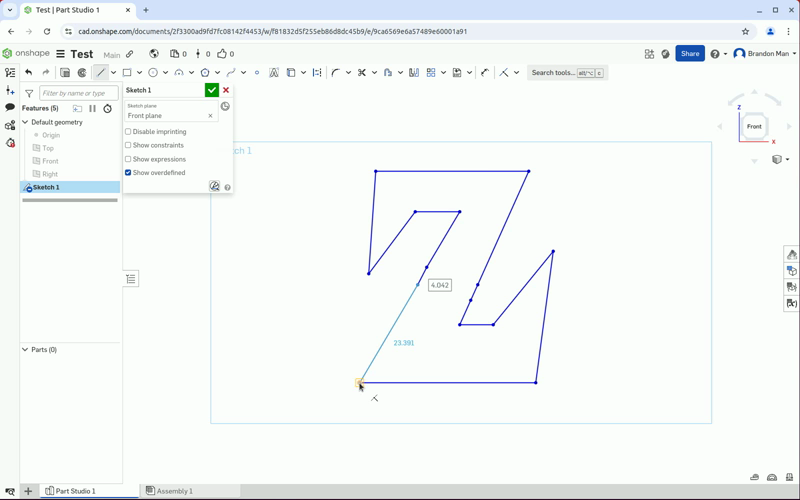
key(c)
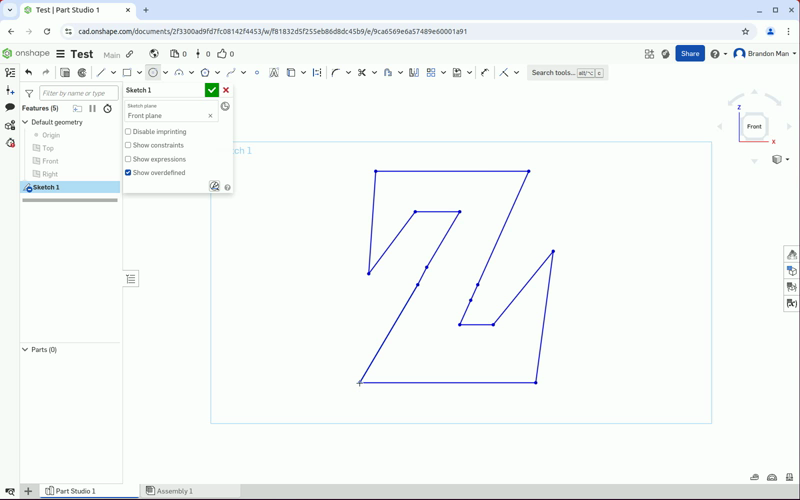
key_down(shift)
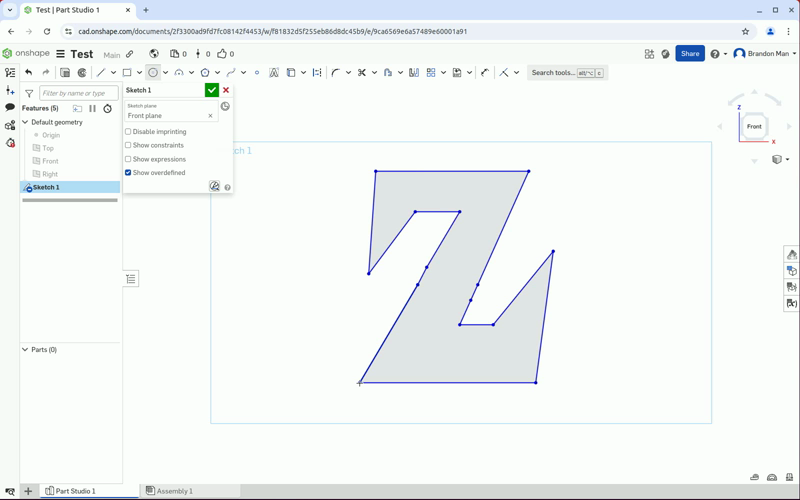
mouse_move(448, 284)
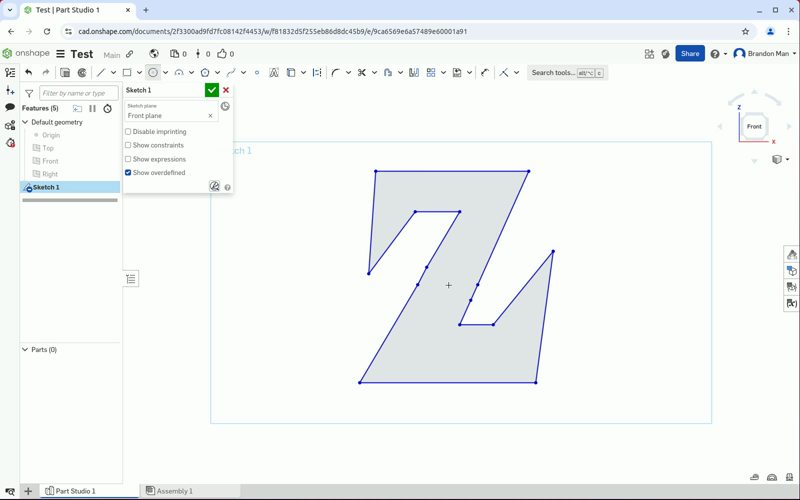
click(448, 284)
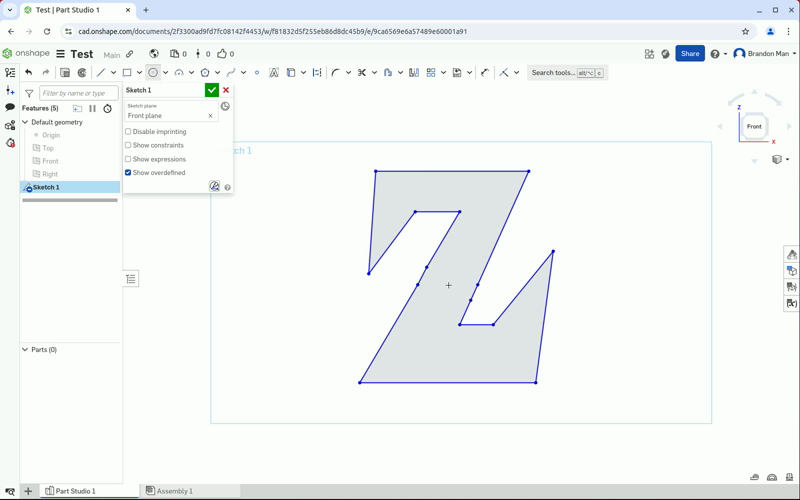
key_up(shift)
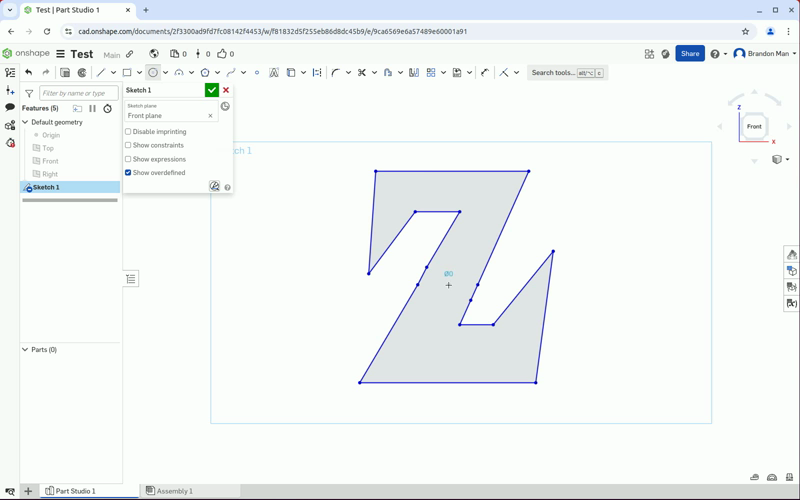
mouse_move(475, 284)
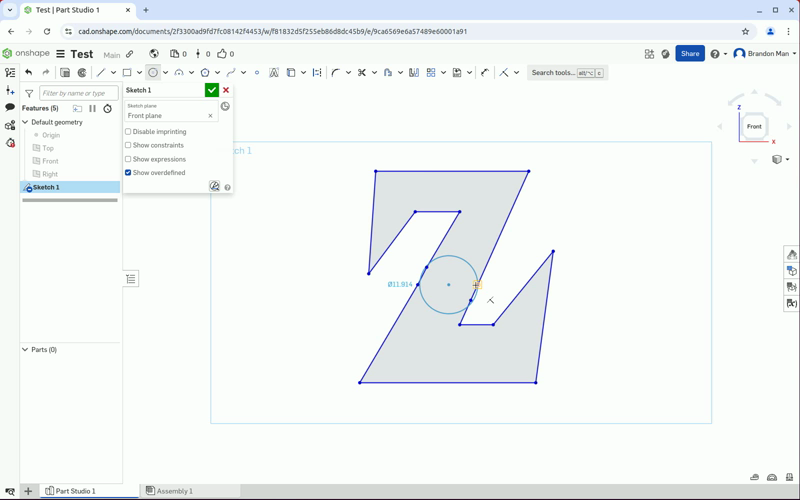
scroll(6)
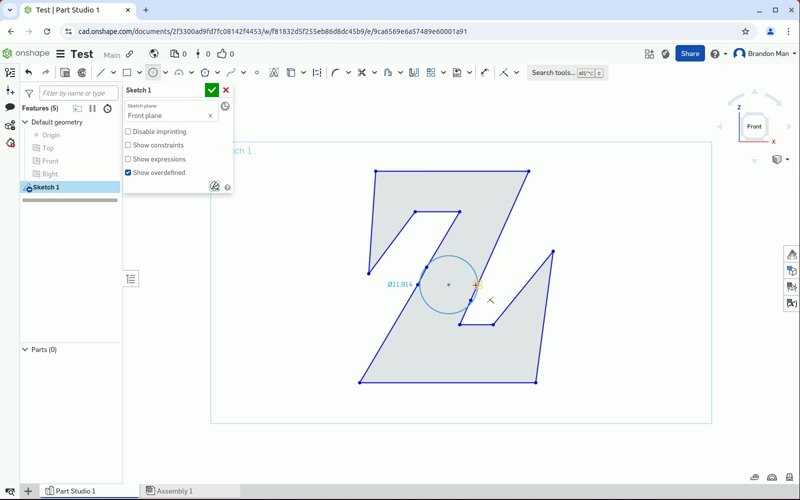
scroll(6)
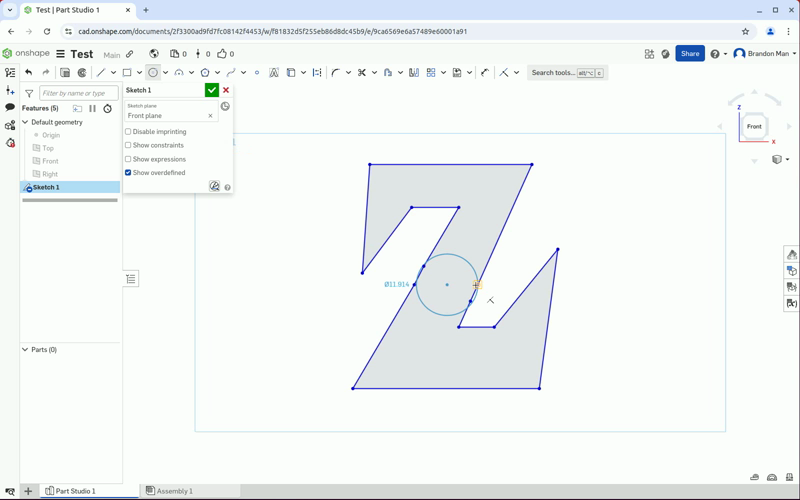
scroll(6)
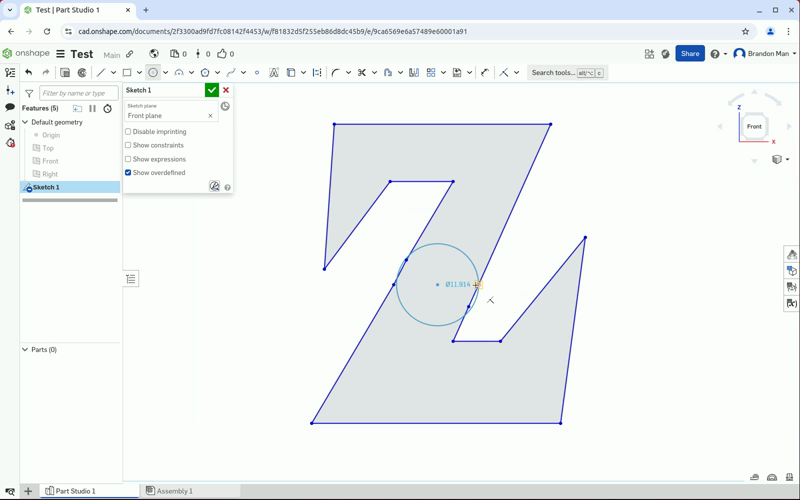
scroll(6)
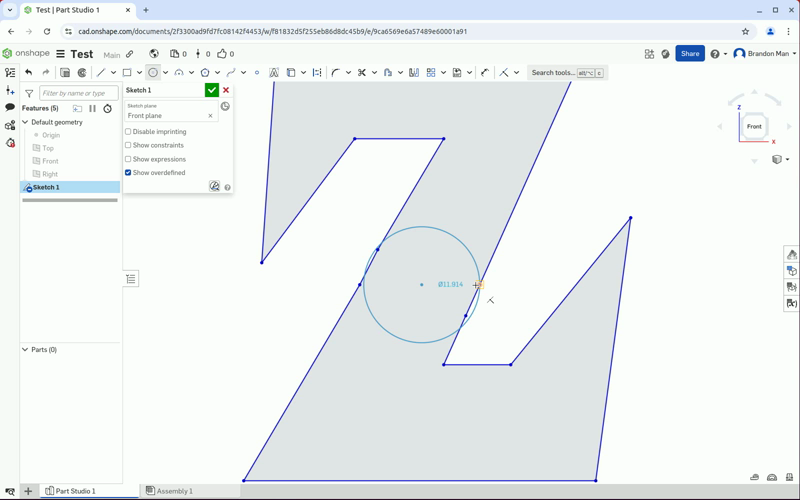
scroll(6)
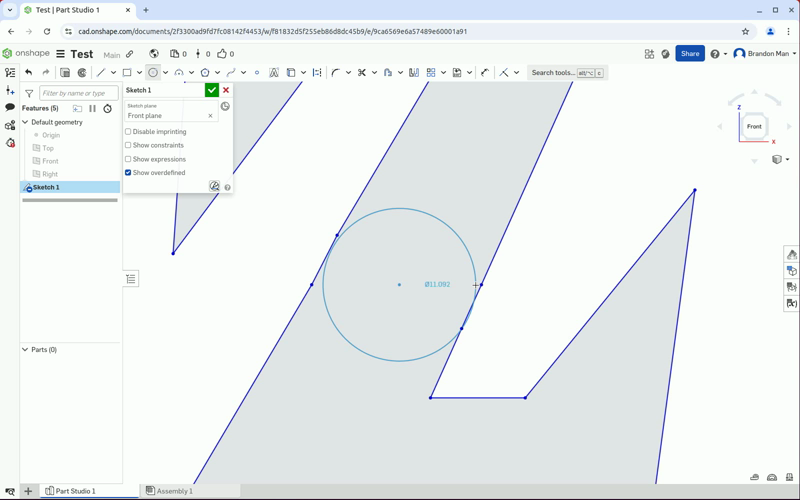
scroll(6)
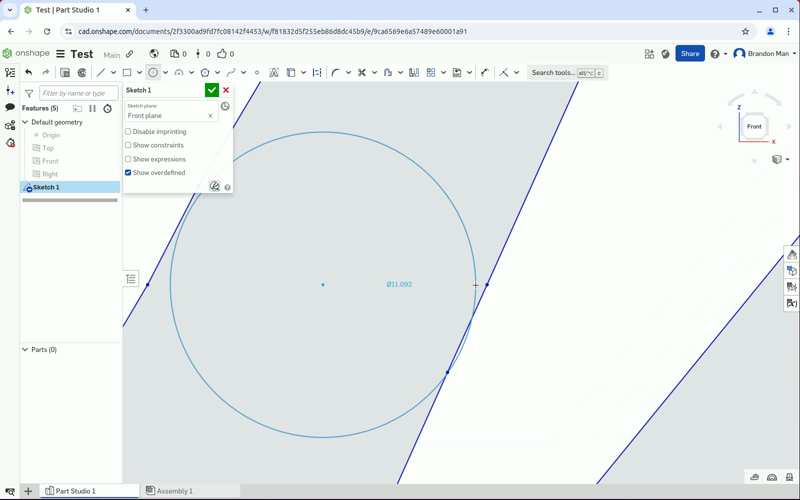
scroll(6)
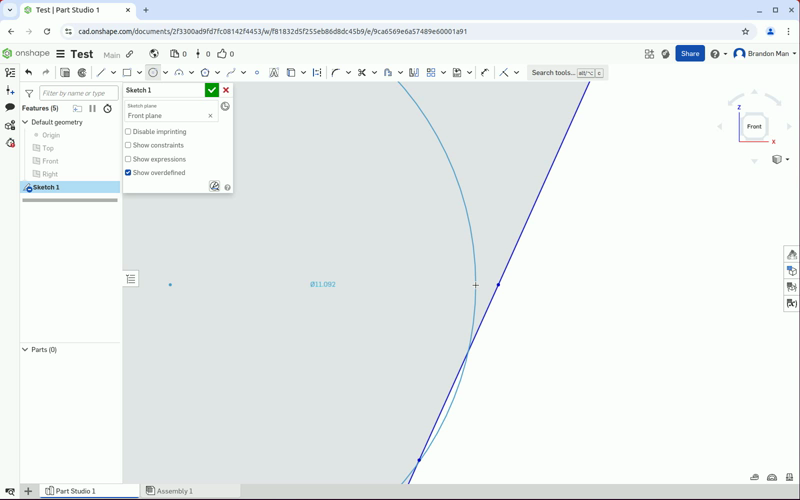
click(475, 284)
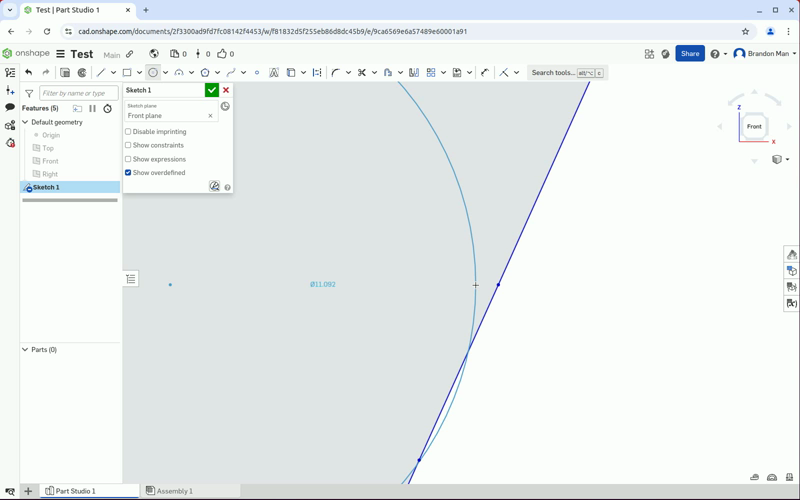
scroll(-6)
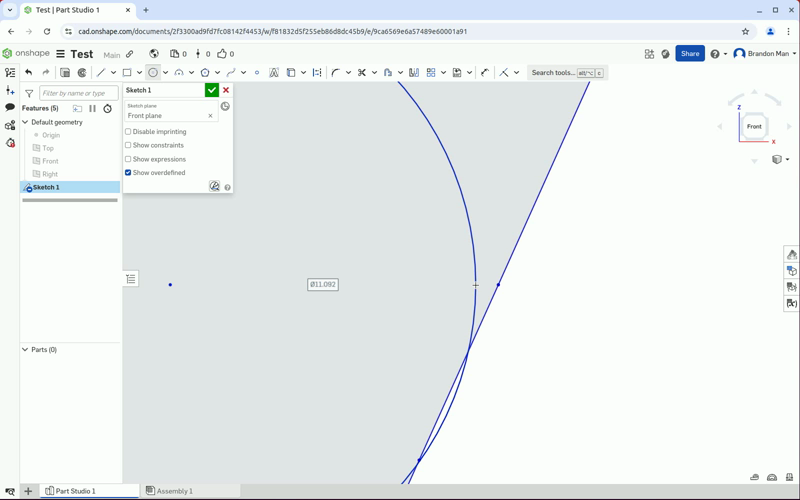
scroll(-6)
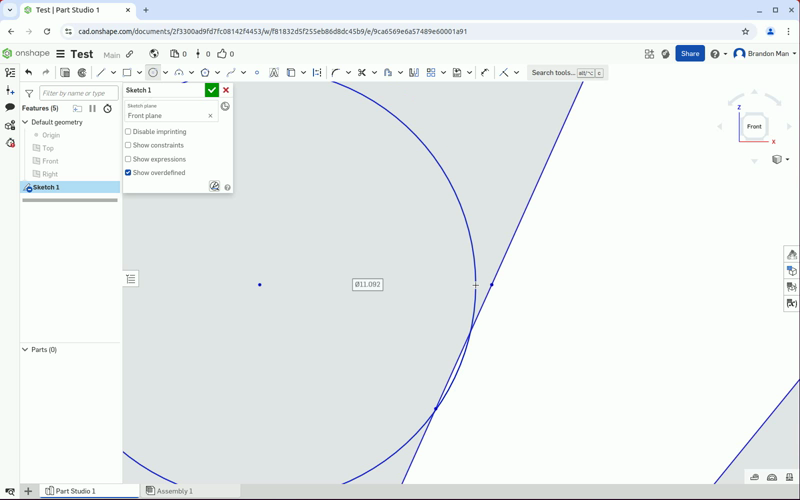
scroll(-6)
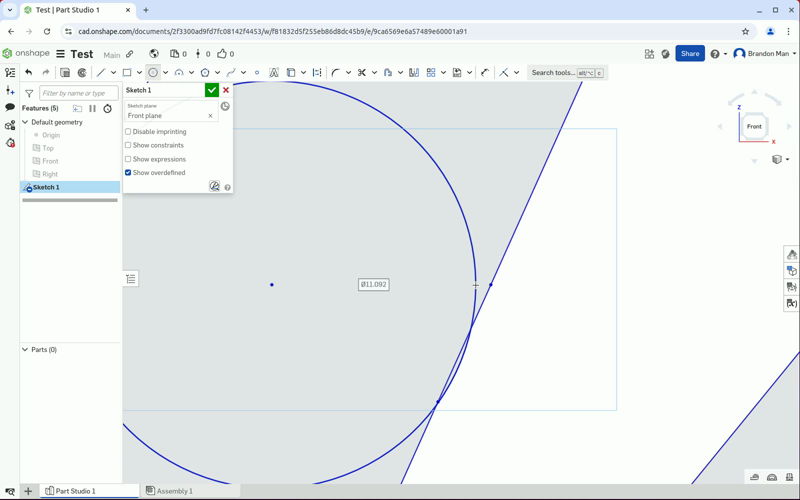
scroll(-6)
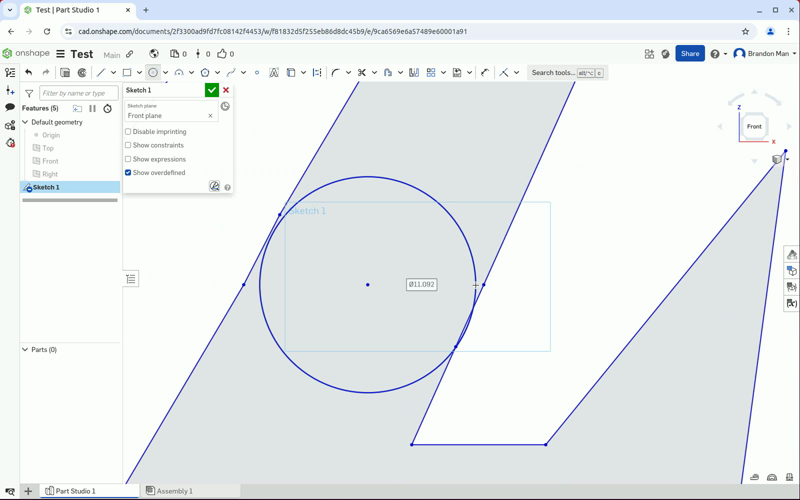
scroll(-6)
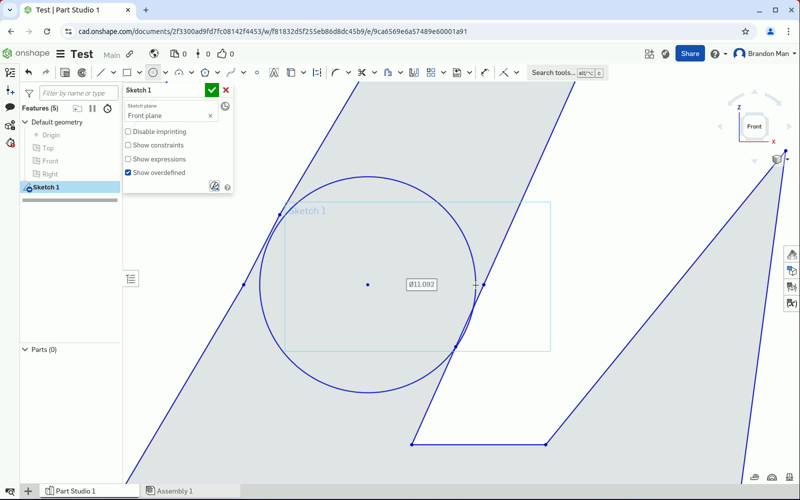
scroll(-6)
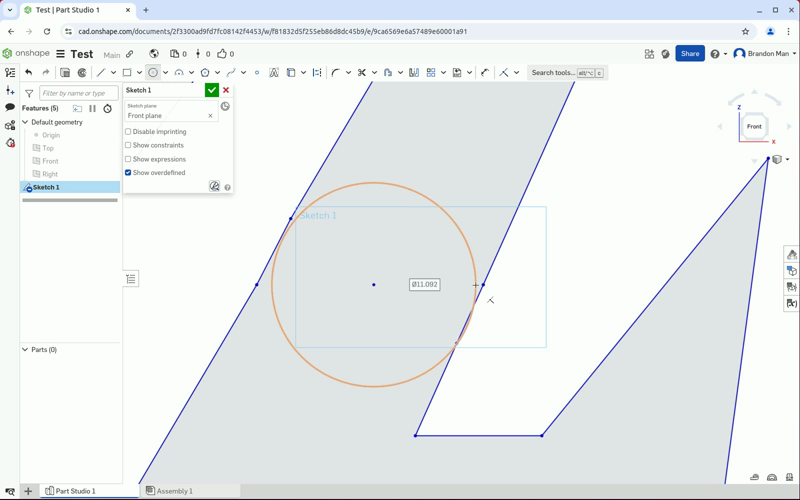
scroll(-6)
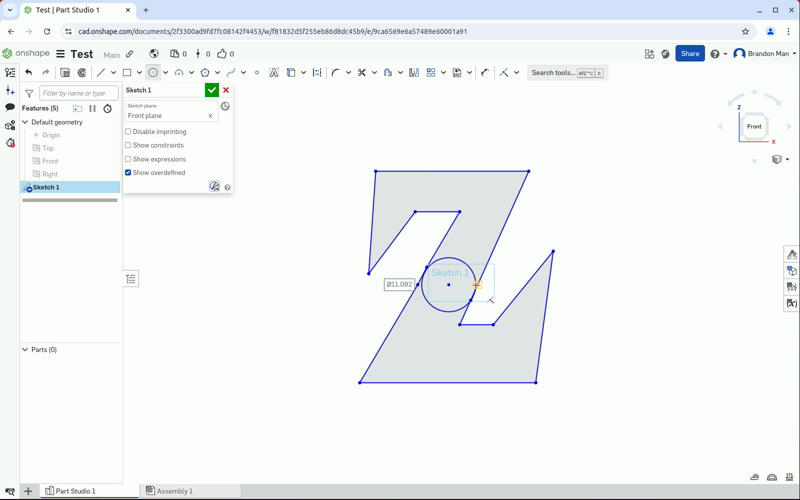
key(esc)
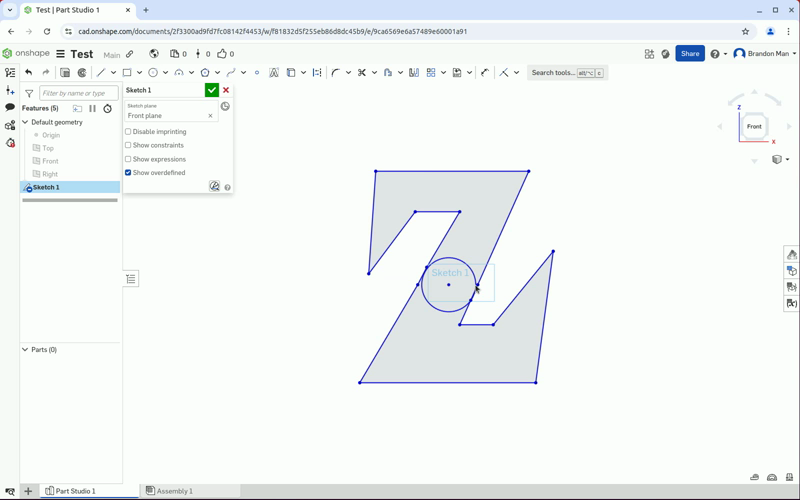
mouse_move(463, 241)
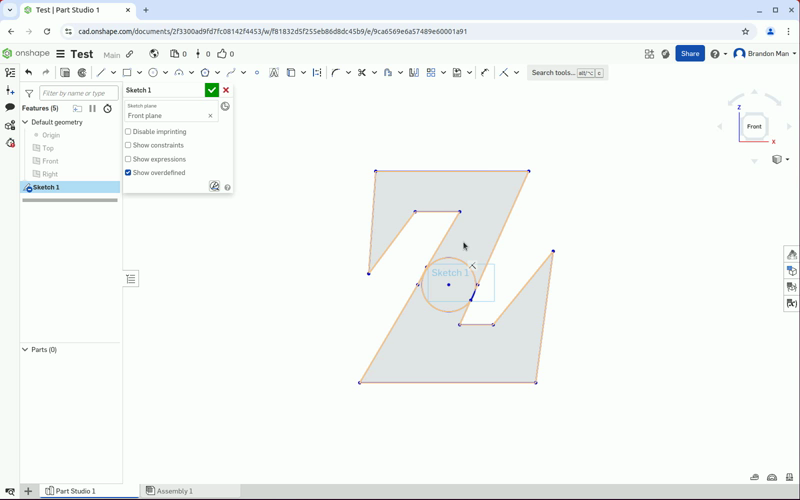
click(463, 241)
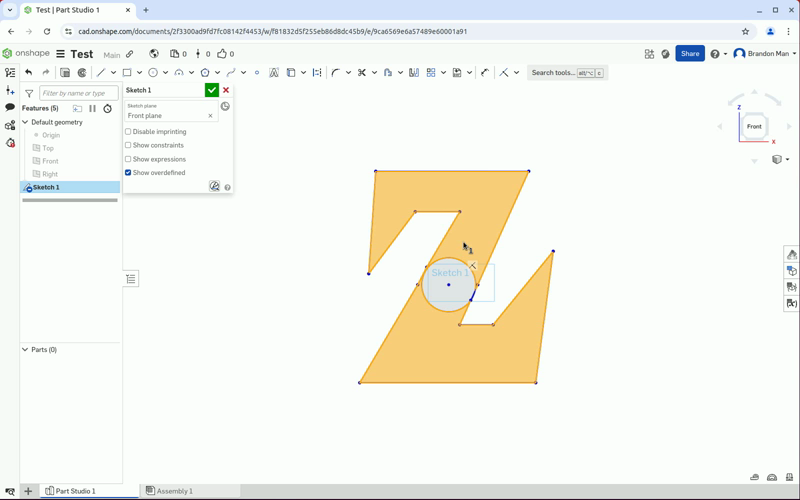
mouse_move(73, 352)
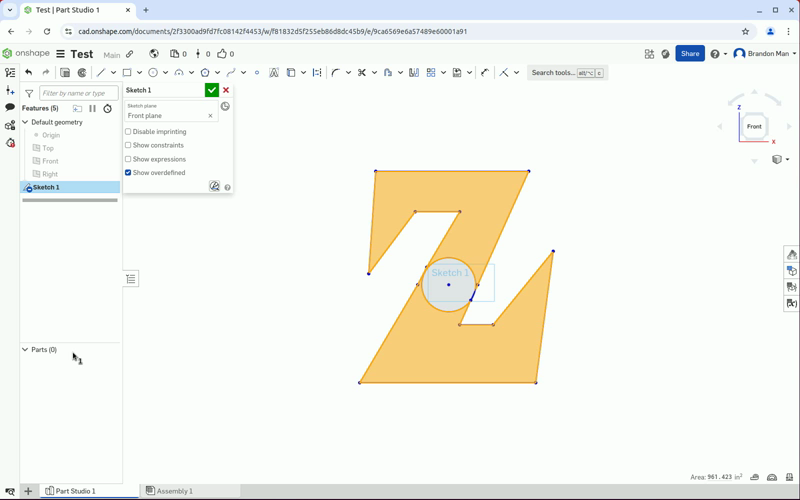
key(shift+y)
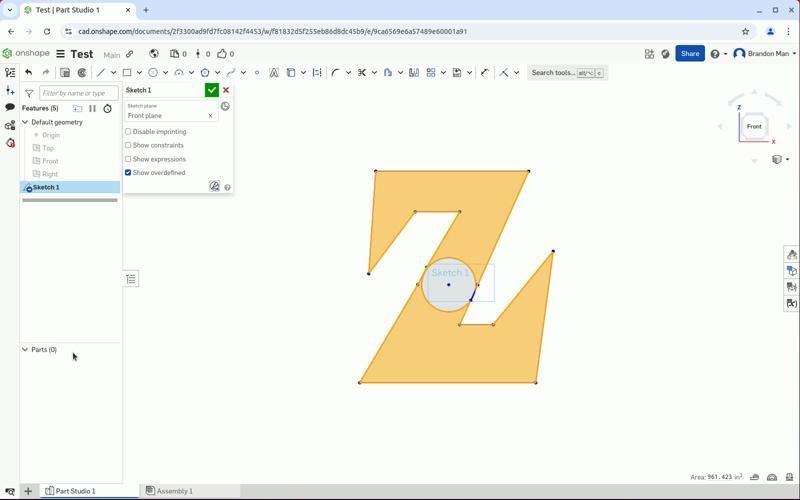
key(shift+e)
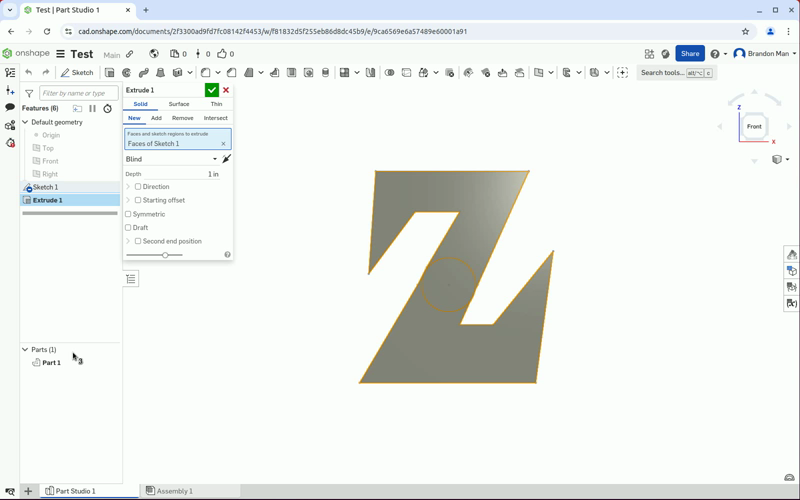
mouse_move(143, 106)
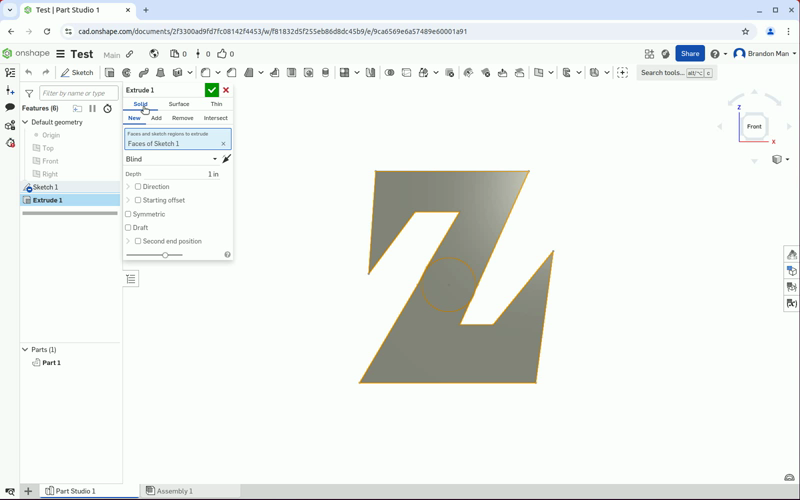
click(143, 106)
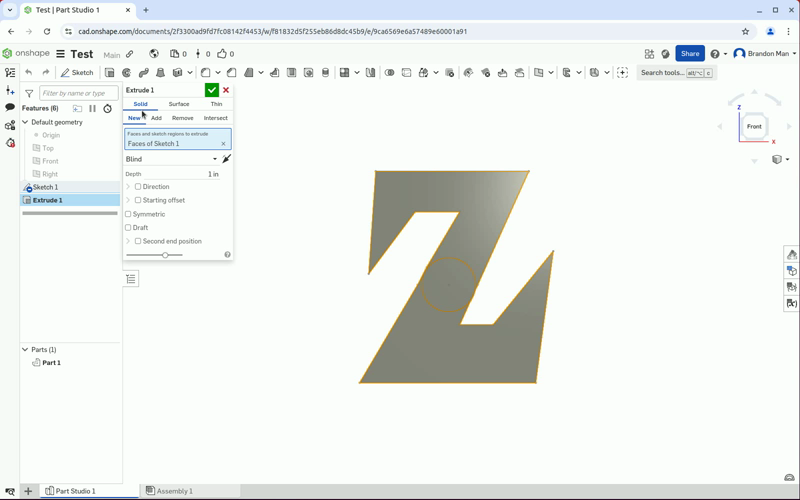
mouse_move(137, 120)
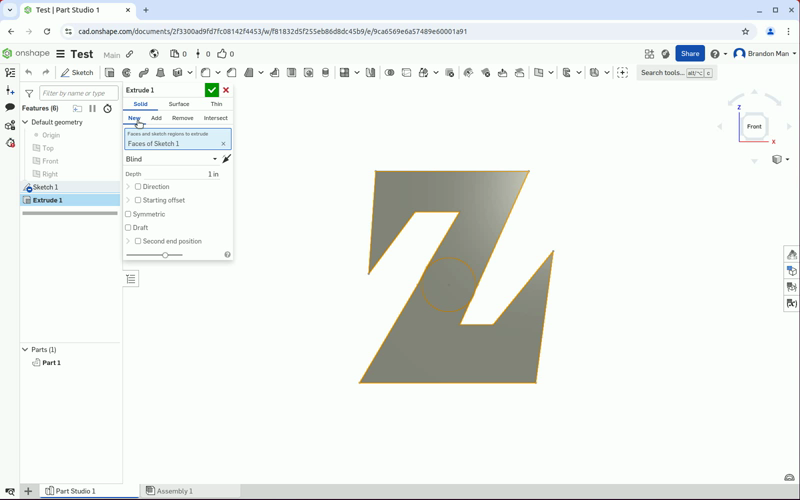
click(137, 120)
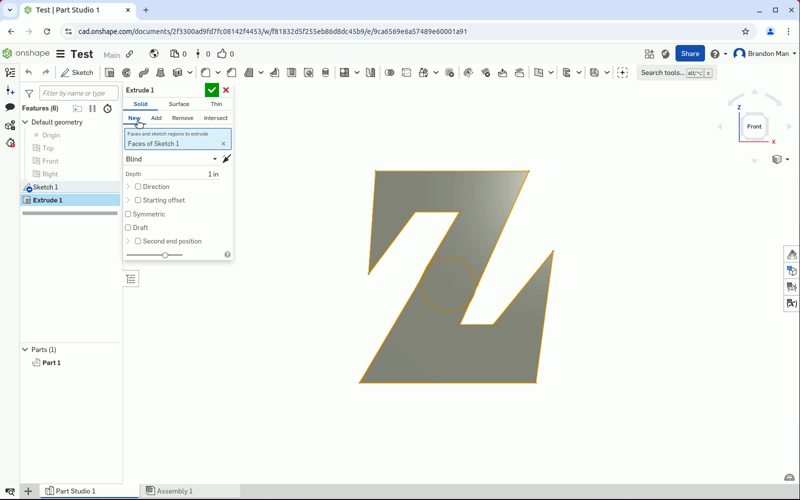
key(tab, 4)
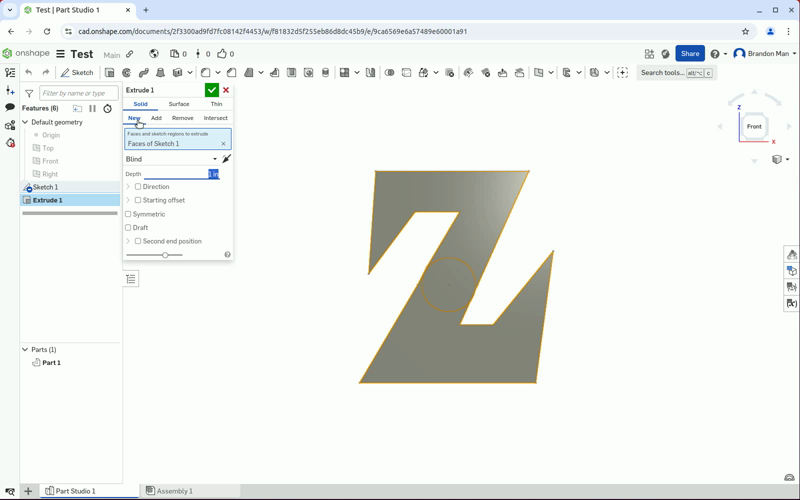
text(8.184)
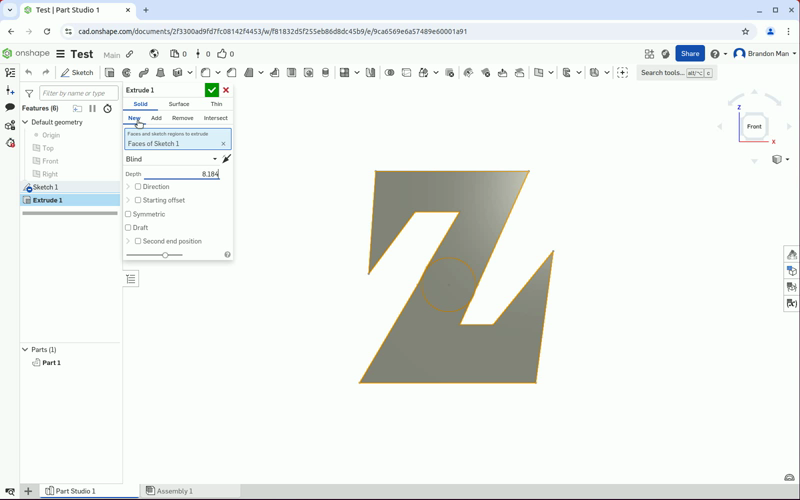
key(enter)
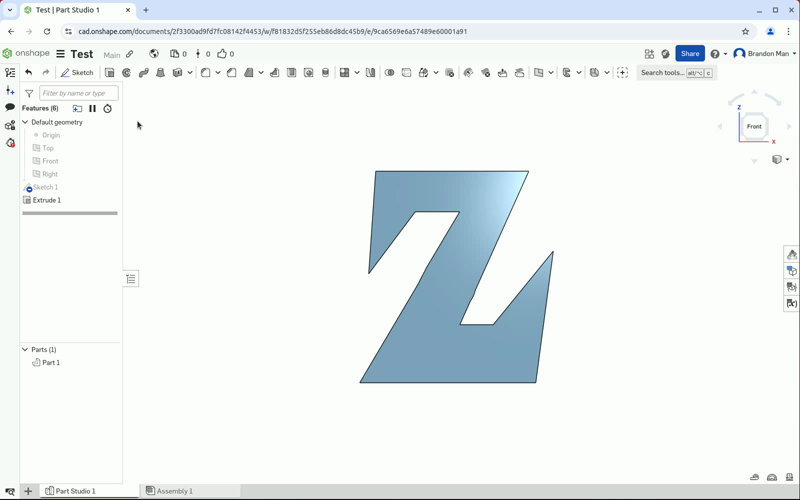
key(shift+h)
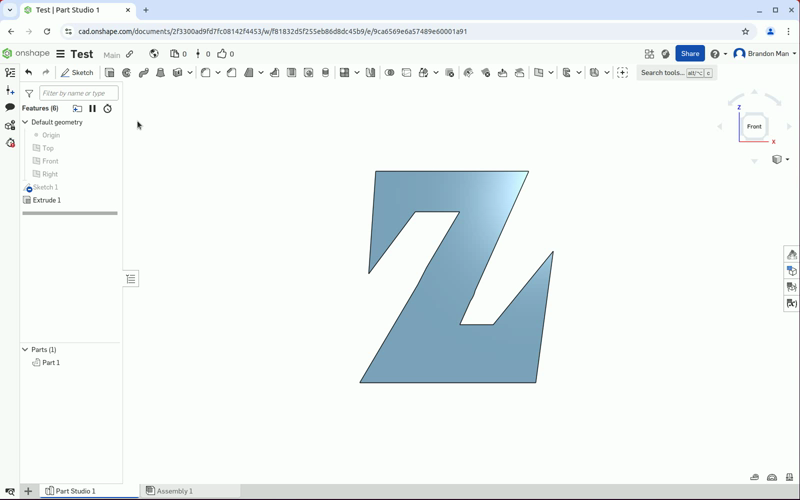
key(shift+h)
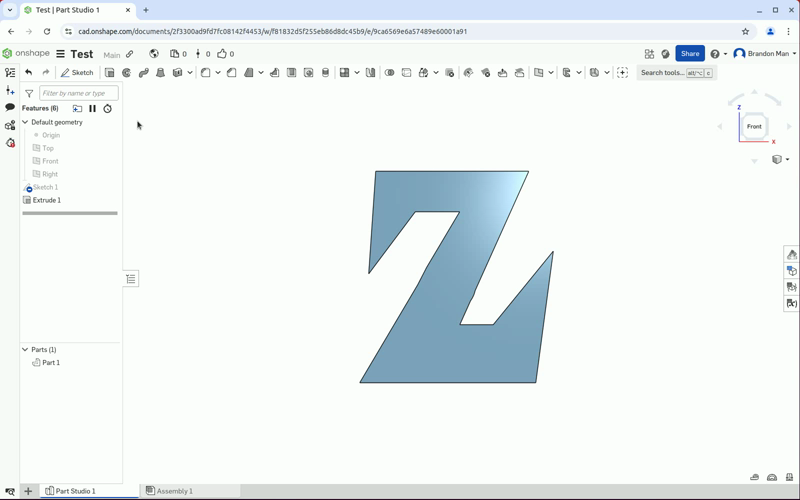
mouse_move(73, 189)
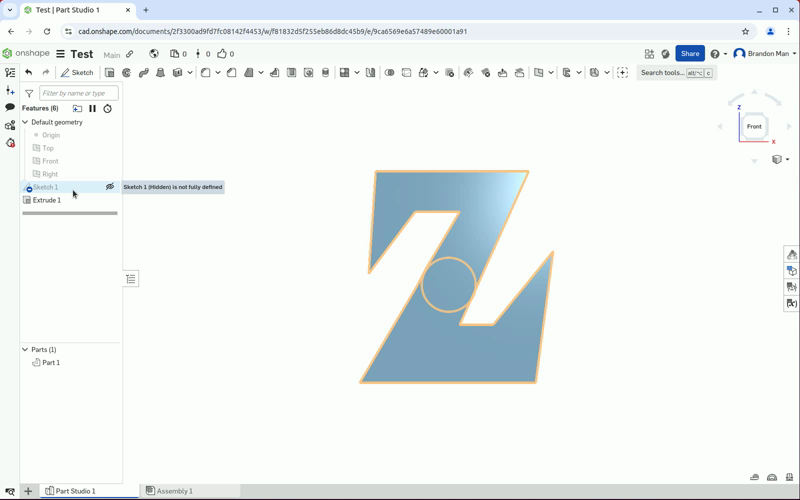
click(73, 189)
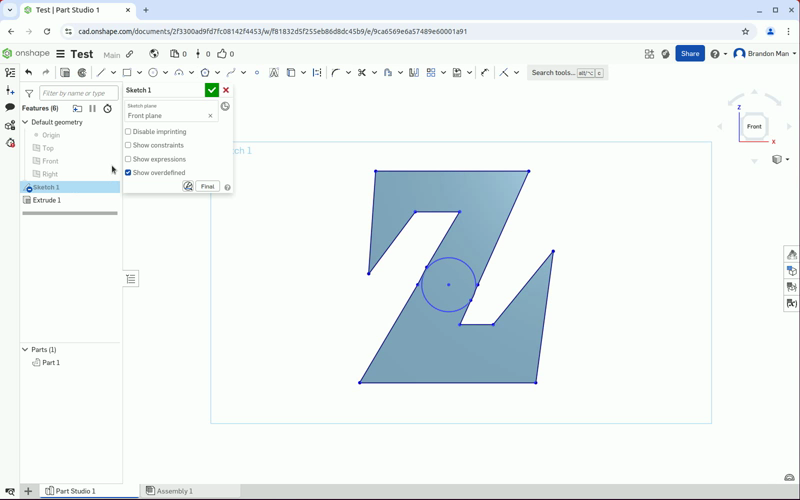
mouse_move(229, 92)
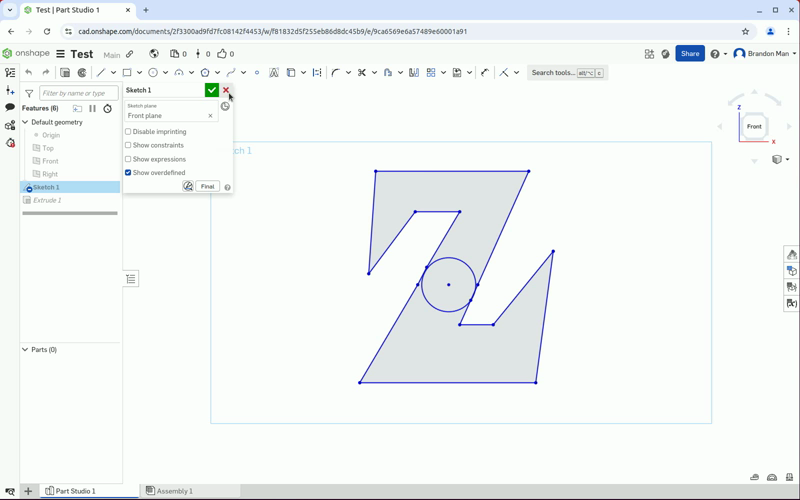
click(229, 92)
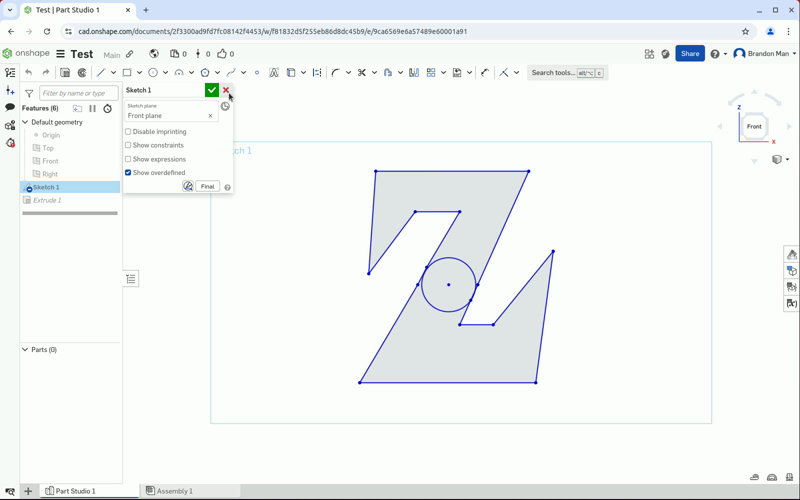
key(shift+s)
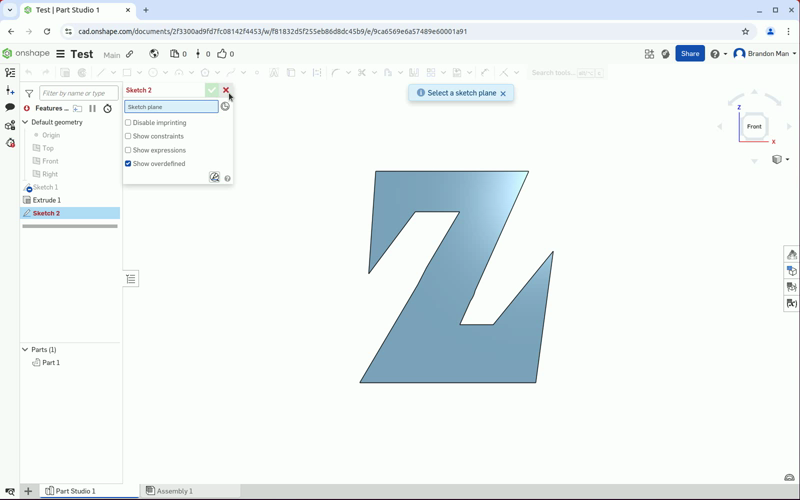
mouse_move(73, 163)
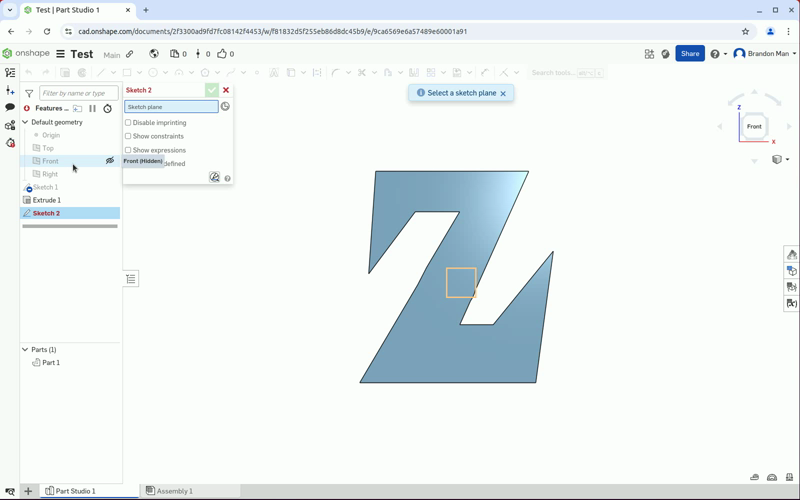
click(73, 163)
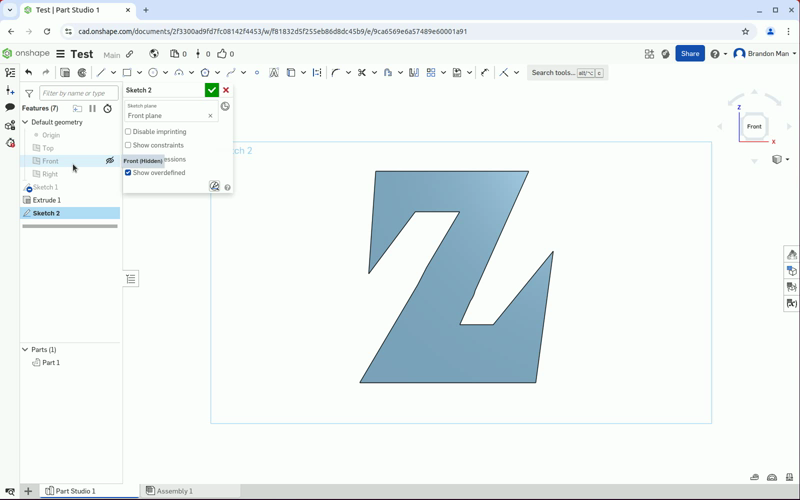
mouse_move(73, 352)
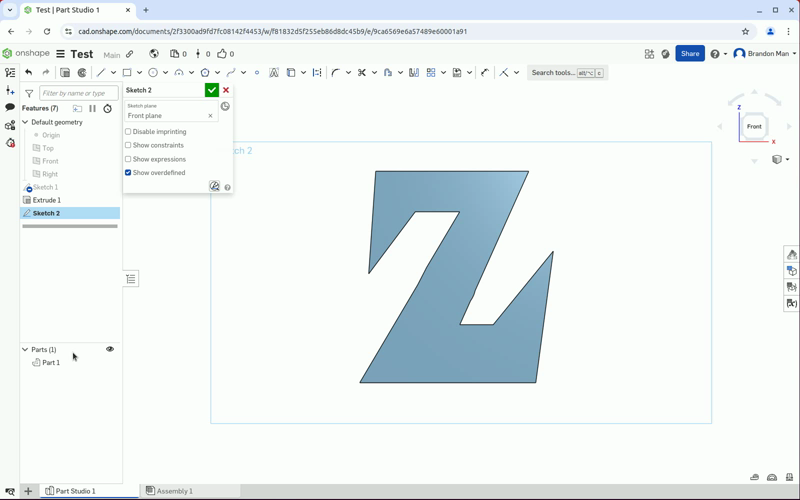
key(y)
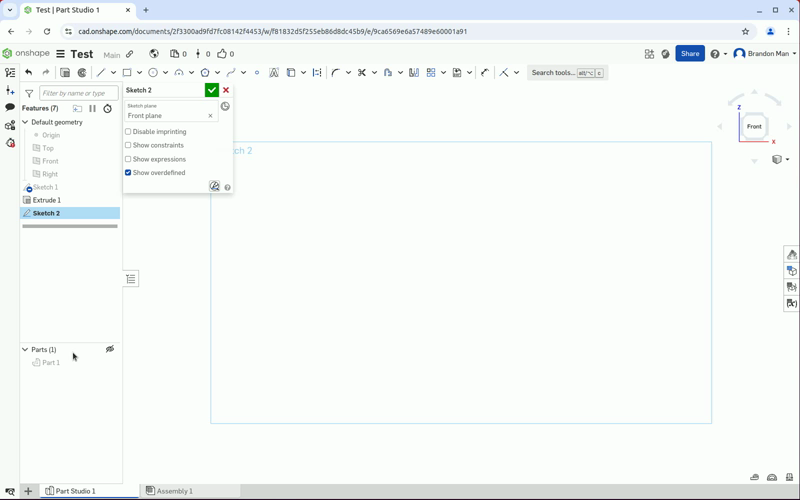
key(l)
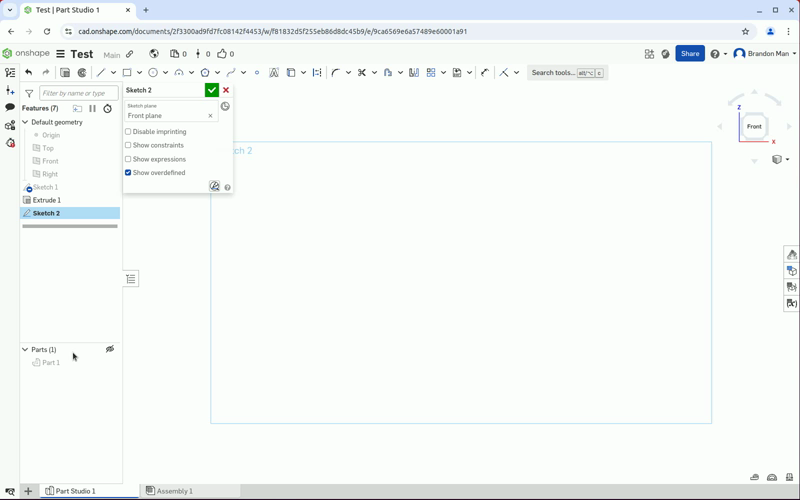
key_down(shift)
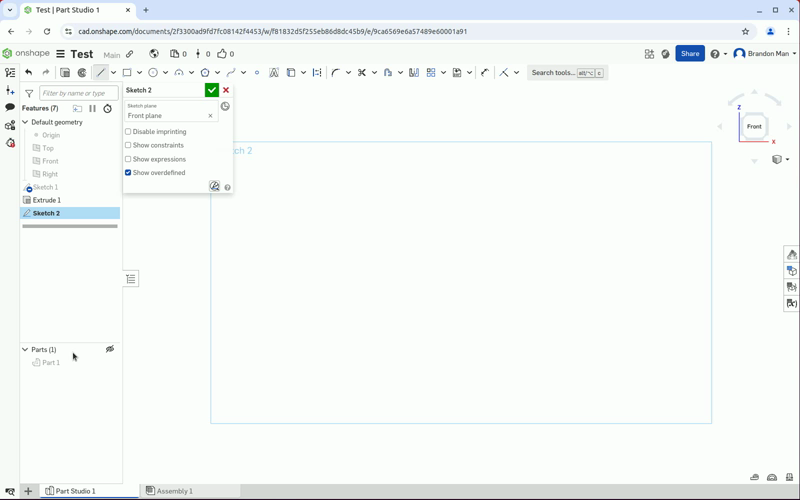
mouse_move(405, 266)
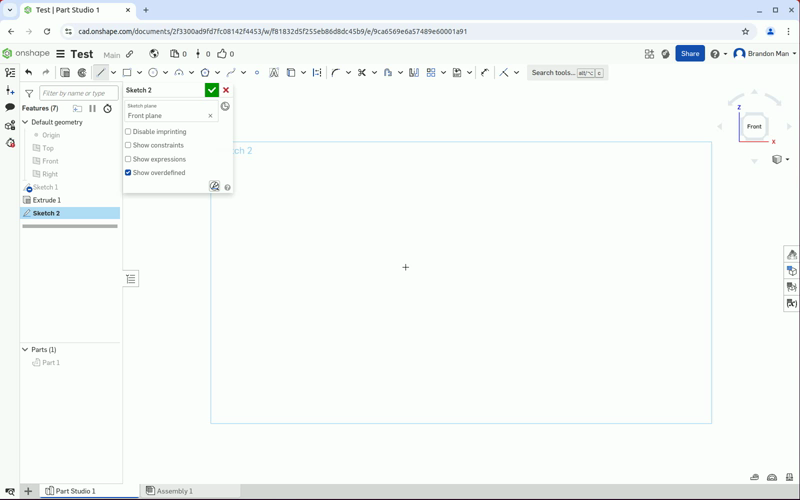
click(405, 266)
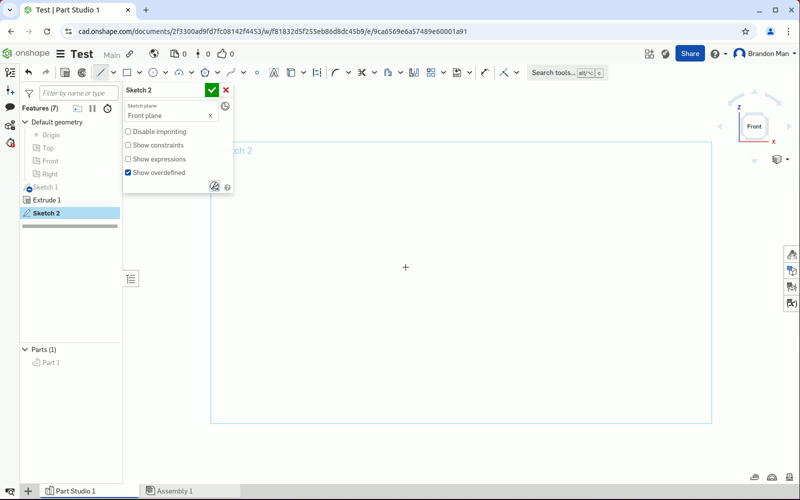
key_up(shift)
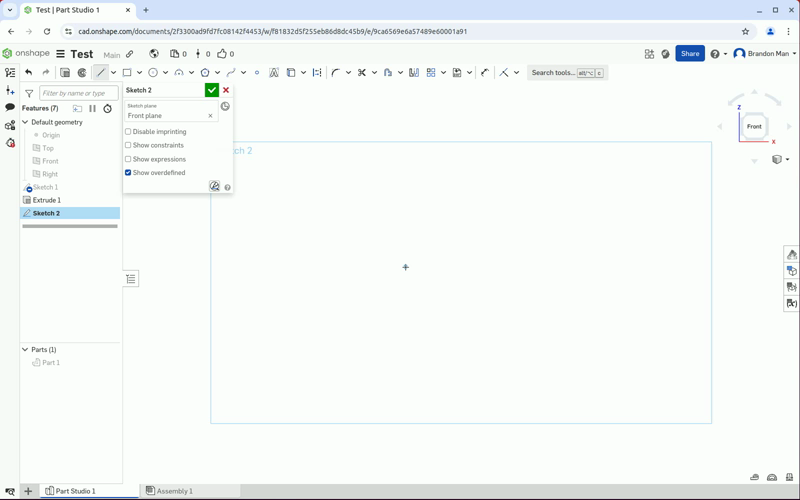
key_down(shift)
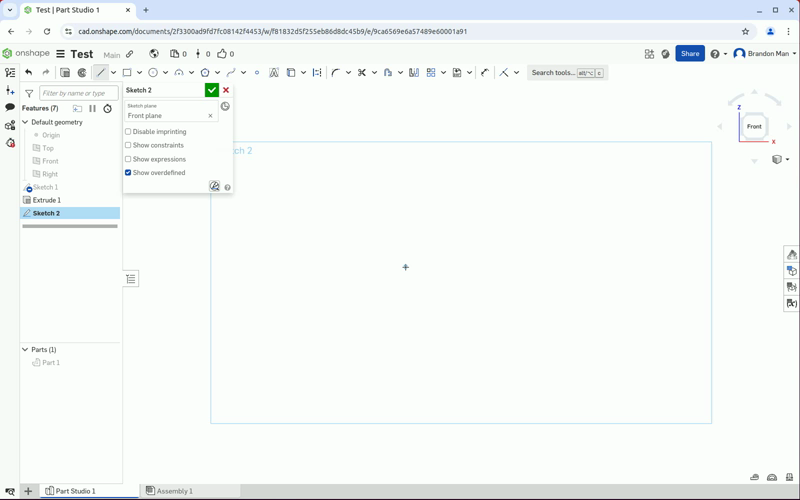
mouse_move(435, 266)
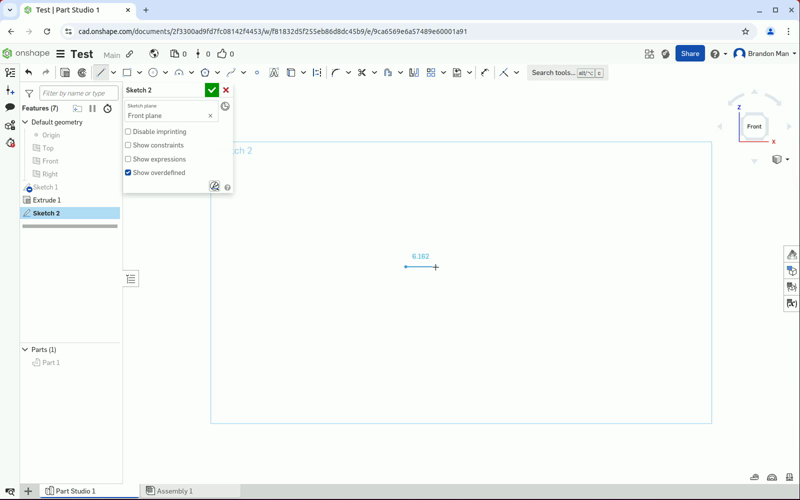
mouse_move(417, 283)
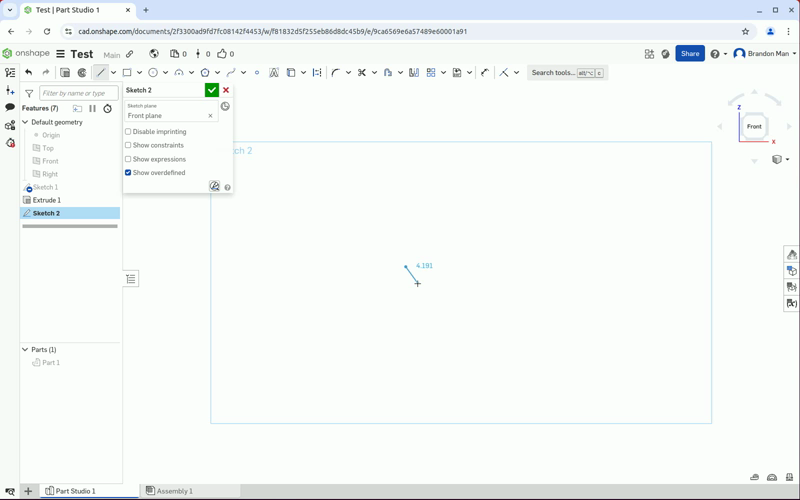
click(417, 283)
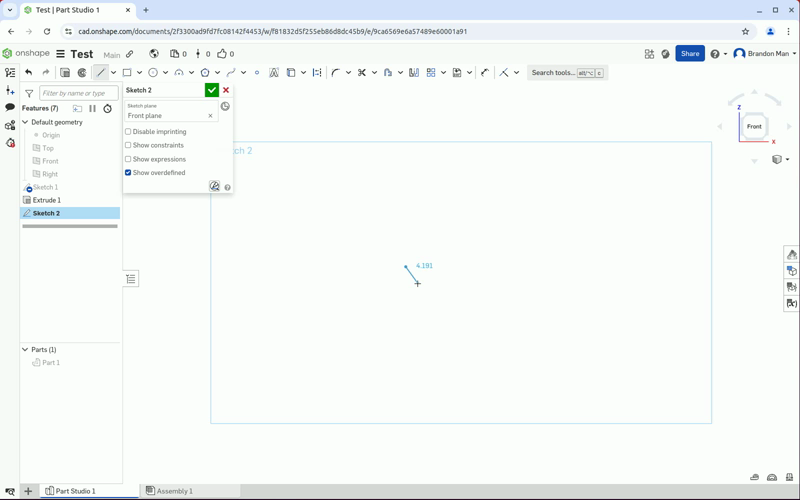
key_up(shift)
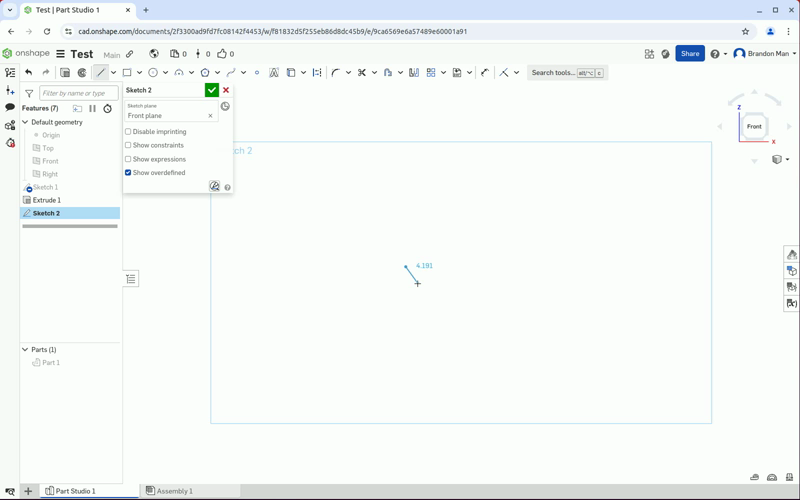
key_down(shift)
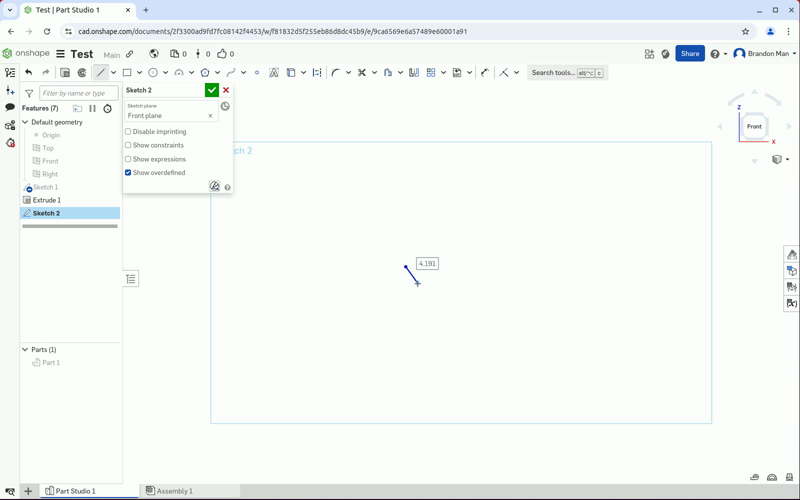
mouse_move(447, 283)
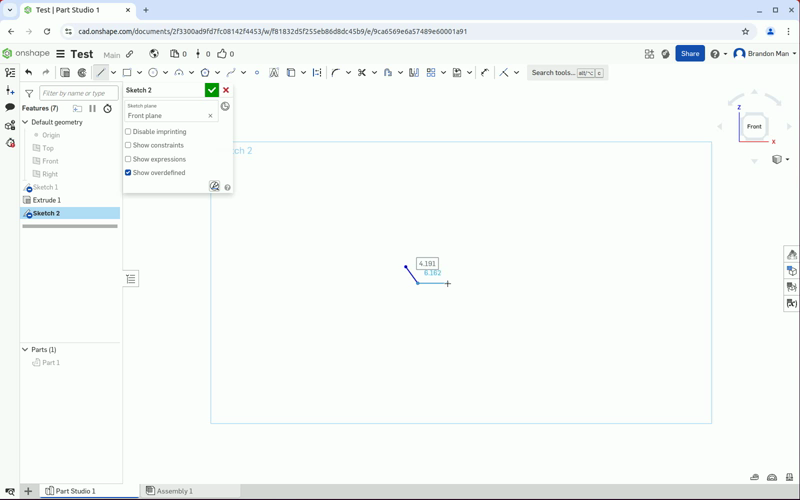
mouse_move(427, 266)
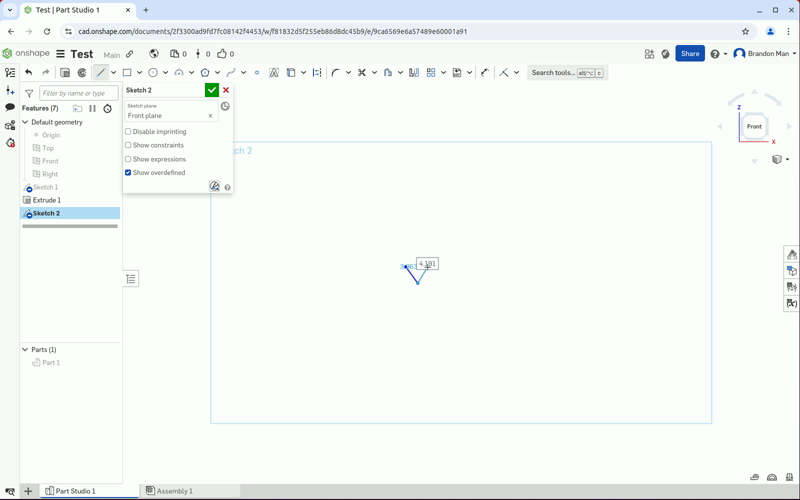
click(427, 266)
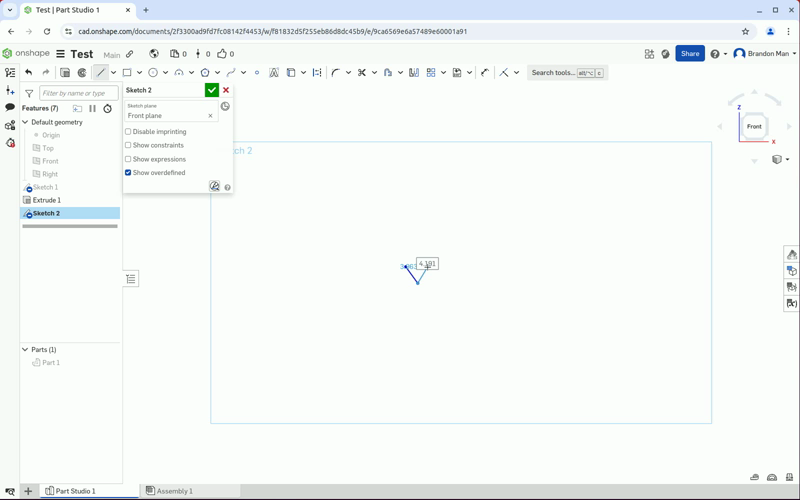
key_up(shift)
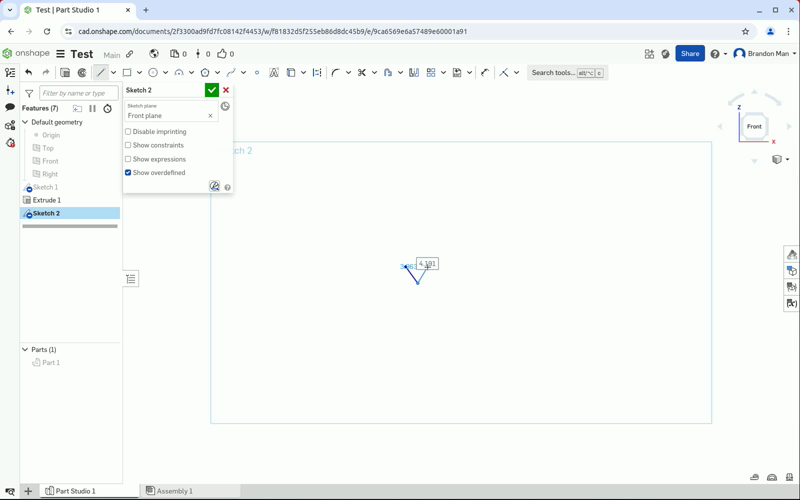
mouse_move(457, 266)
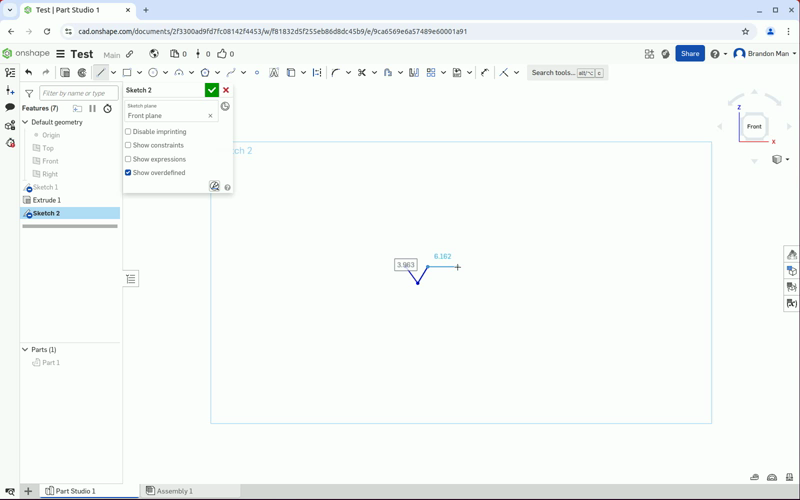
key_down(shift)
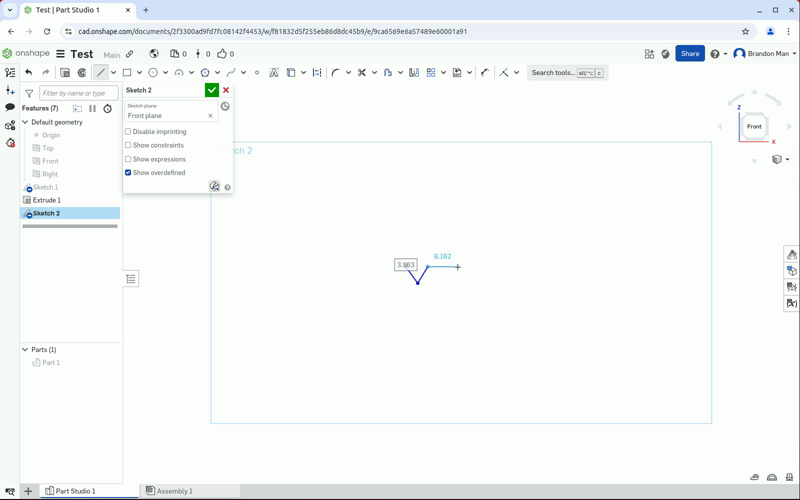
mouse_move(405, 266)
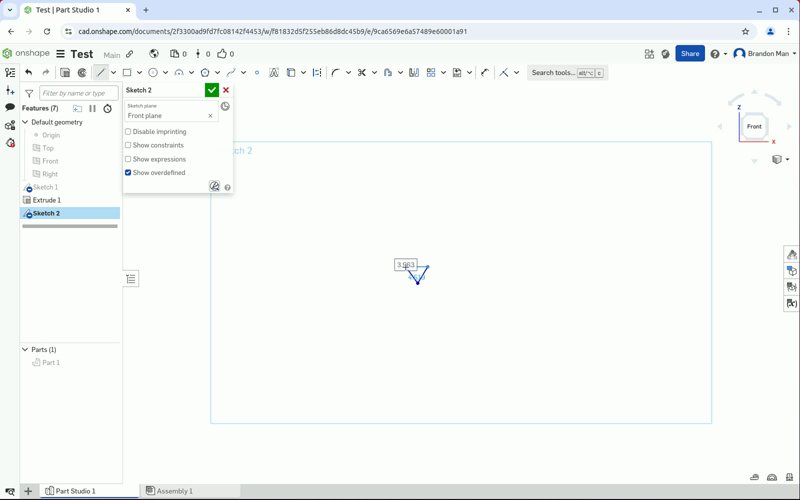
key_up(shift)
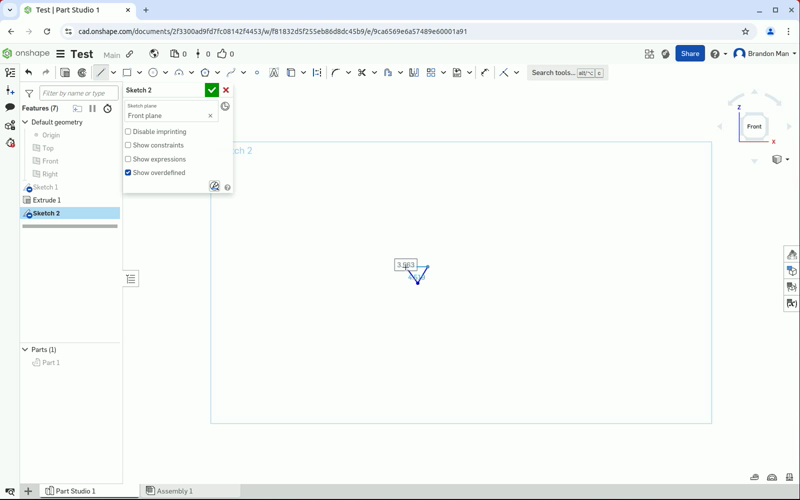
click(405, 266)
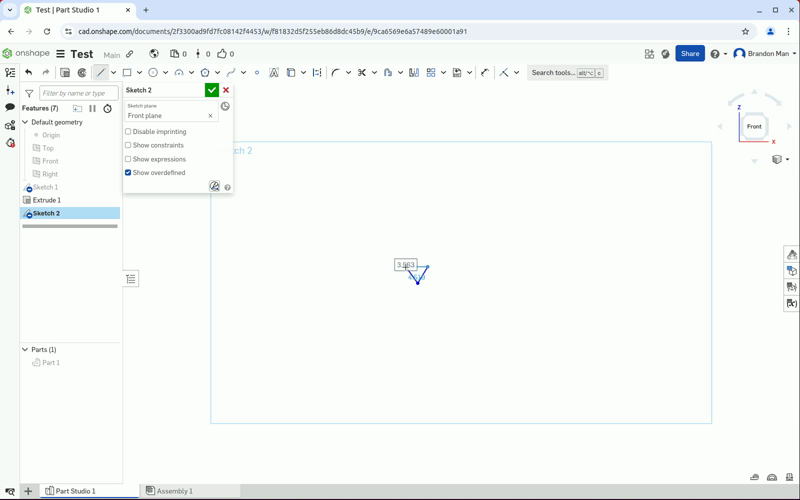
key(esc)
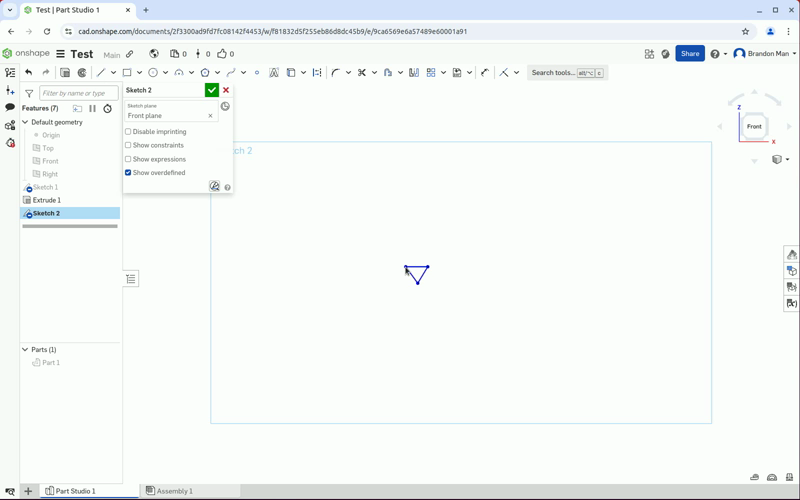
mouse_move(419, 268)
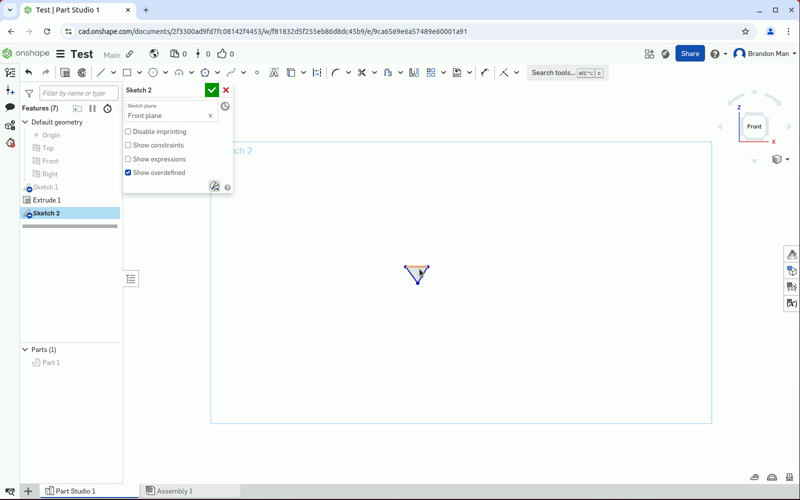
scroll(6)
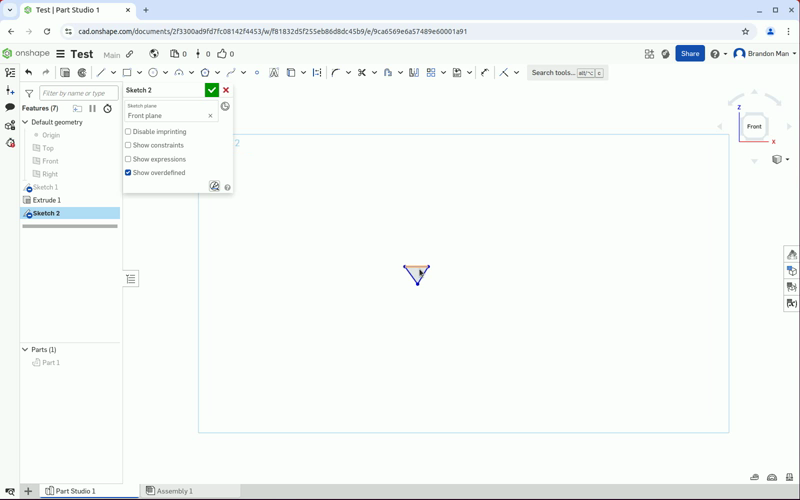
scroll(6)
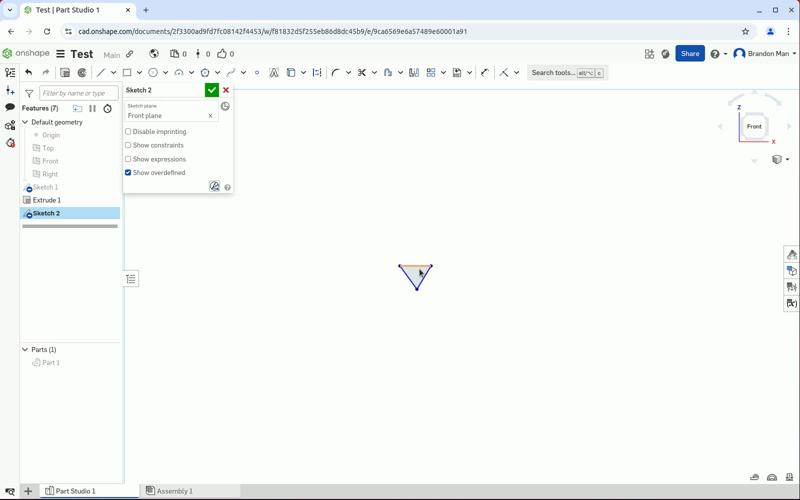
scroll(6)
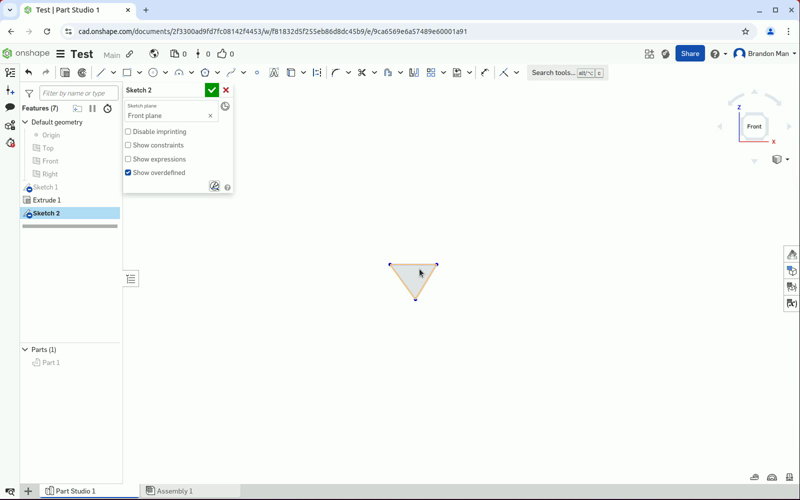
scroll(6)
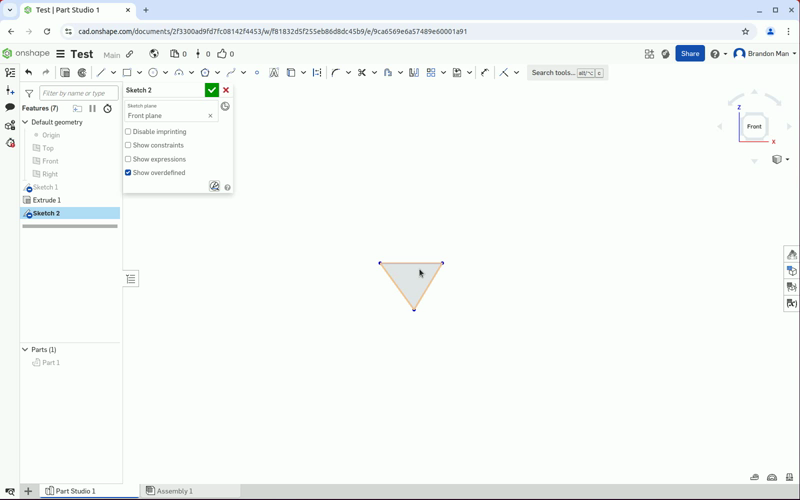
scroll(6)
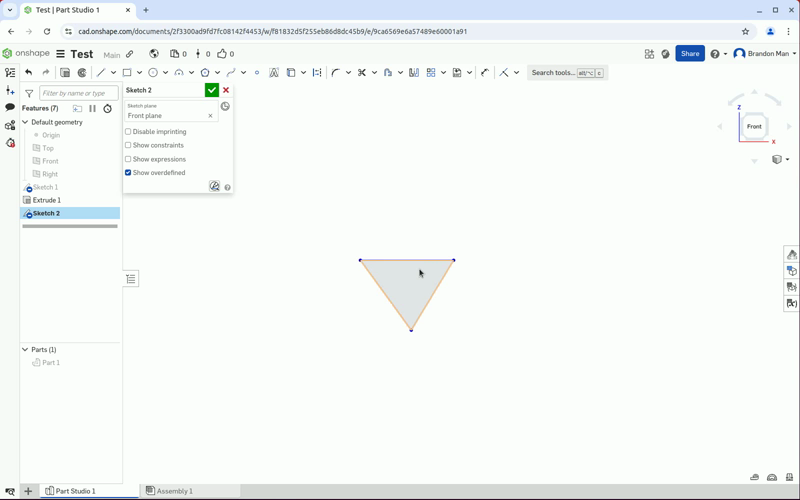
scroll(6)
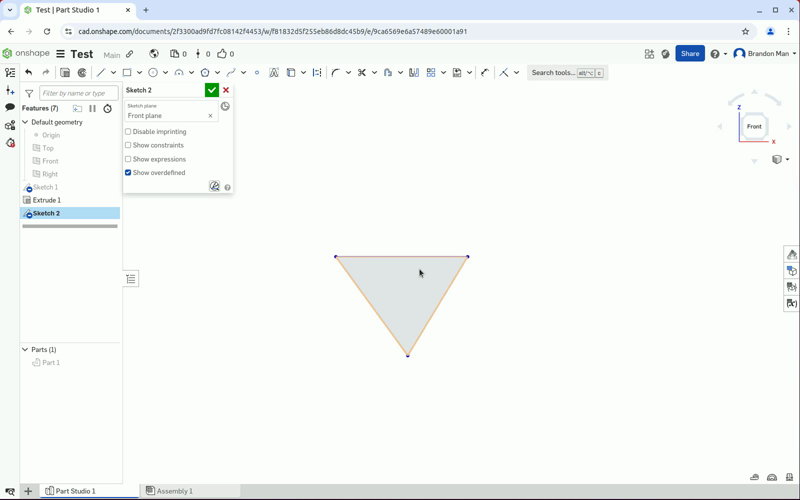
scroll(6)
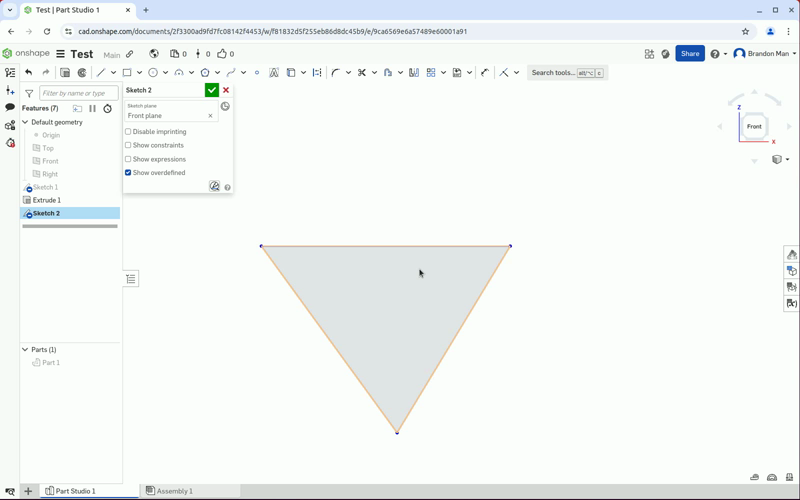
click(419, 268)
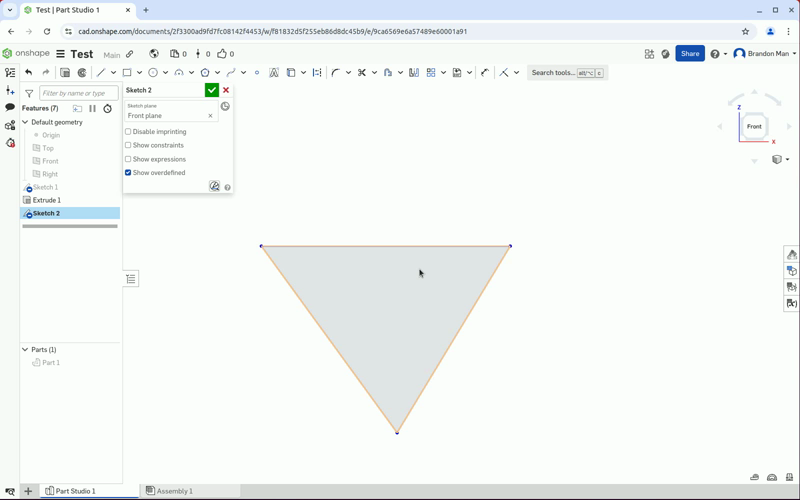
scroll(-6)
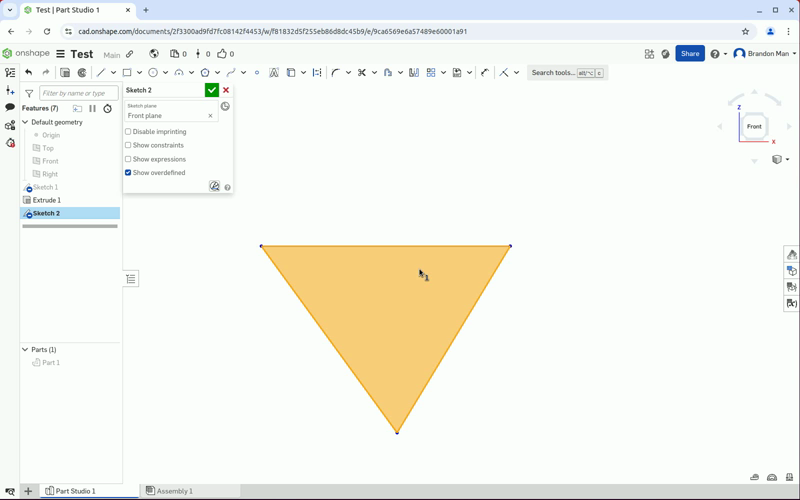
scroll(-6)
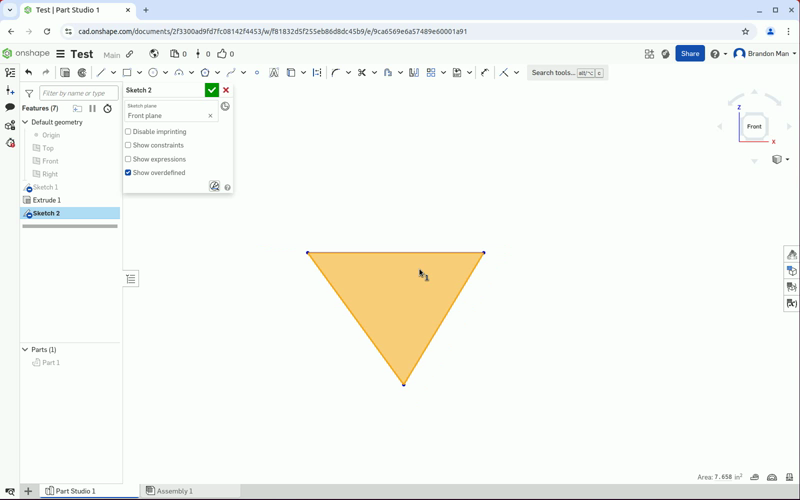
scroll(-6)
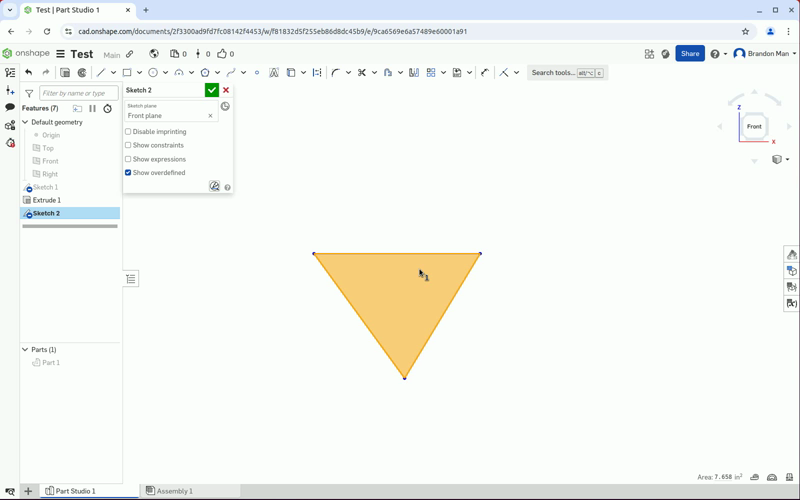
scroll(-6)
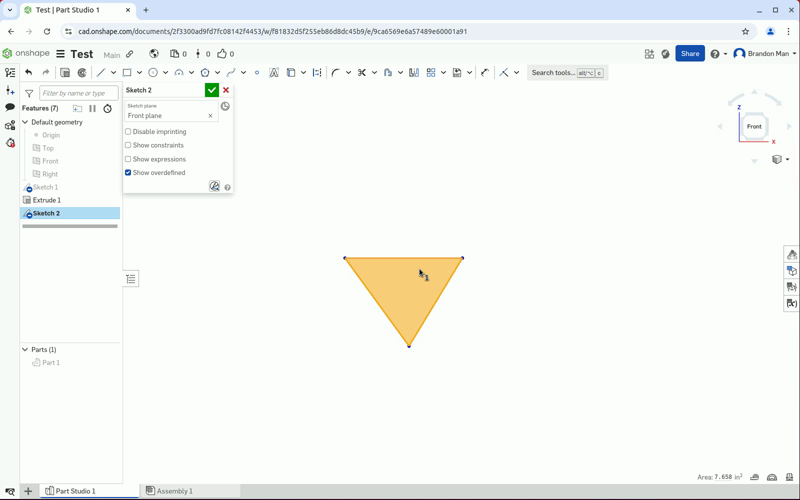
scroll(-6)
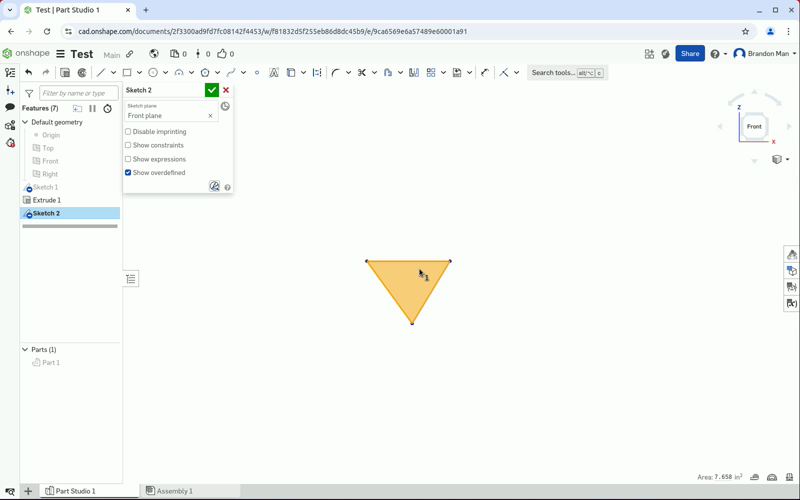
scroll(-6)
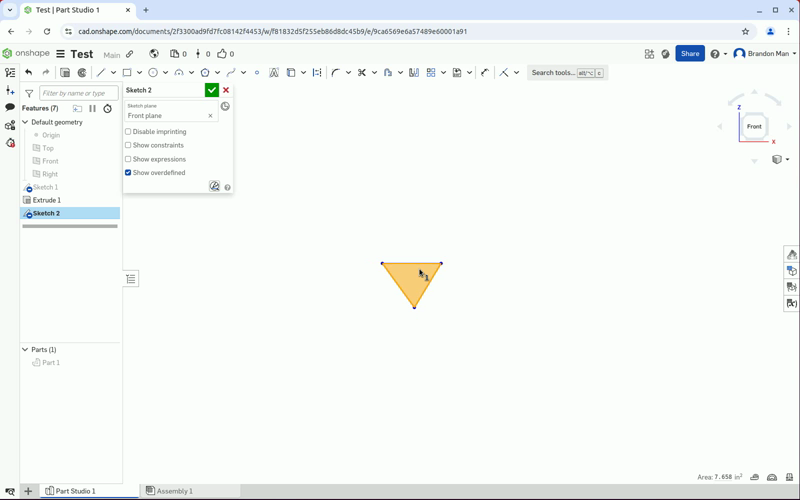
scroll(-6)
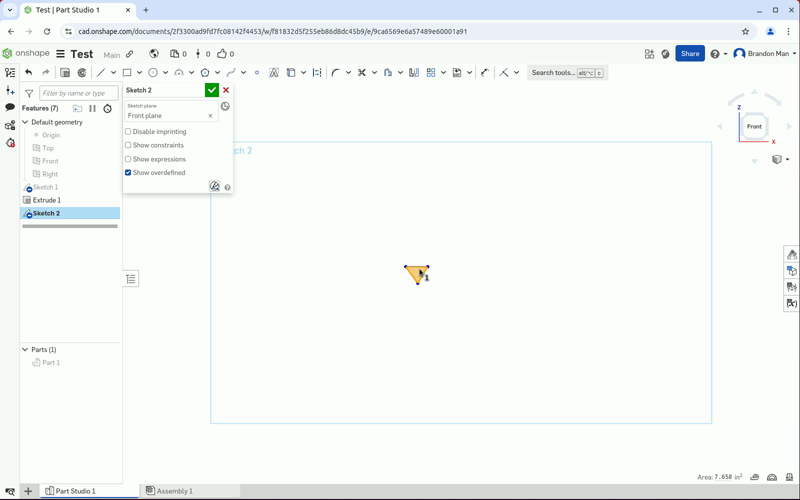
mouse_move(73, 352)
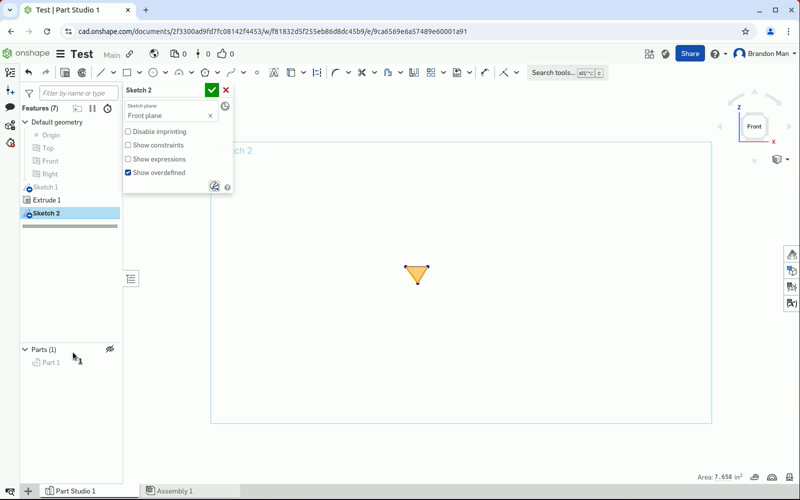
key(shift+y)
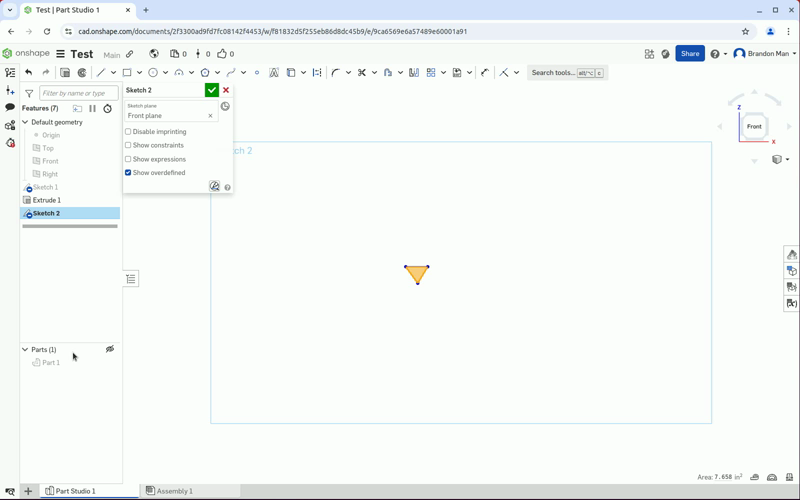
key(shift+e)
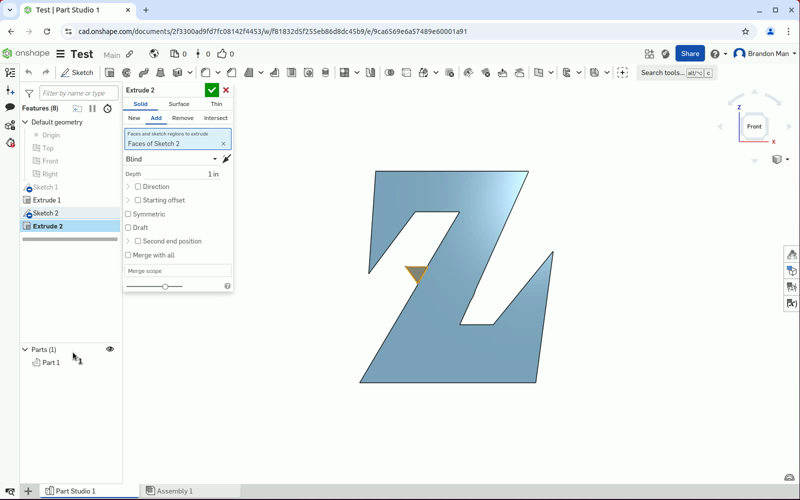
mouse_move(143, 106)
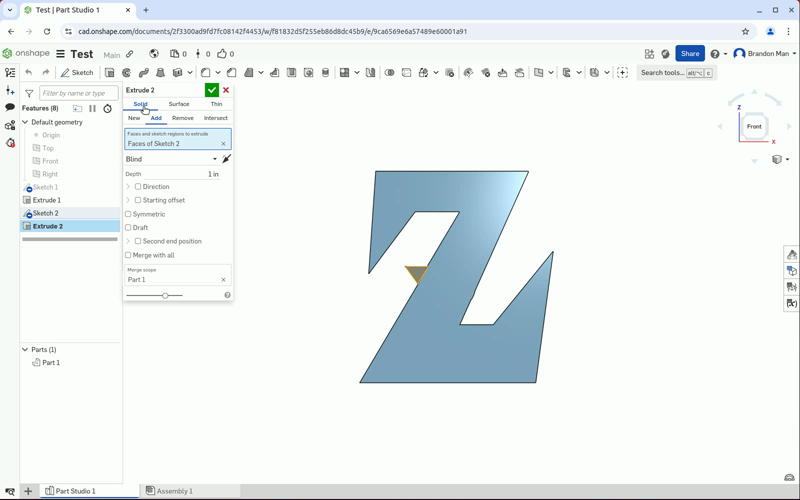
click(143, 106)
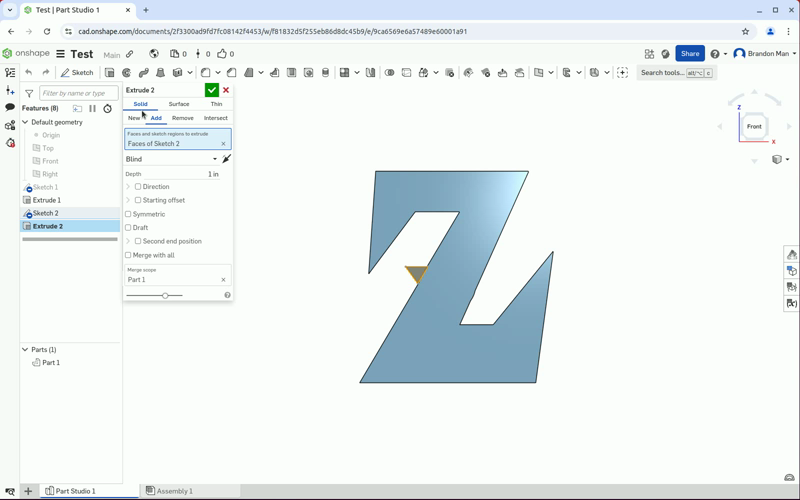
mouse_move(137, 120)
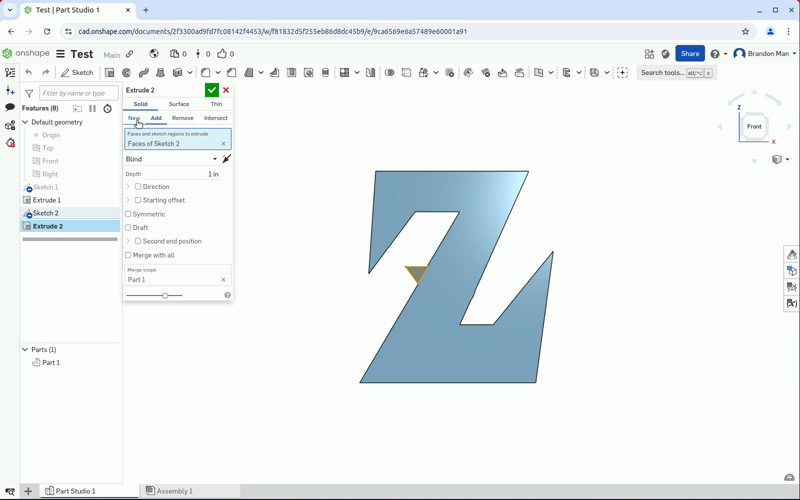
click(137, 120)
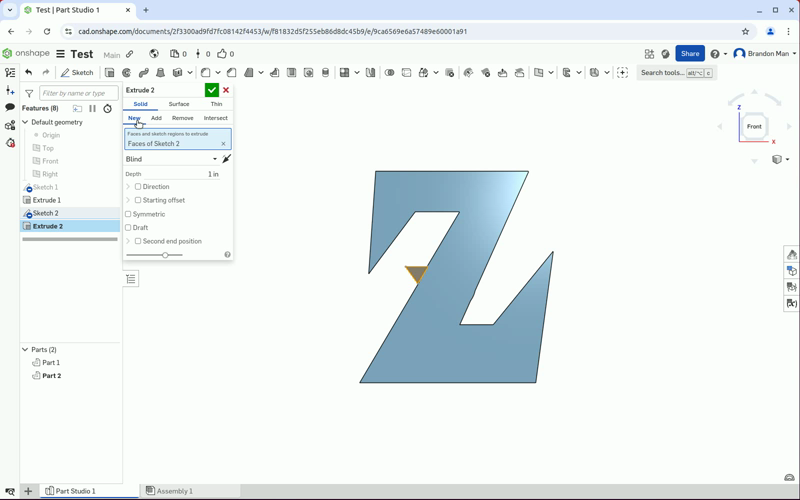
key(tab, 4)
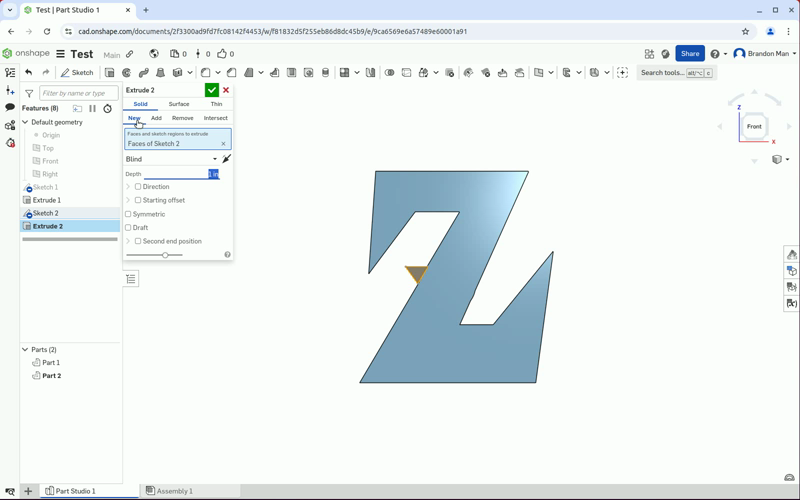
text(8.184)
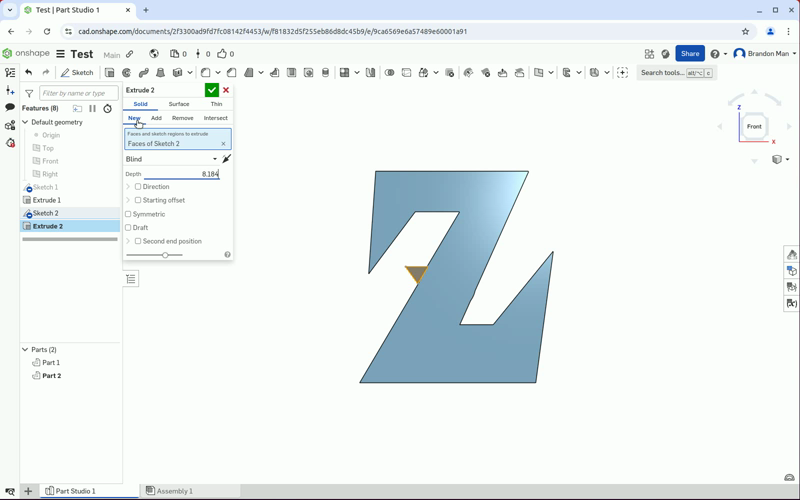
key(enter)
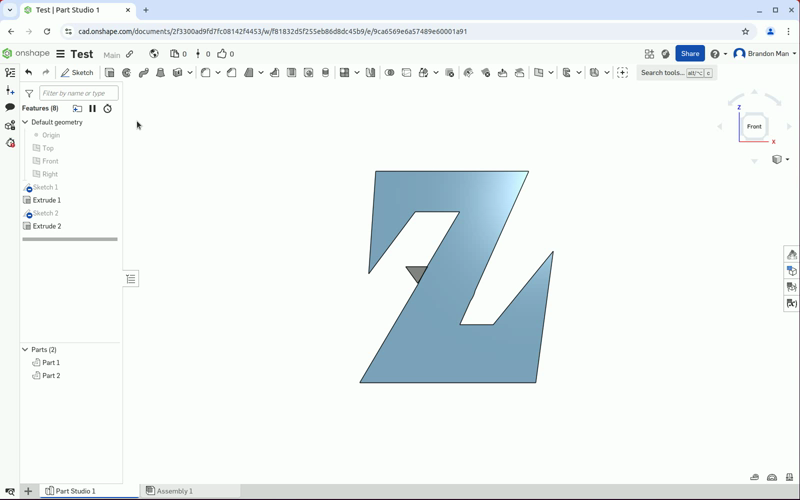
key(shift+h)
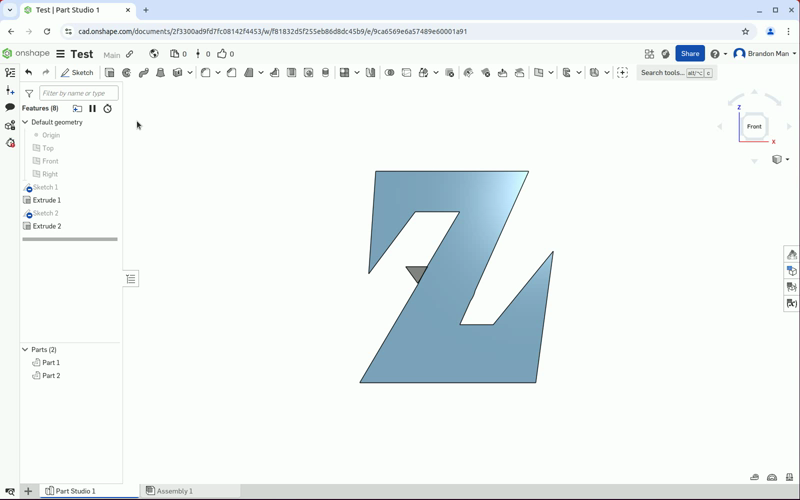
key(shift+h)
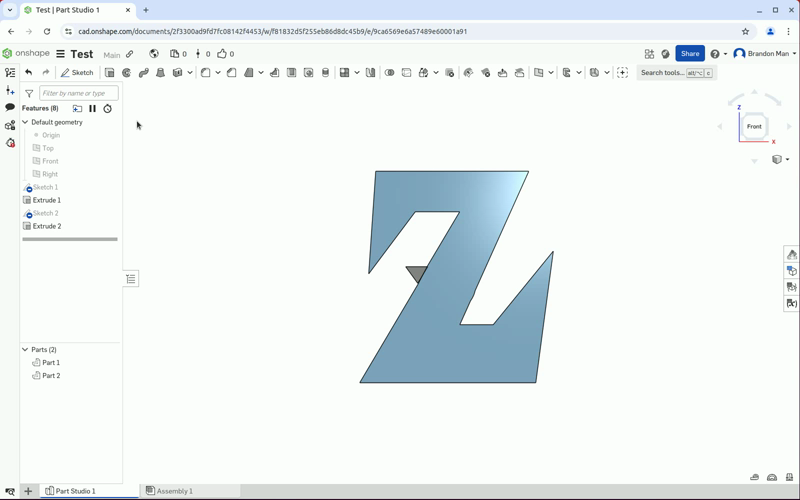
mouse_move(73, 189)
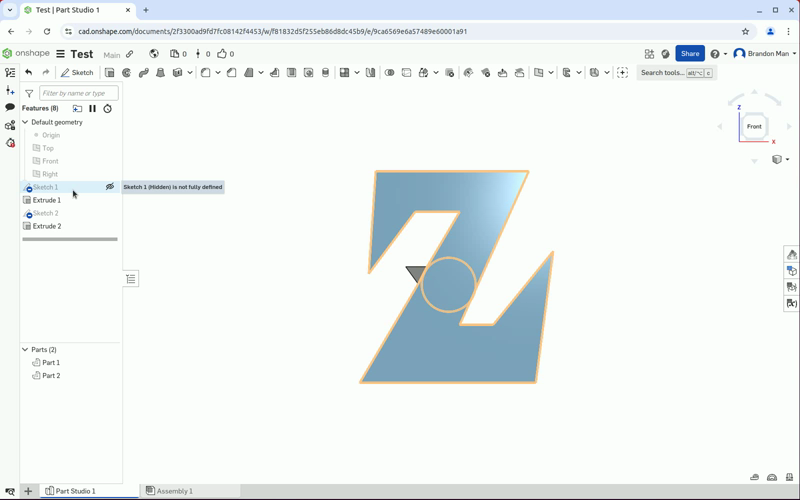
click(73, 189)
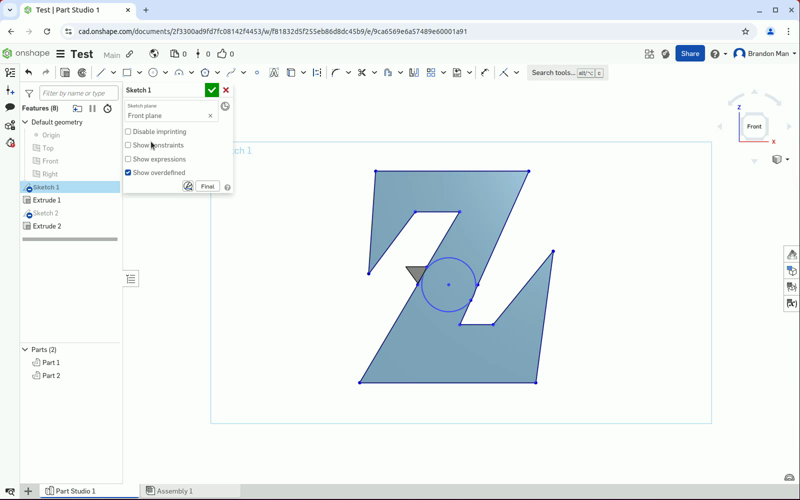
mouse_move(229, 92)
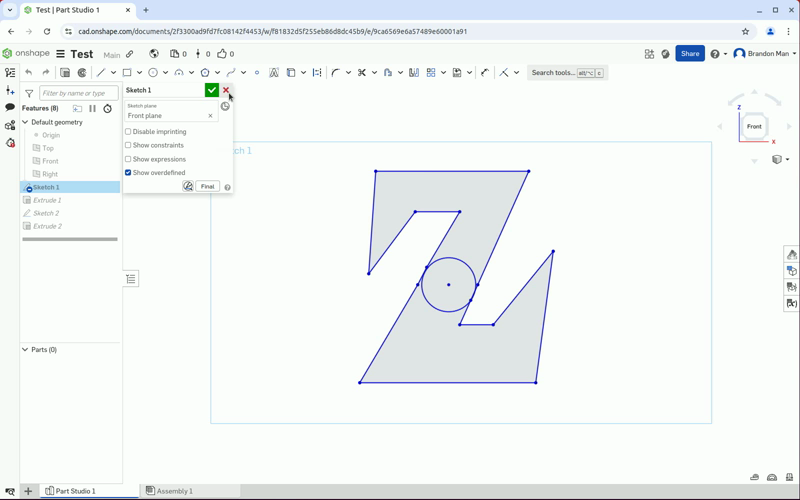
click(229, 92)
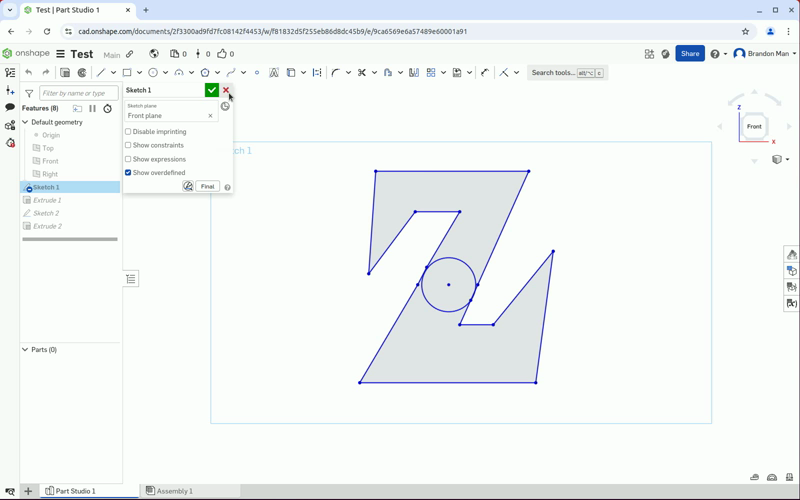
key(shift+s)
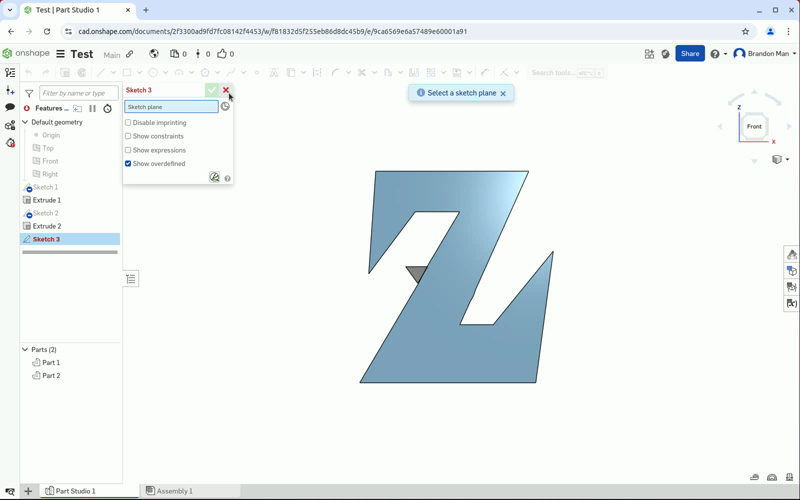
mouse_move(73, 163)
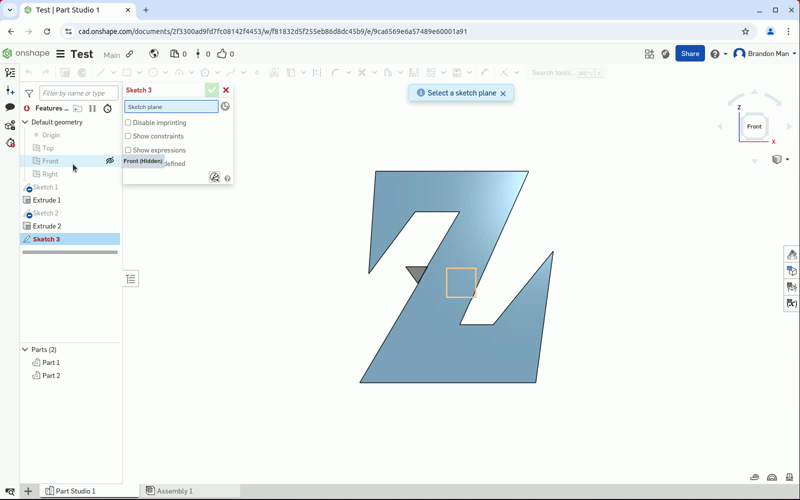
click(73, 163)
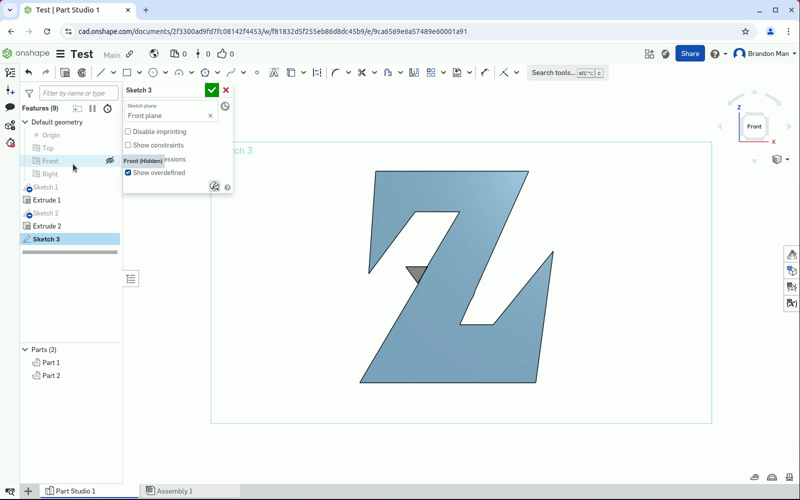
mouse_move(73, 352)
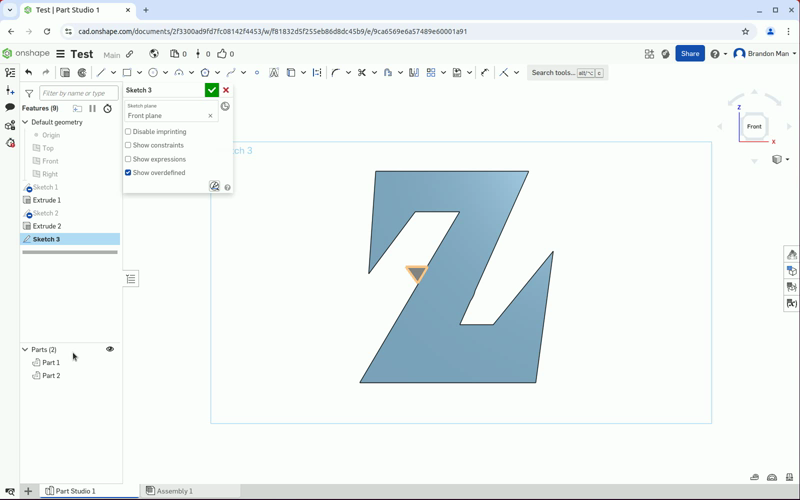
key(y)
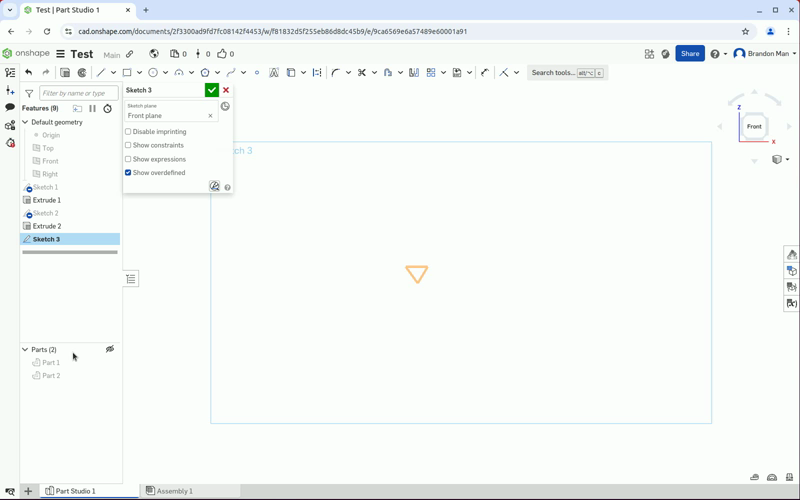
key(l)
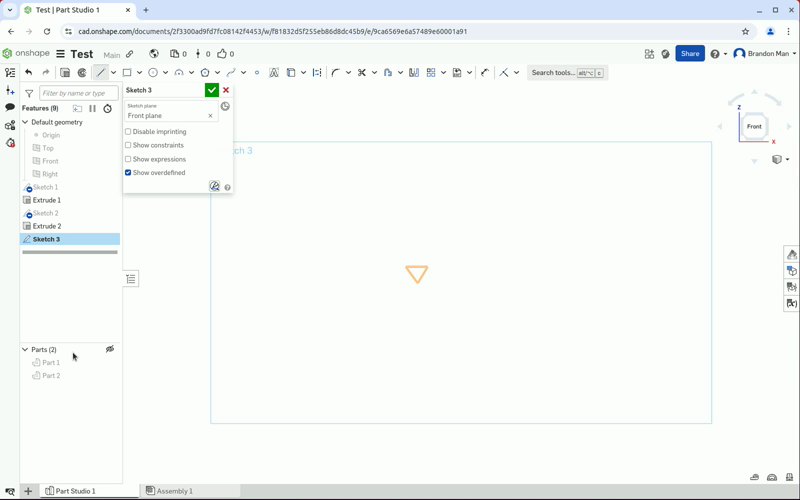
key_down(shift)
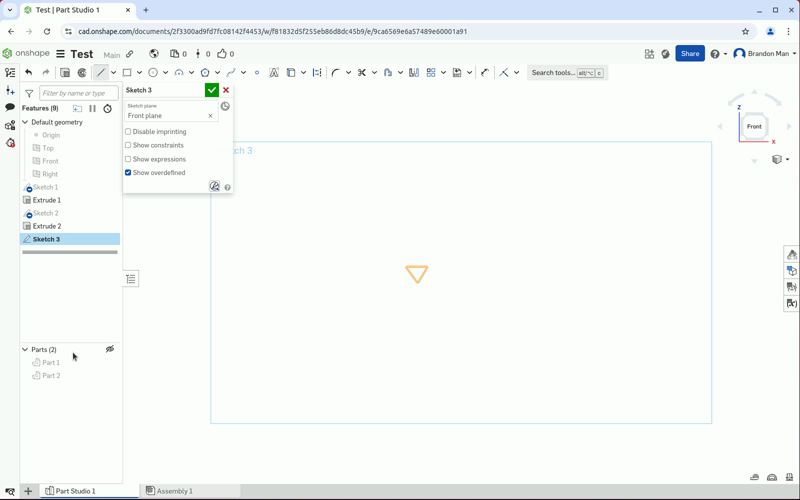
mouse_move(472, 300)
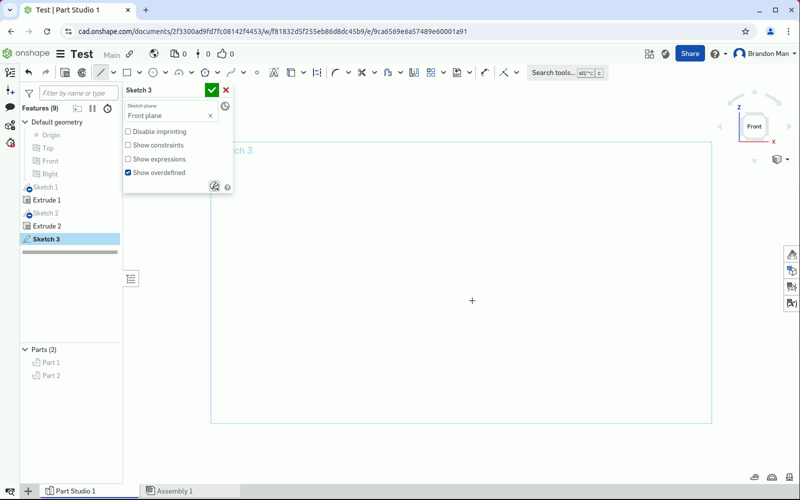
click(472, 300)
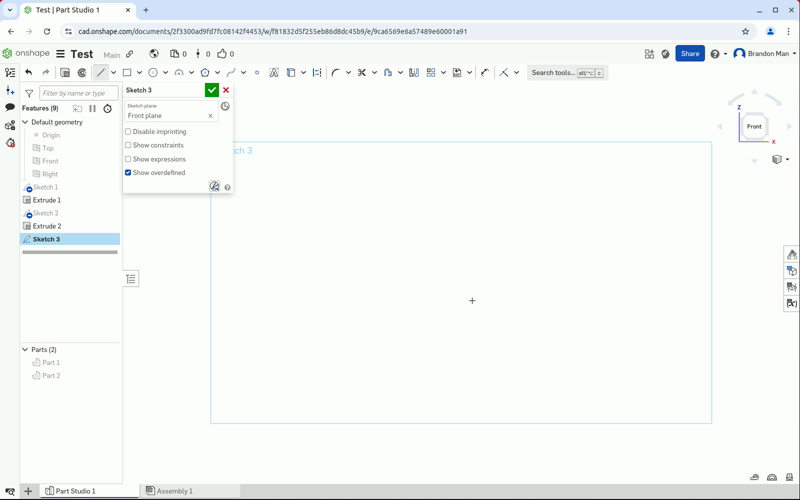
key_up(shift)
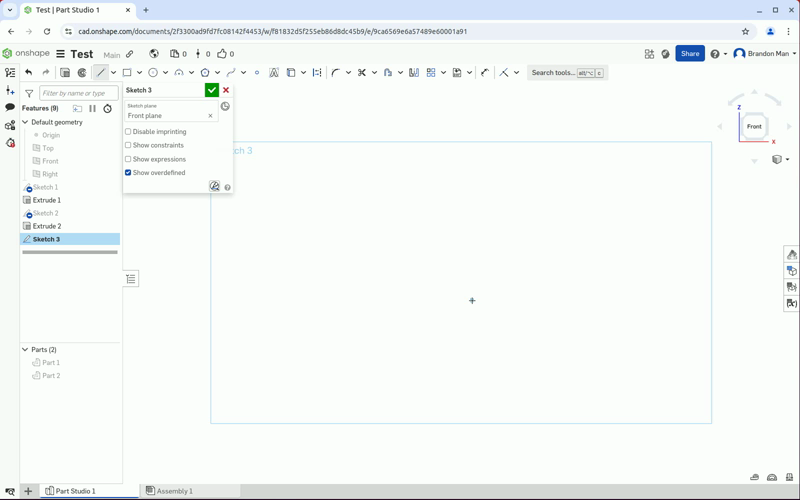
key_down(shift)
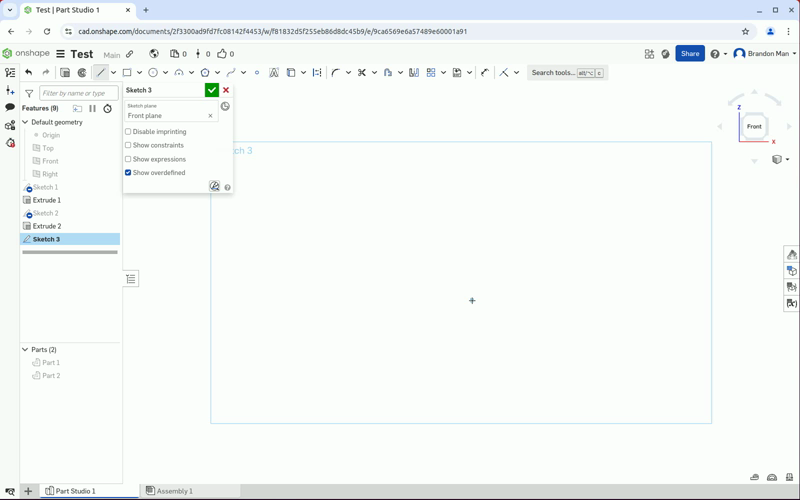
mouse_move(502, 300)
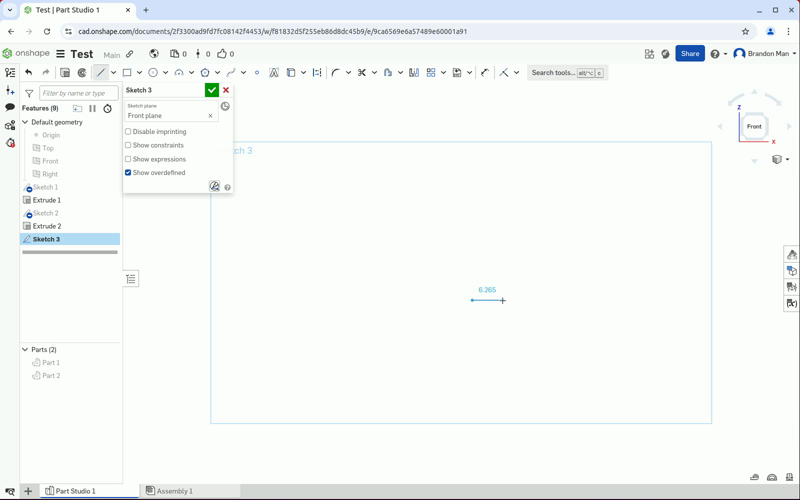
mouse_move(493, 300)
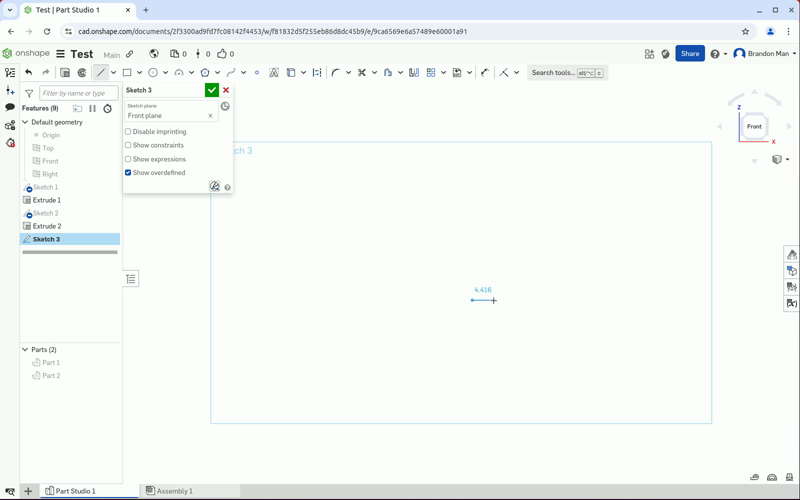
click(493, 300)
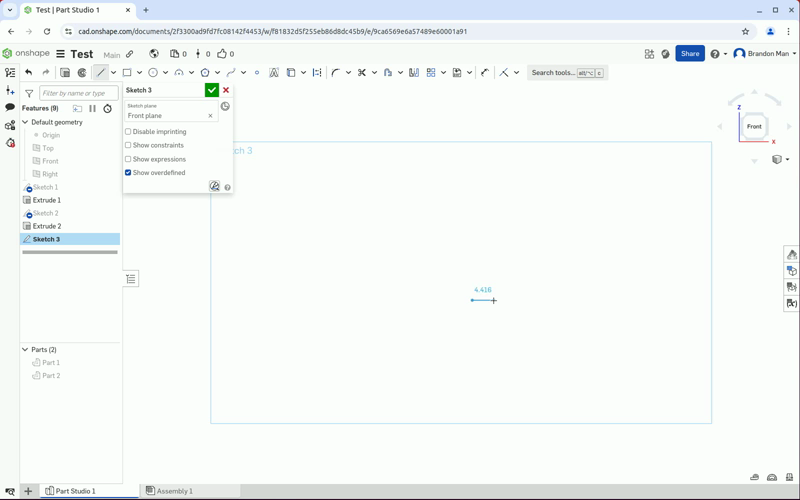
key_up(shift)
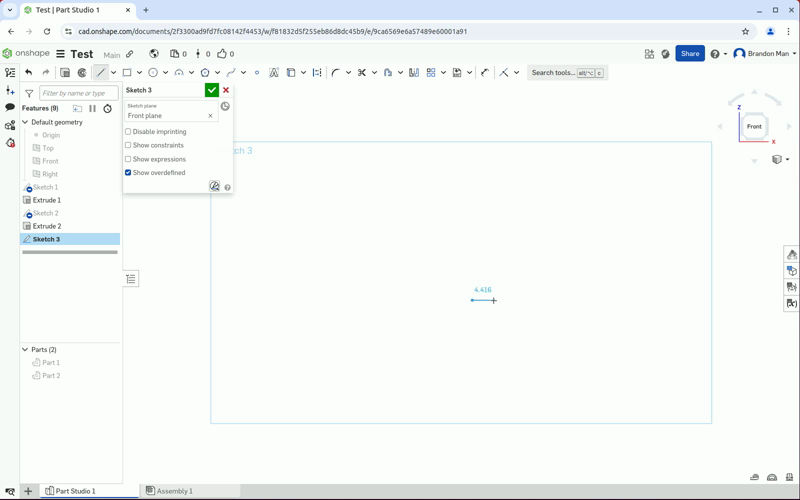
key_down(shift)
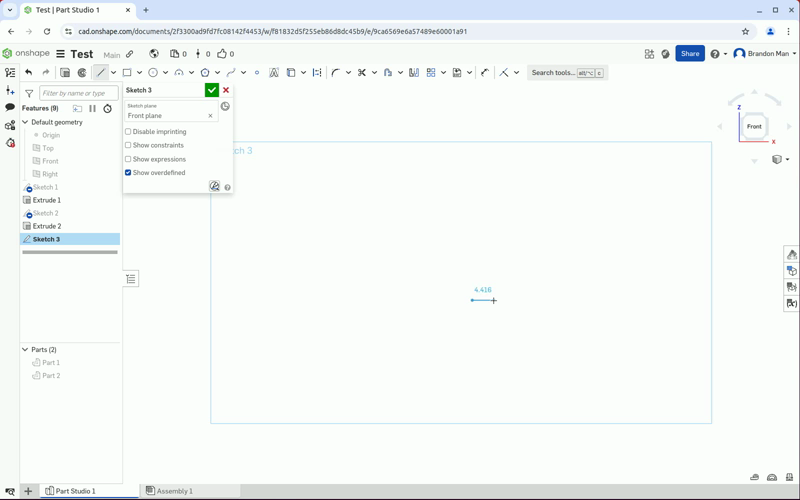
mouse_move(523, 300)
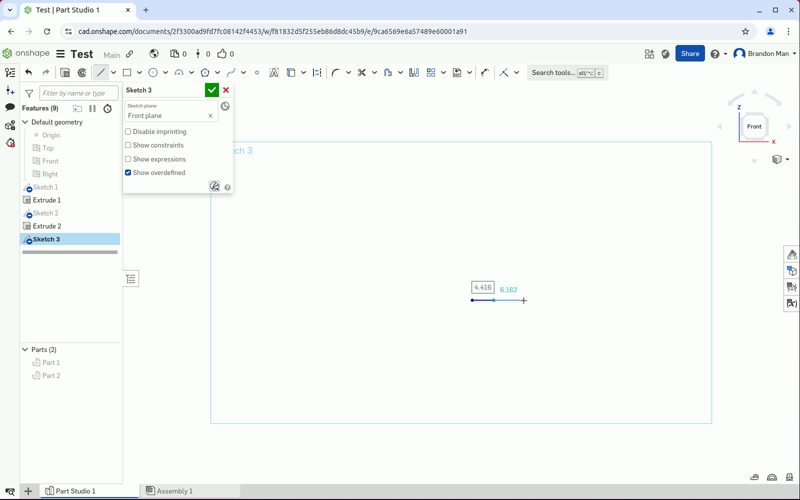
mouse_move(480, 282)
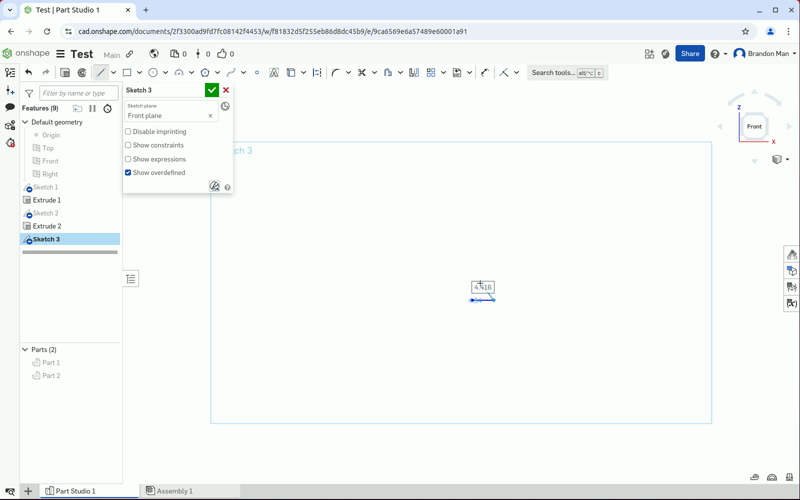
click(480, 282)
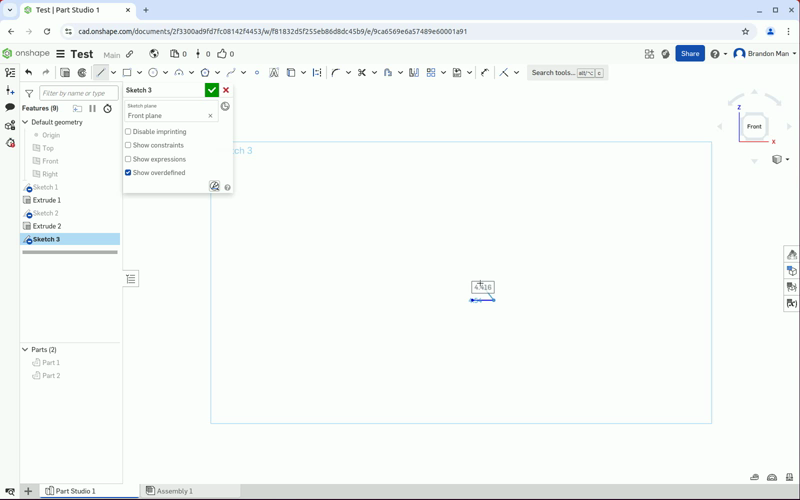
key_up(shift)
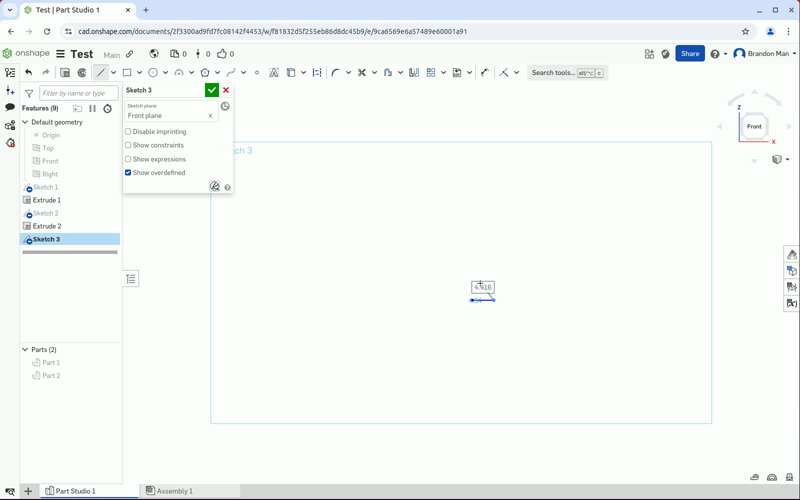
mouse_move(510, 282)
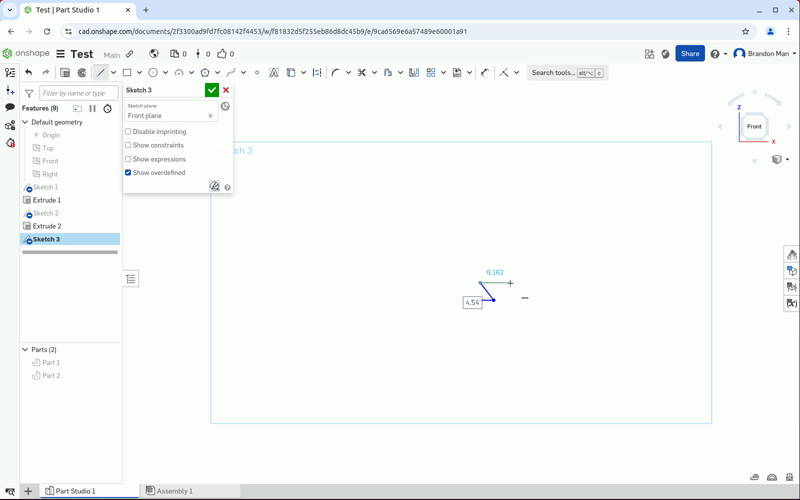
key_down(shift)
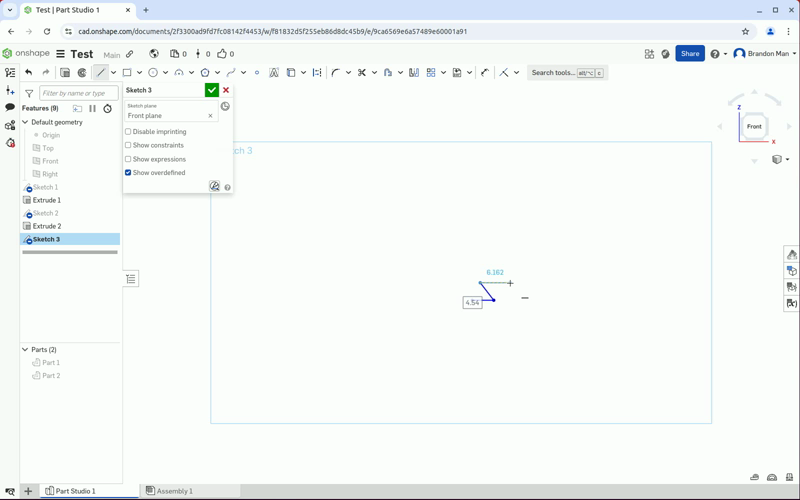
mouse_move(472, 300)
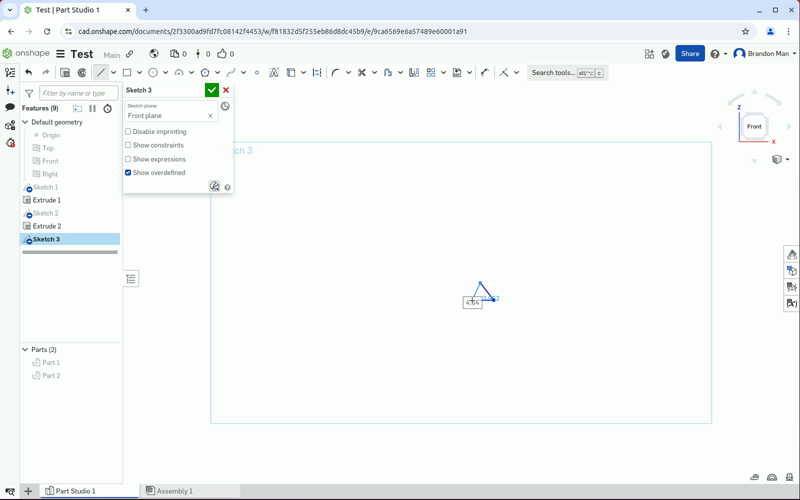
key_up(shift)
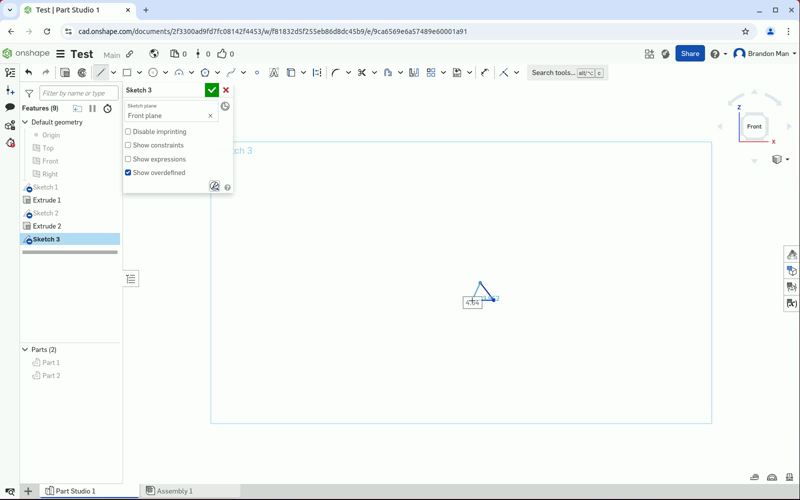
click(472, 300)
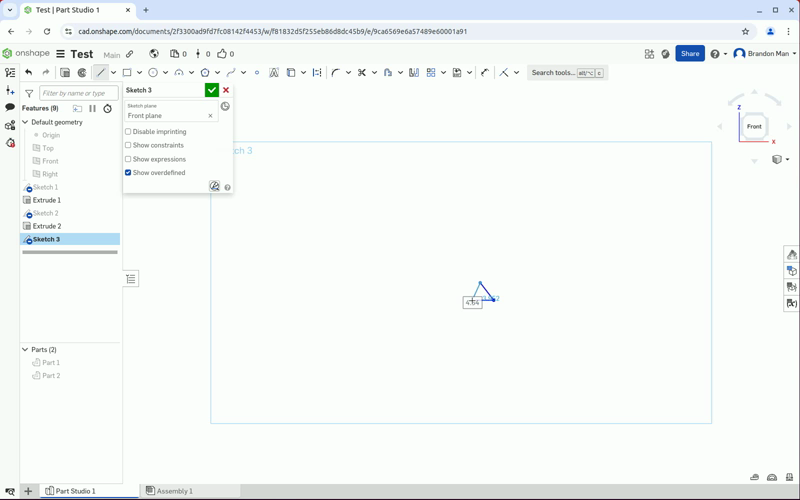
key(esc)
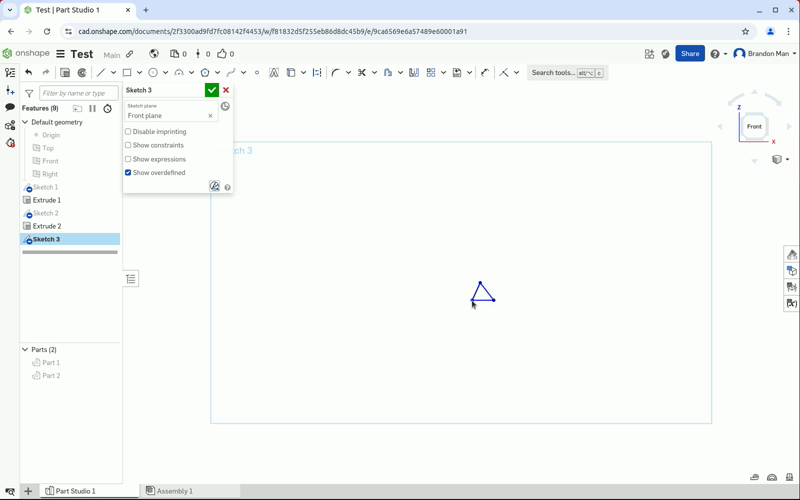
mouse_move(483, 295)
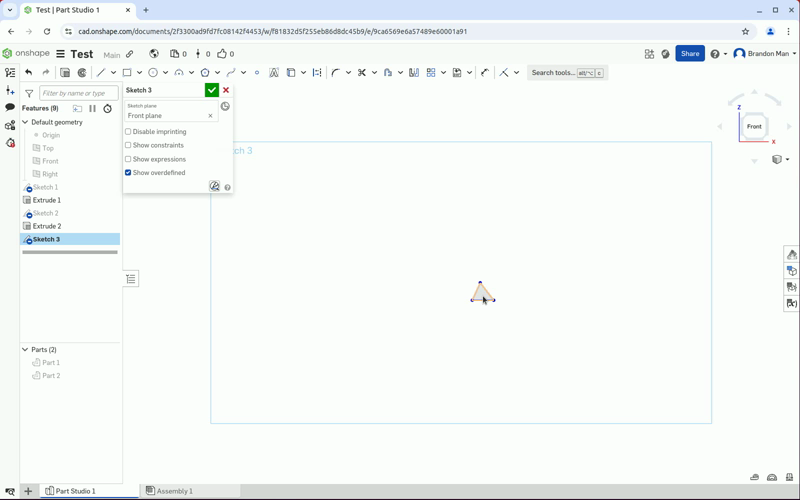
scroll(6)
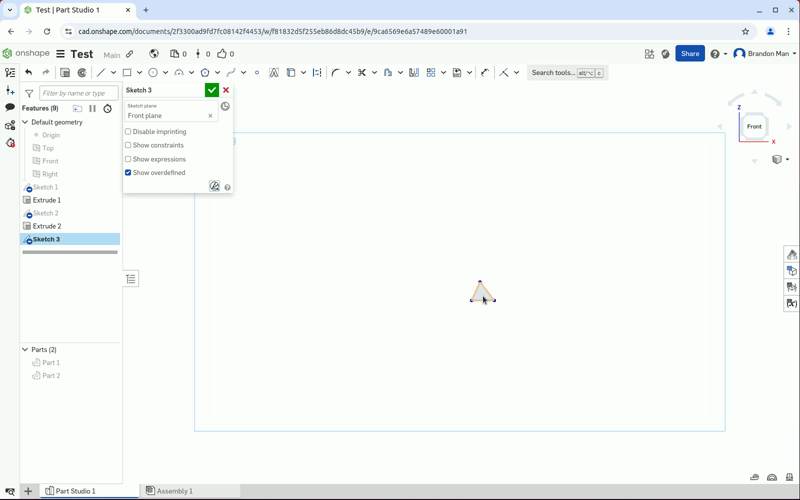
scroll(6)
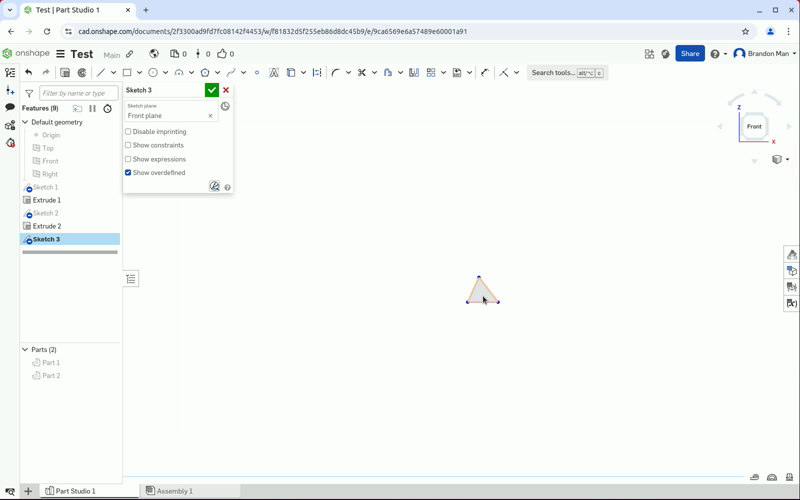
scroll(6)
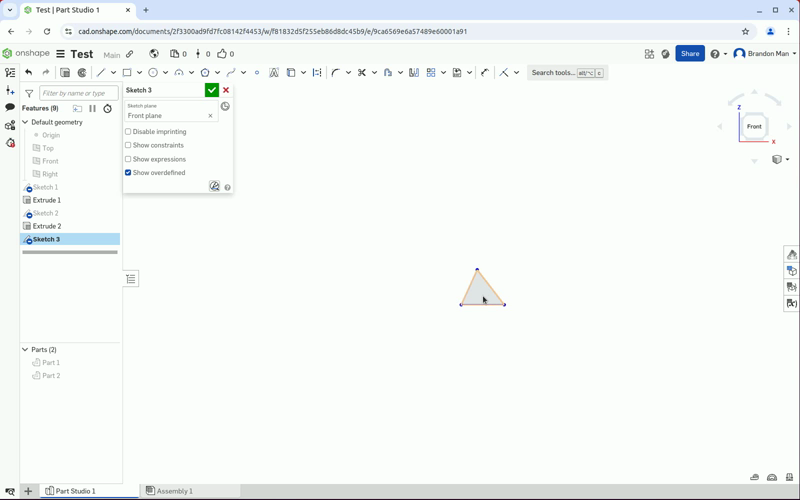
scroll(6)
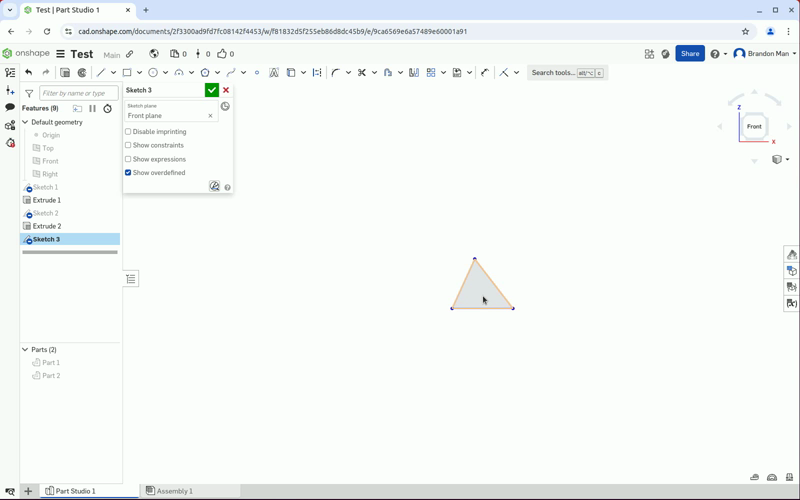
scroll(6)
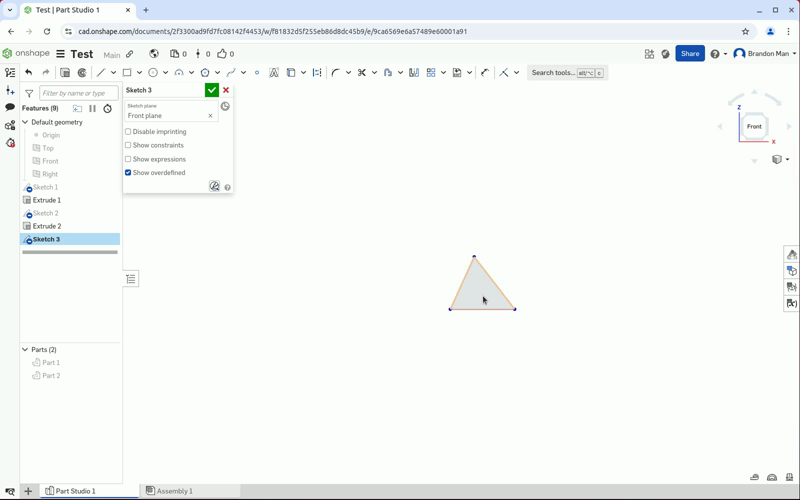
scroll(6)
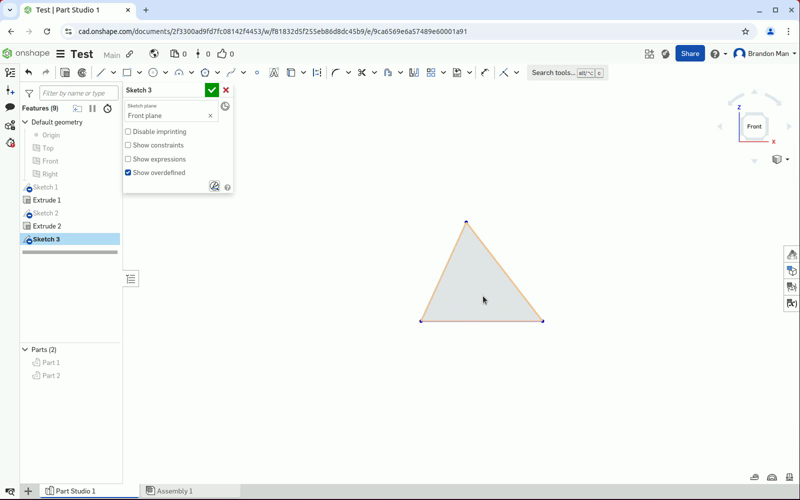
scroll(6)
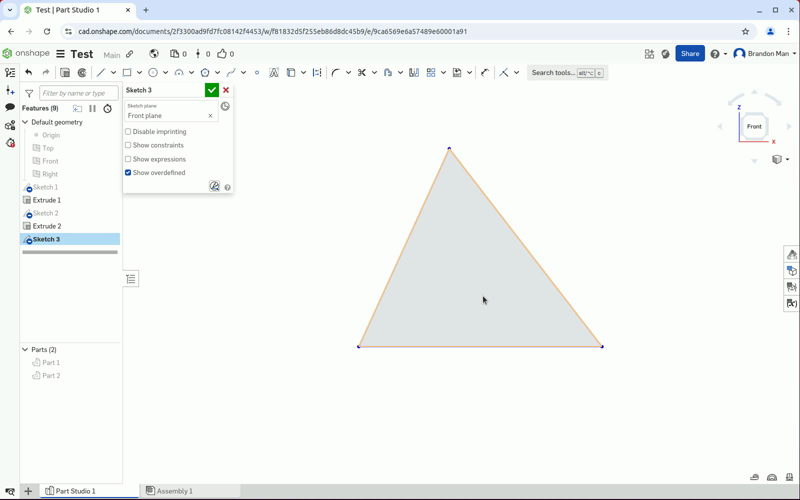
click(483, 295)
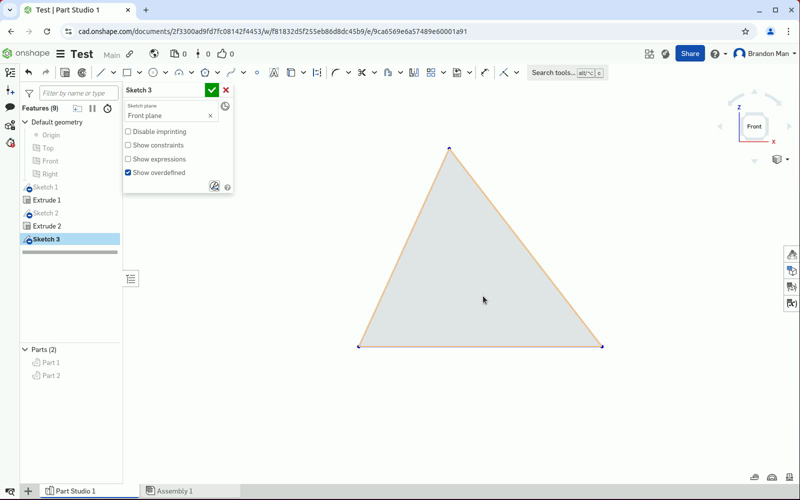
scroll(-6)
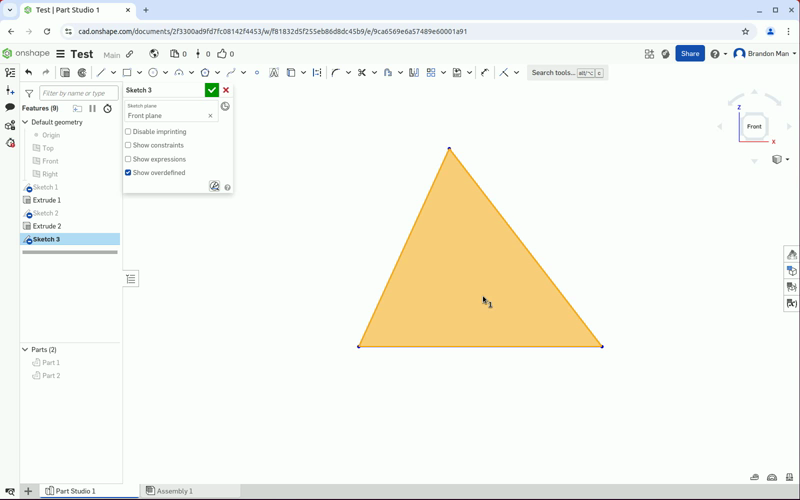
scroll(-6)
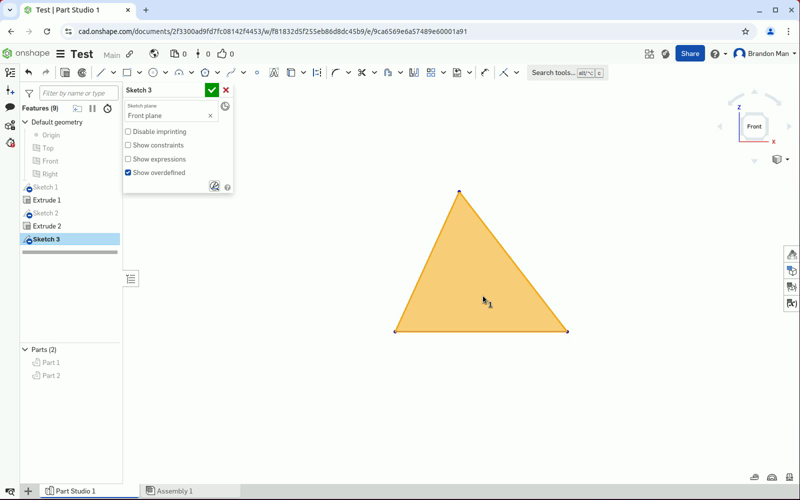
scroll(-6)
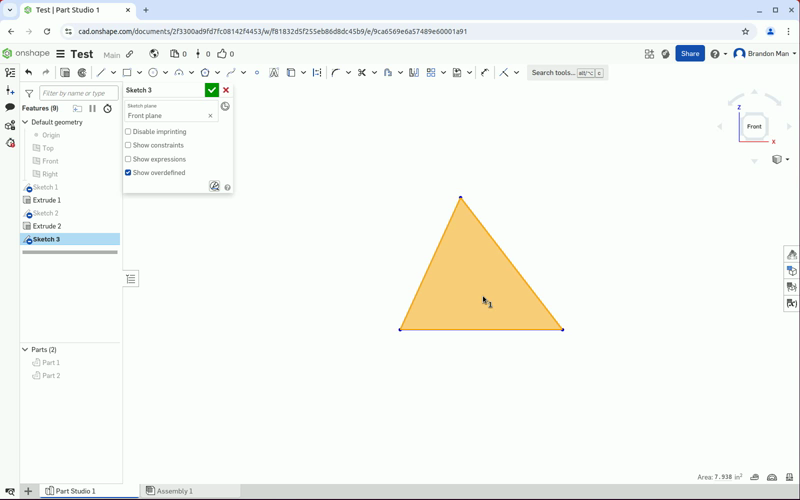
scroll(-6)
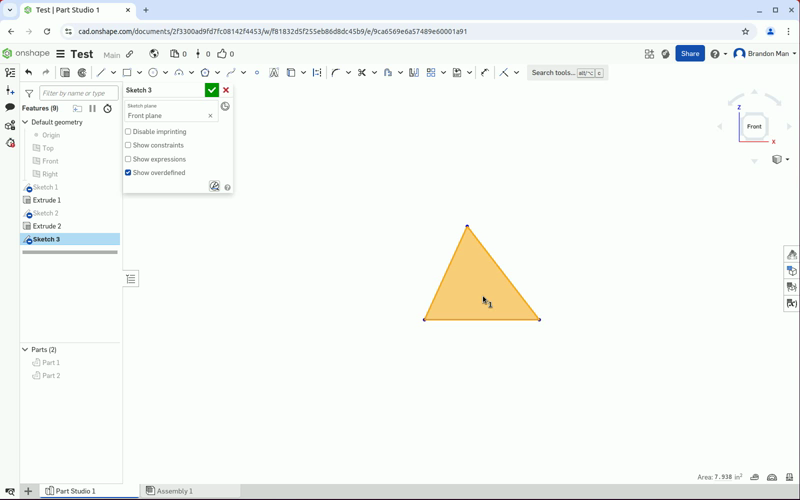
scroll(-6)
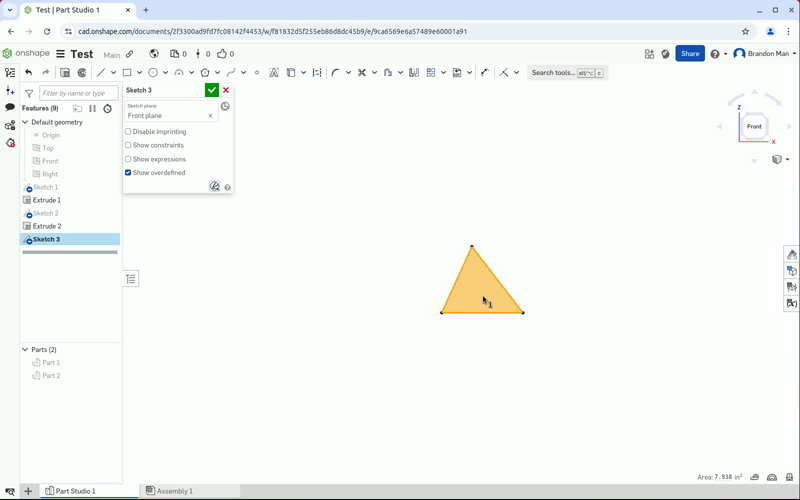
scroll(-6)
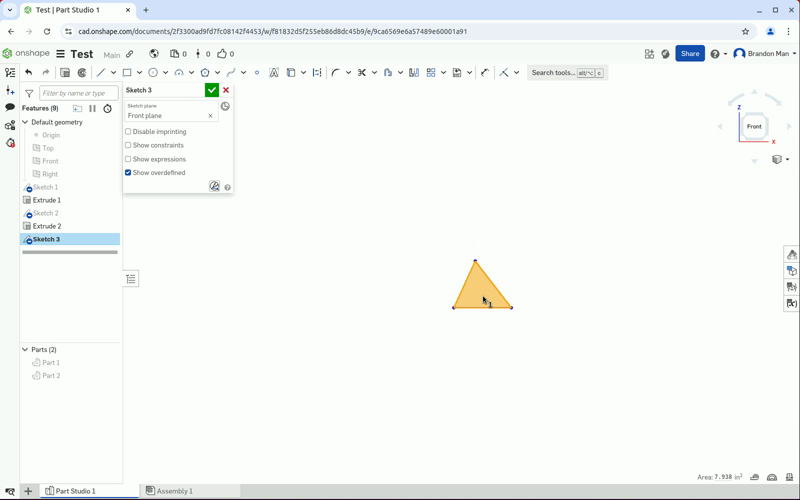
scroll(-6)
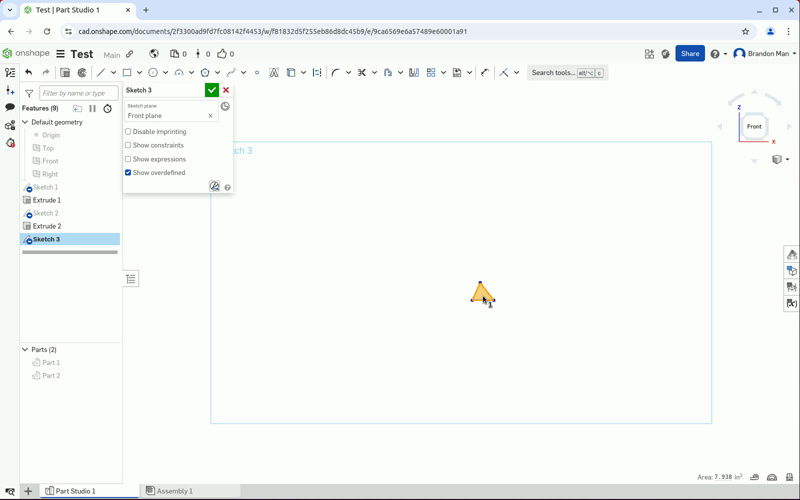
mouse_move(73, 352)
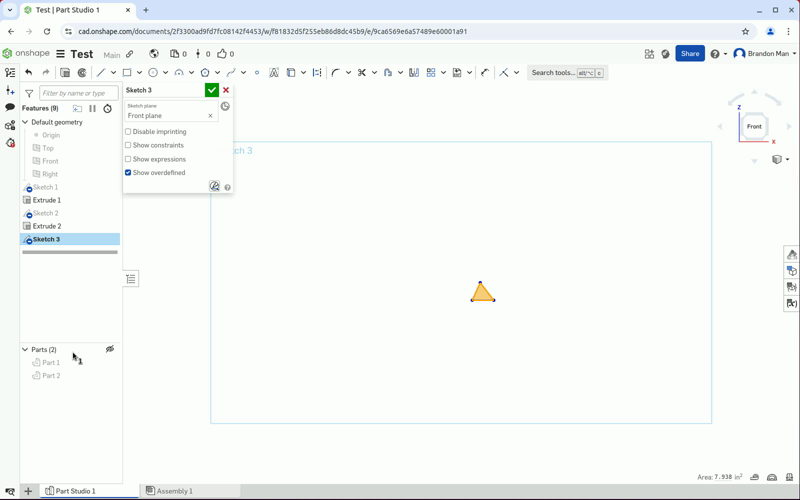
key(shift+y)
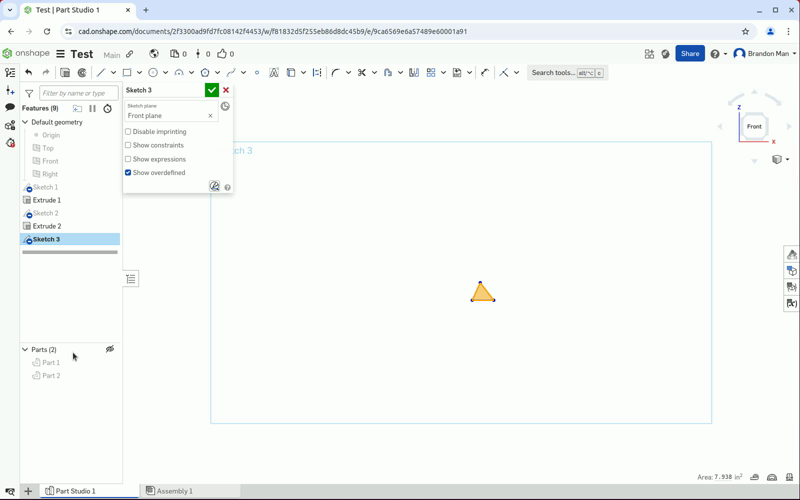
key(shift+e)
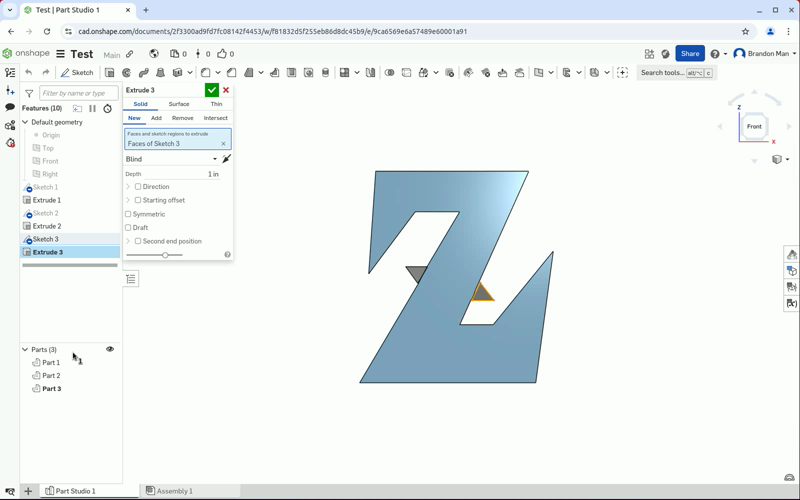
mouse_move(143, 106)
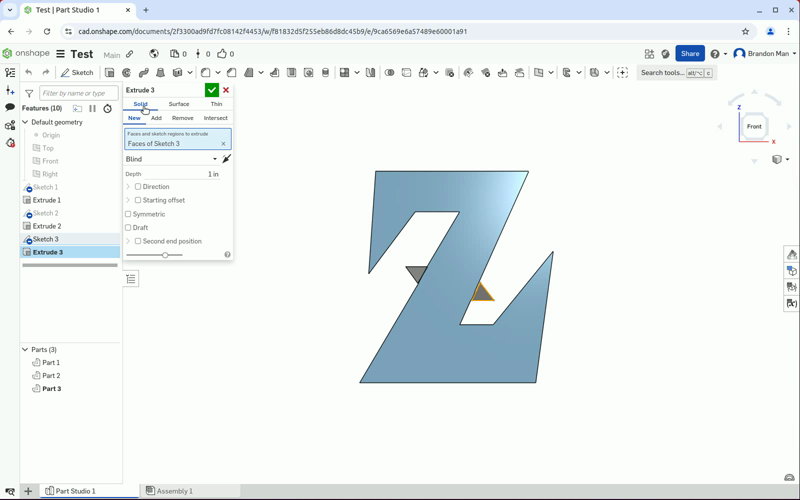
click(143, 106)
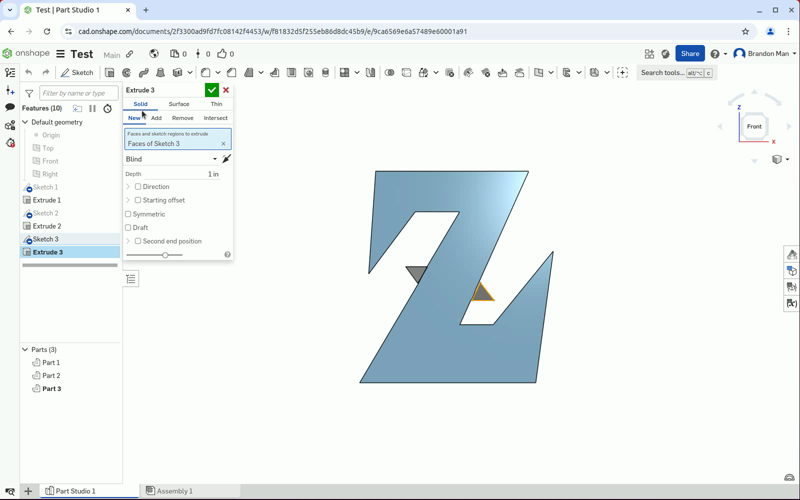
mouse_move(137, 120)
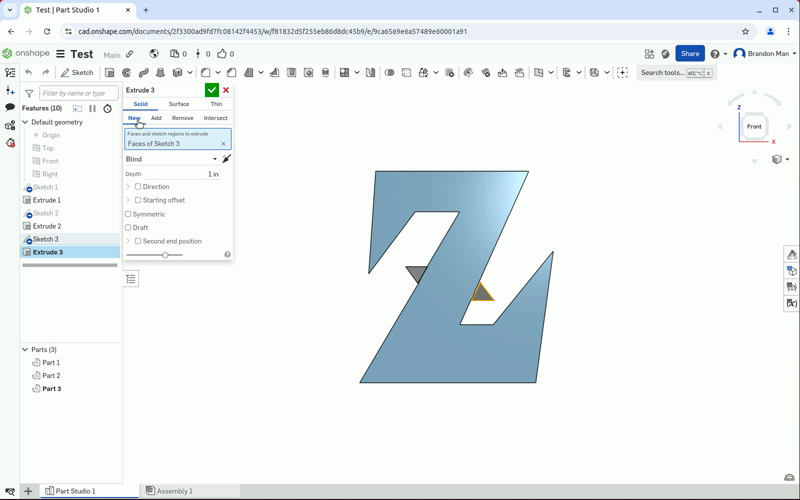
click(137, 120)
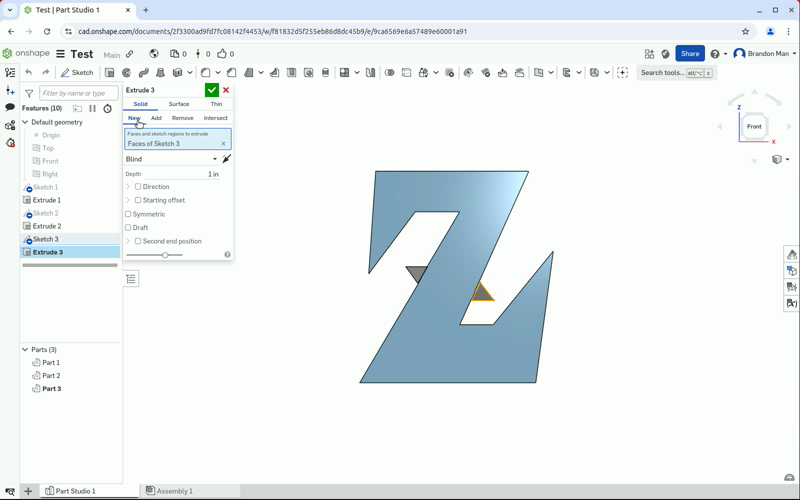
key(tab, 4)
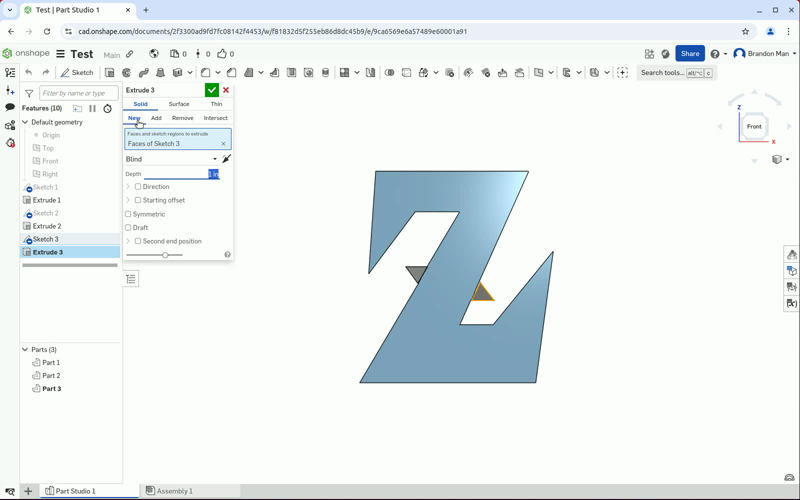
text(8.184)
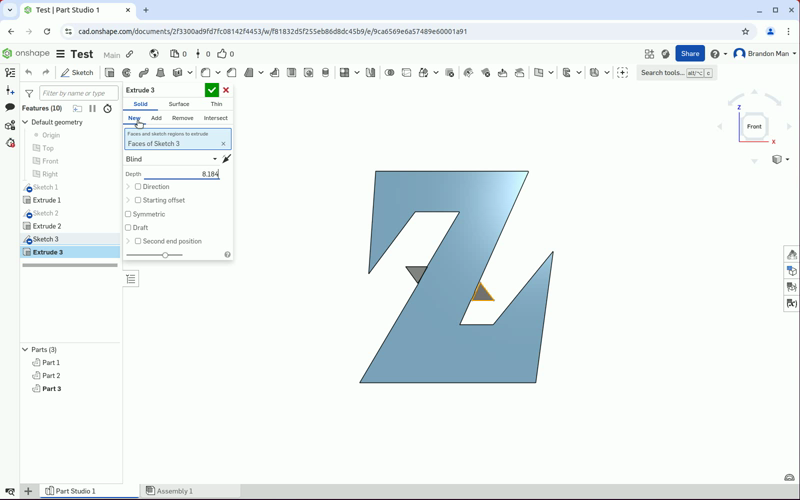
key(enter)
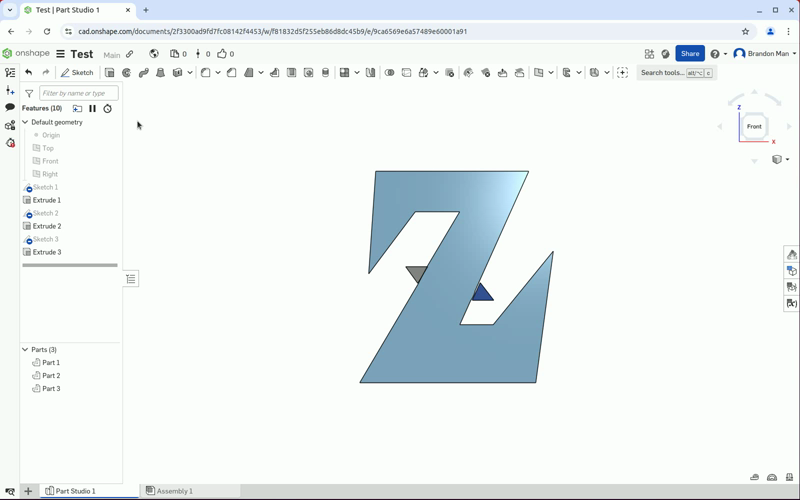
key(shift+h)
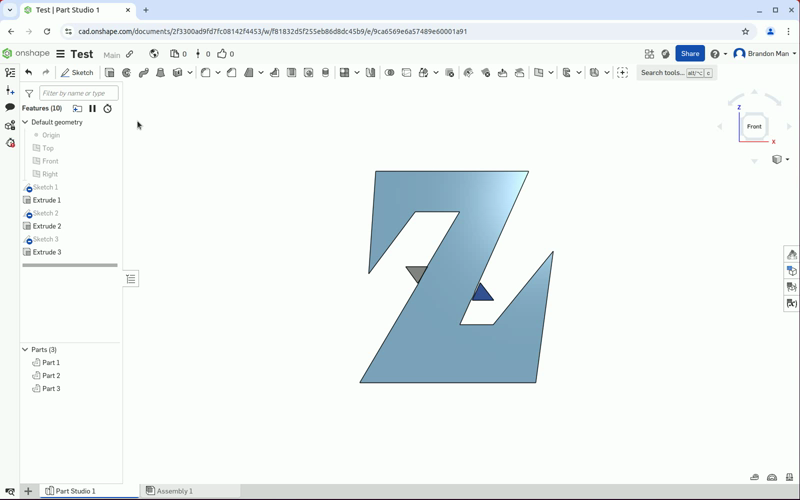
key(shift+h)
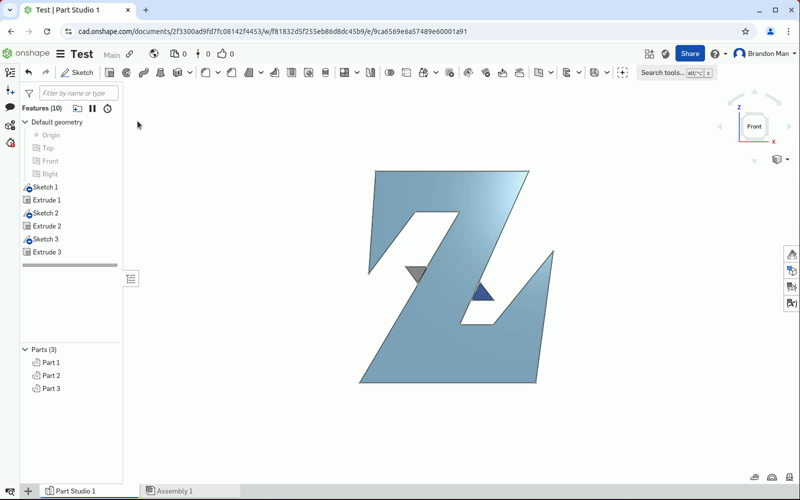
key(shift+7)
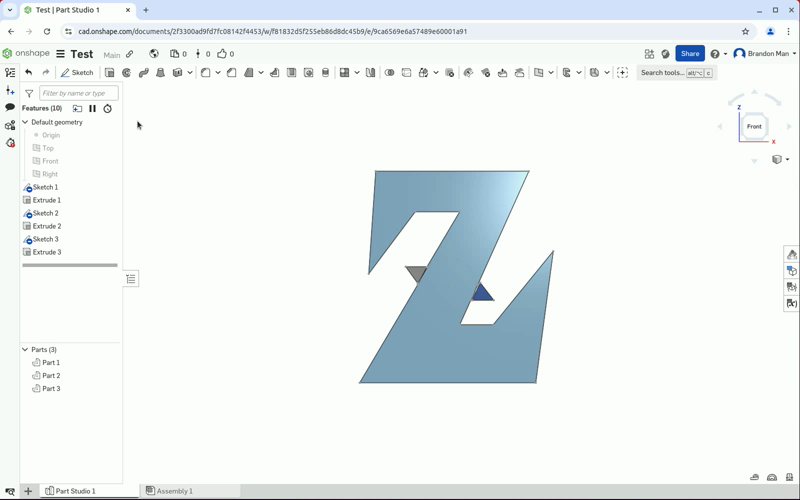
key(left, 2)
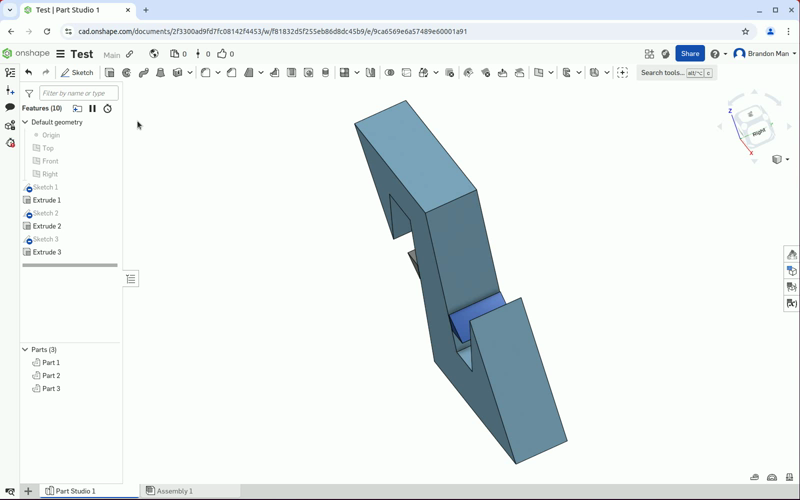
key(down, 2)
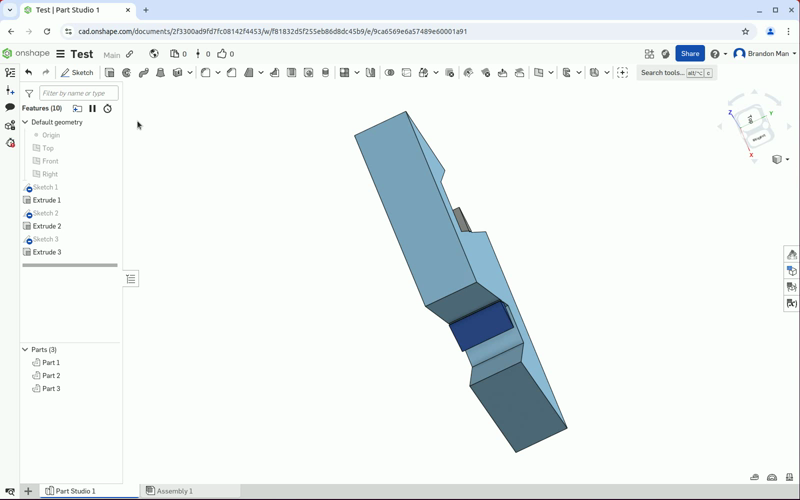
key(up, 2)
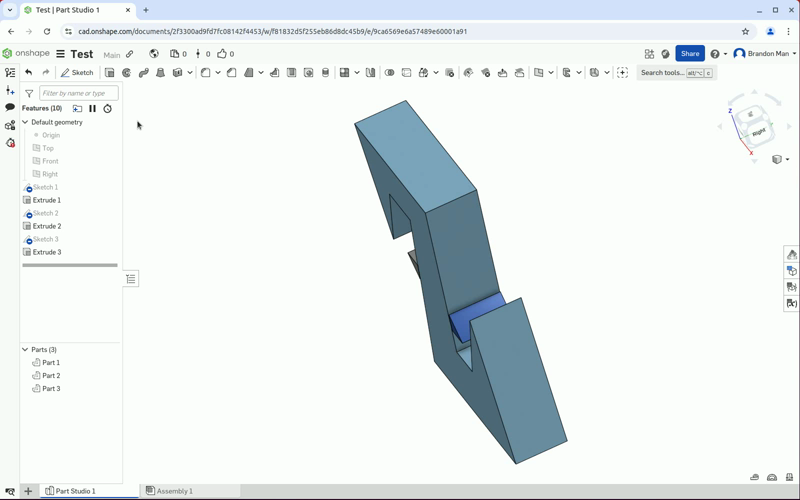
key(right, 2)
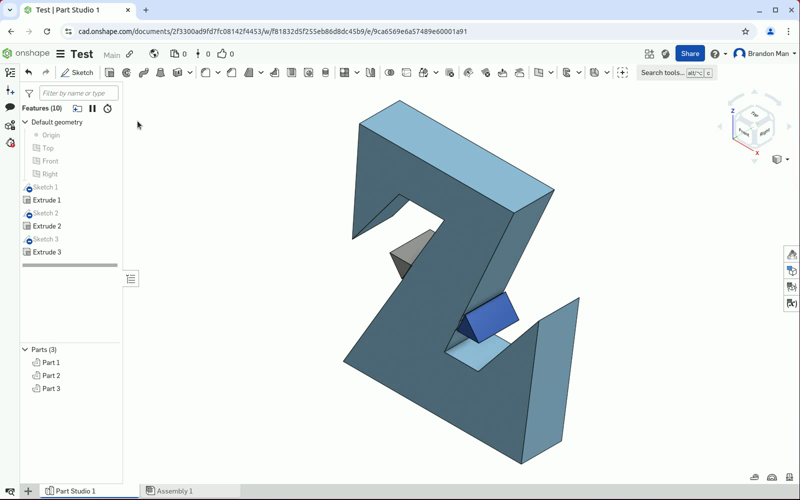
mouse_move(73, 189)
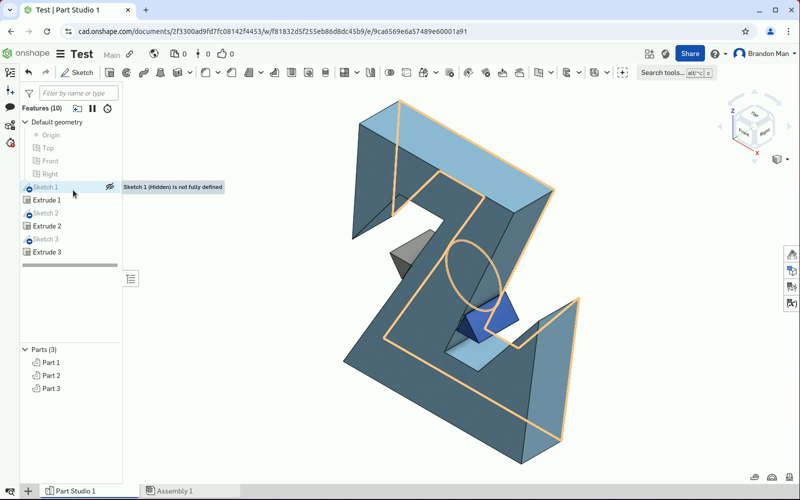
click(73, 189)